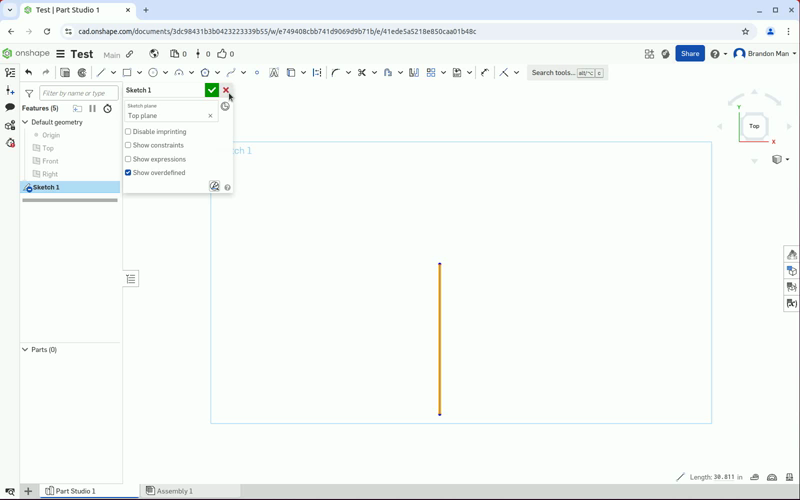
key(shift+h)
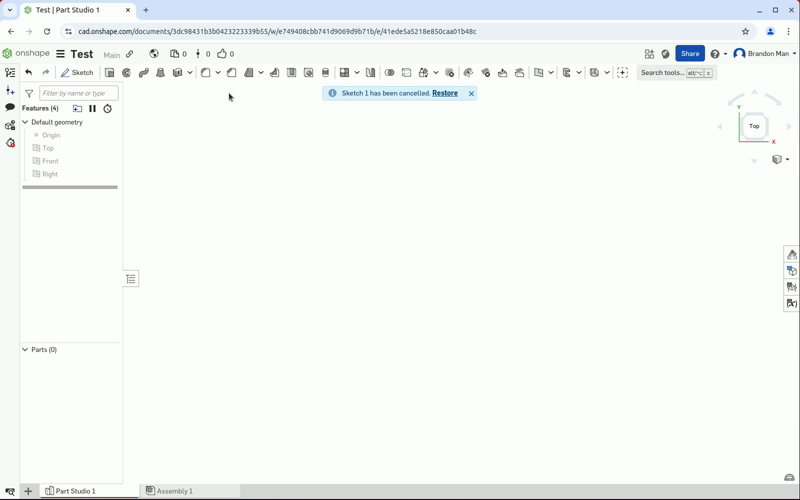
mouse_move(73, 352)
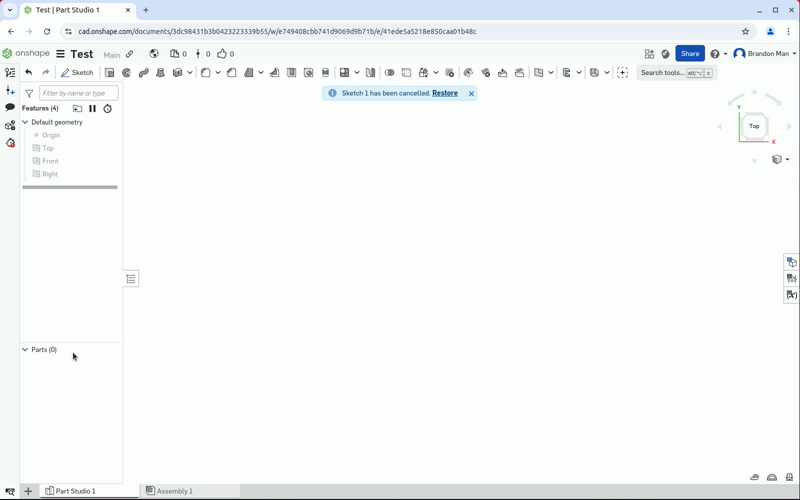
key(y)
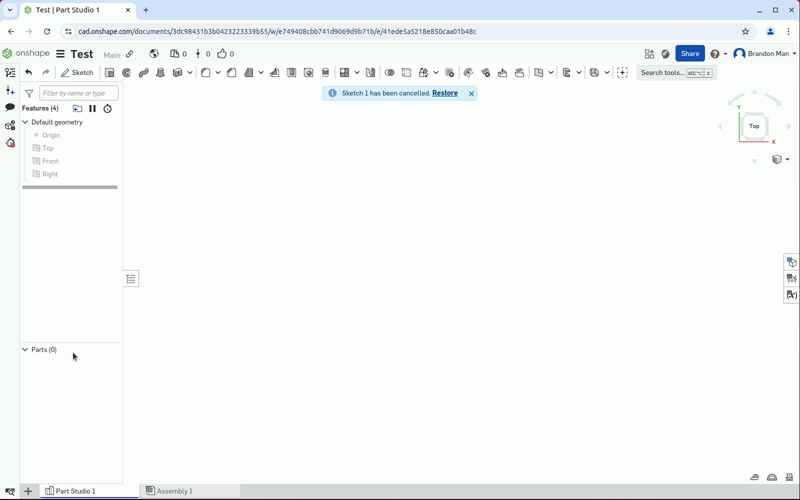
key(shift+p)
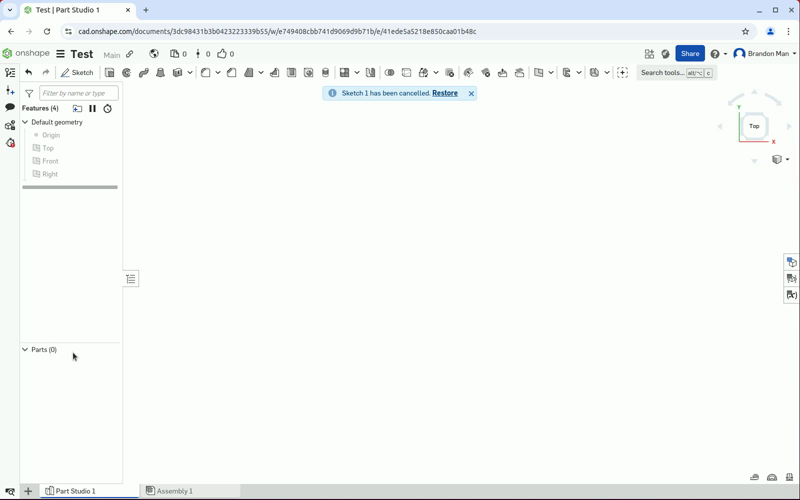
key(space)
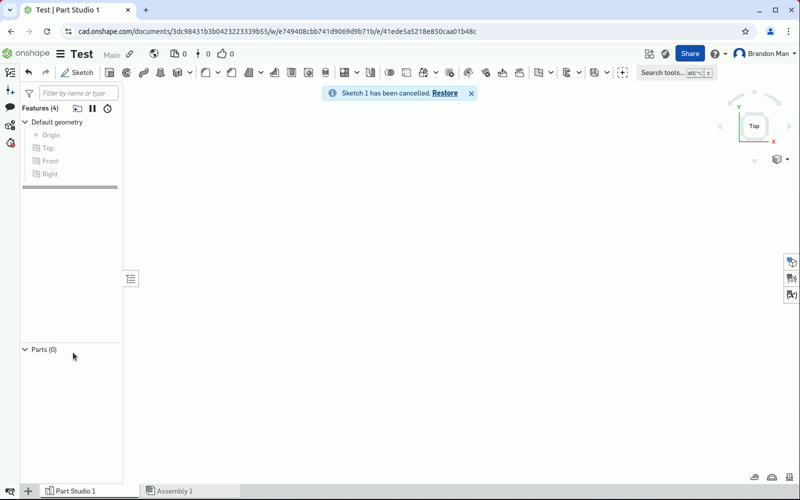
key_down(shift)
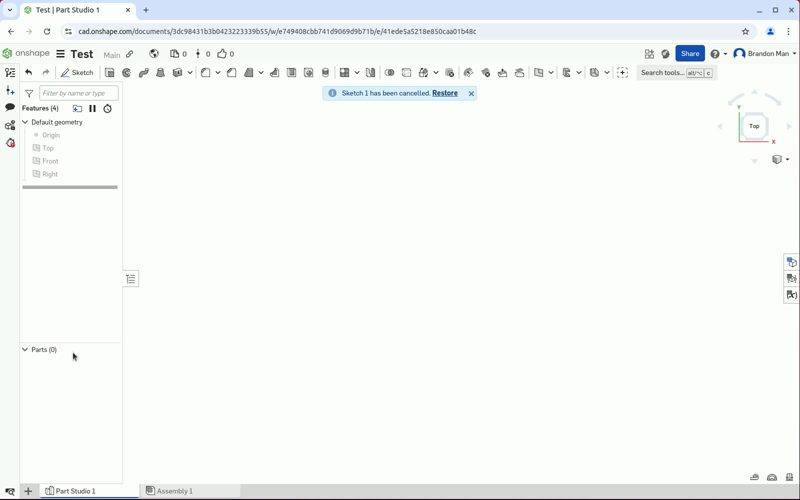
key(up)
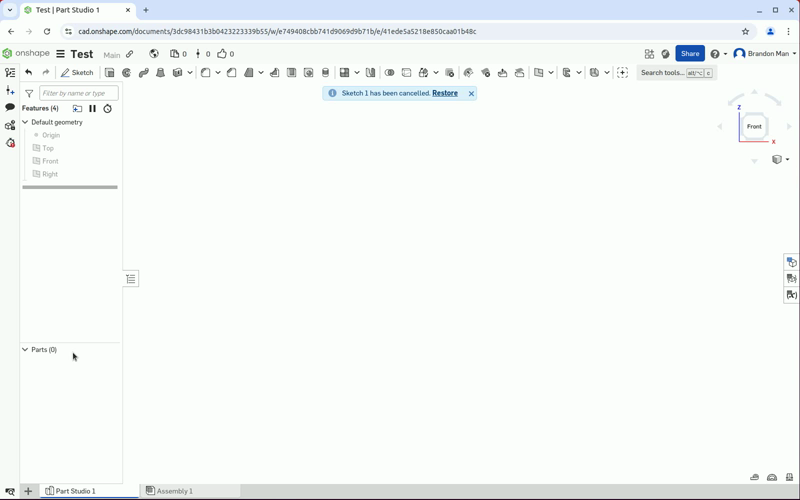
key_up(shift)
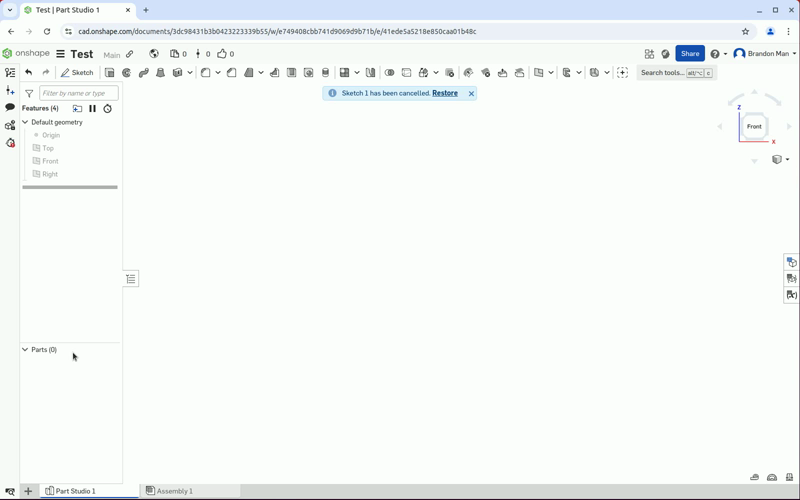
key(space)
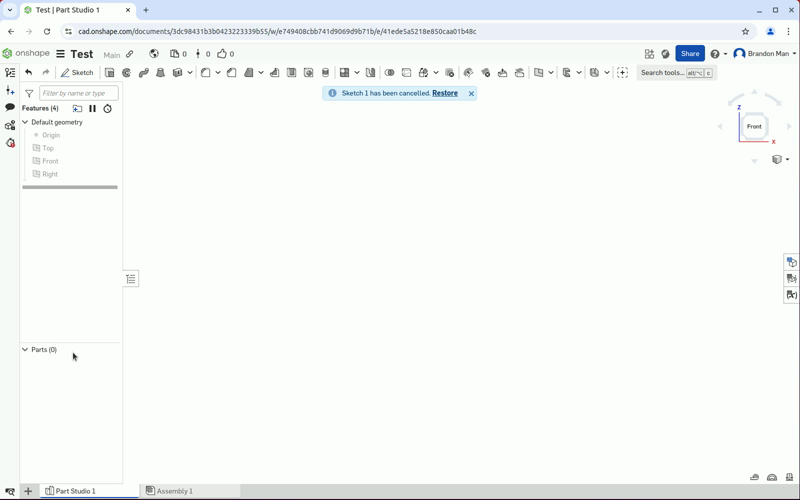
key_down(shift)
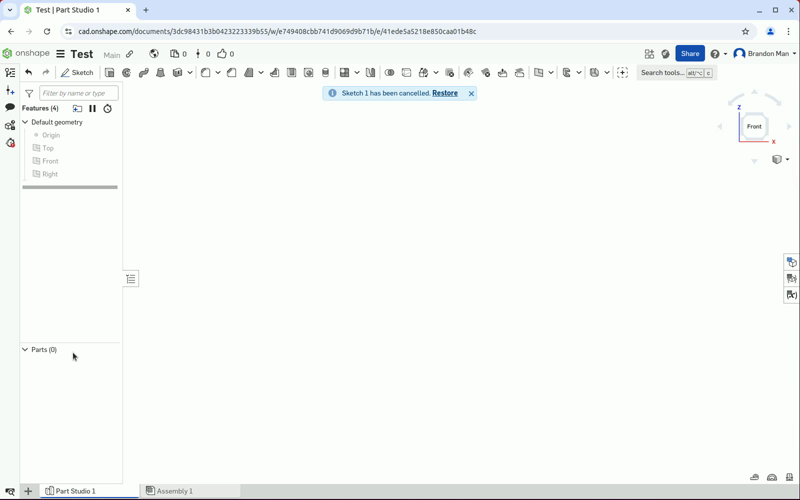
key(left)
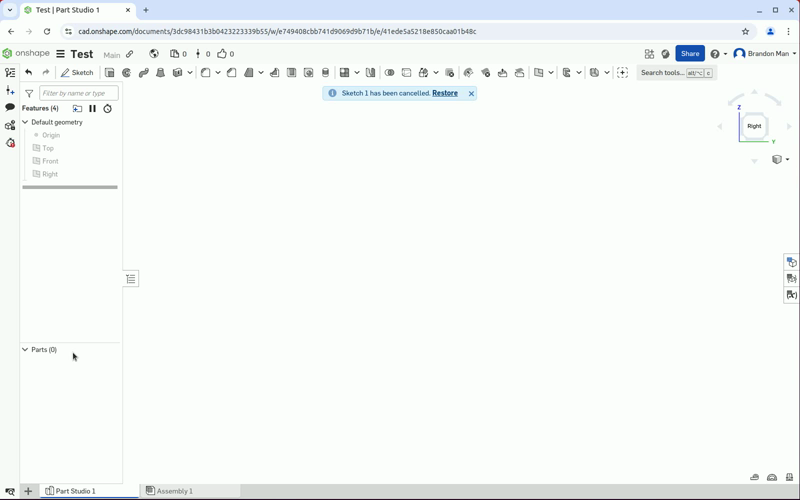
key_up(shift)
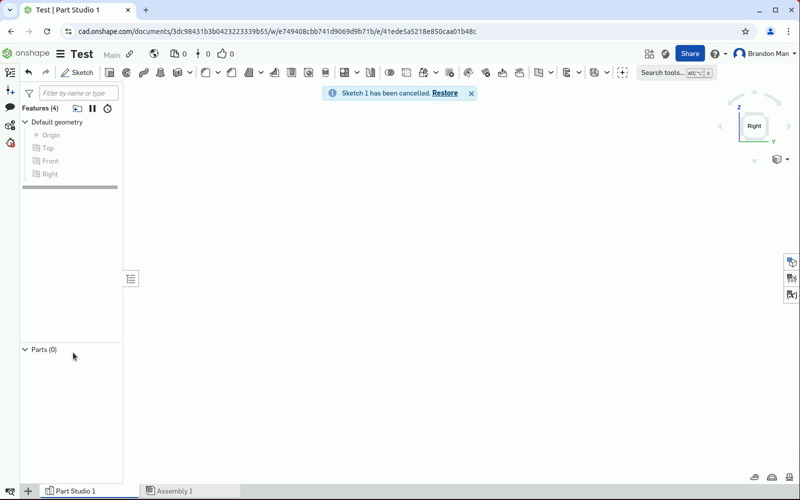
mouse_move(73, 352)
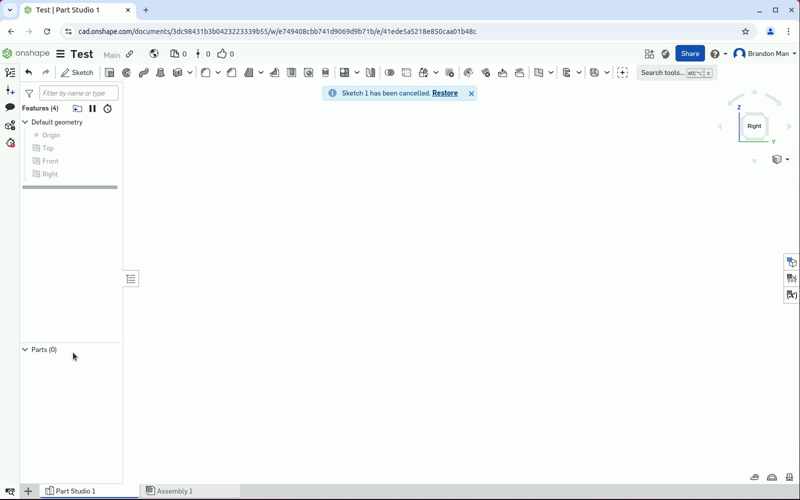
key(shift+y)
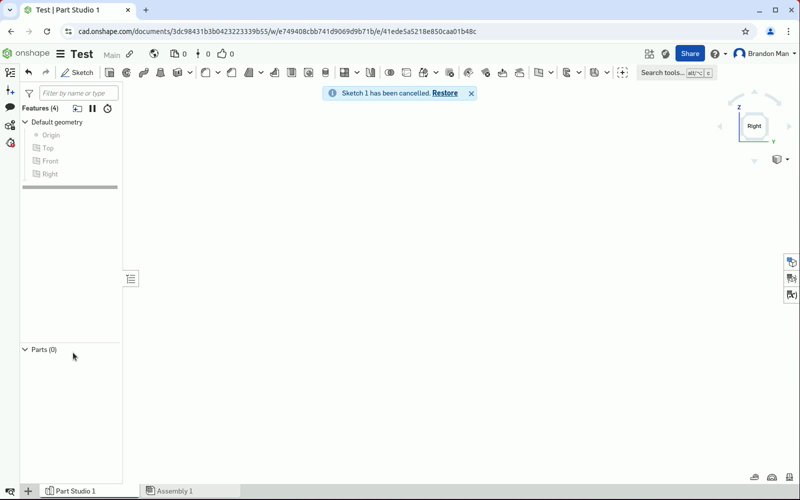
key(shift+s)
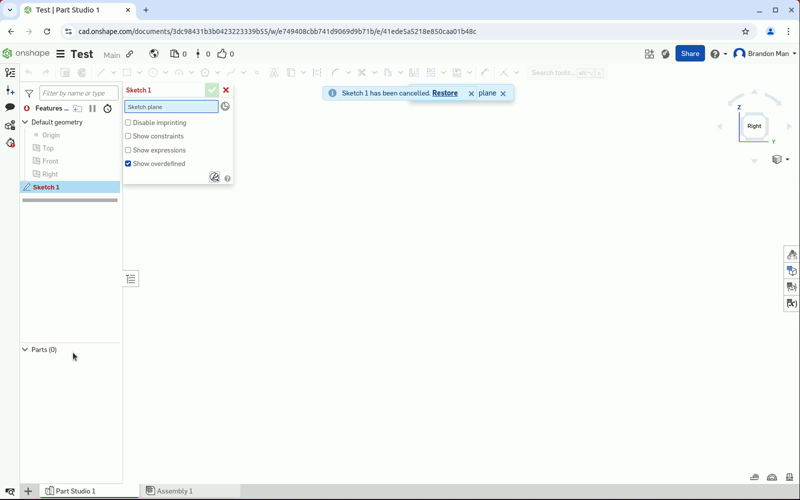
mouse_move(73, 176)
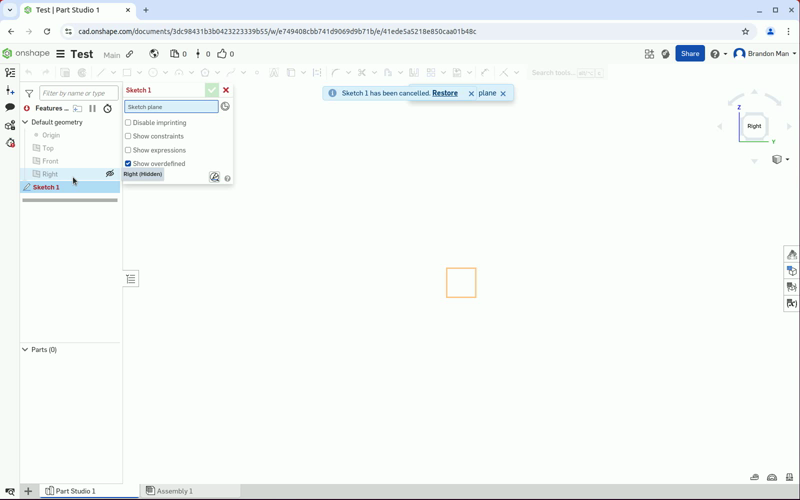
click(73, 176)
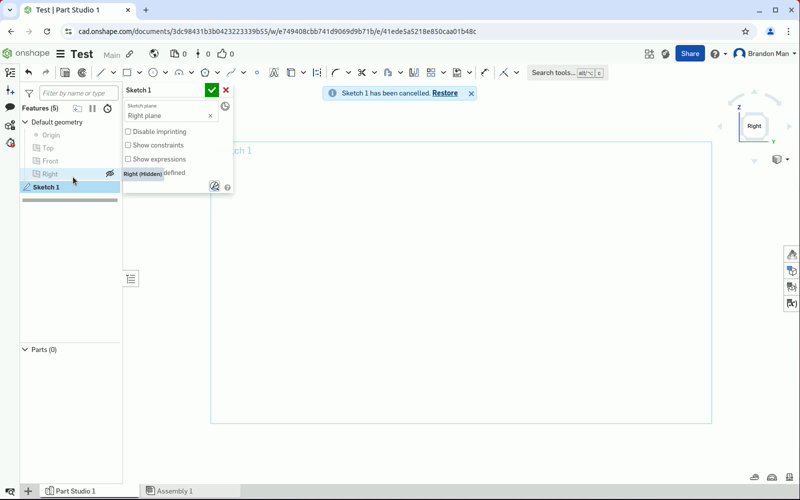
mouse_move(73, 352)
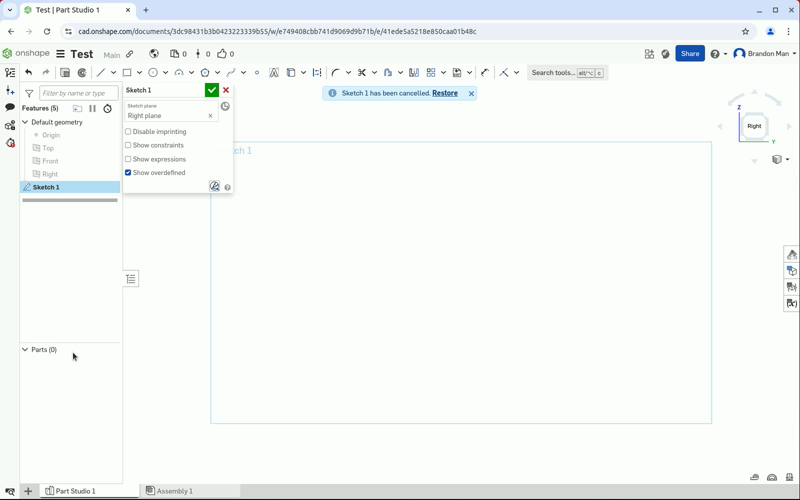
key(y)
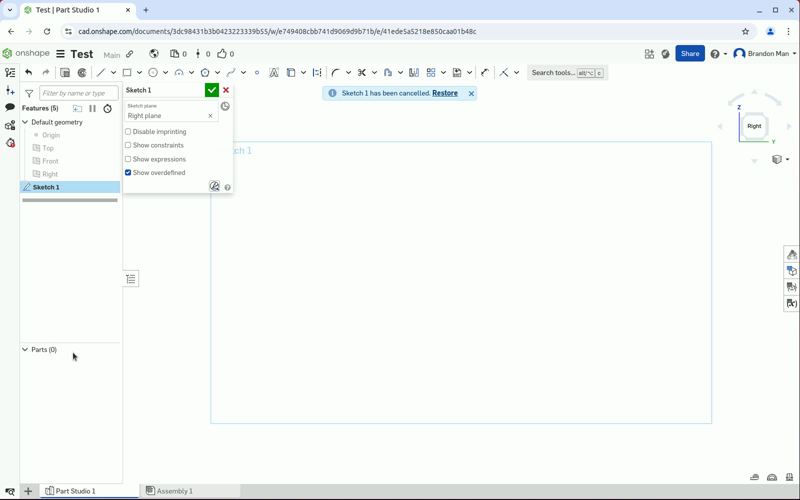
key(l)
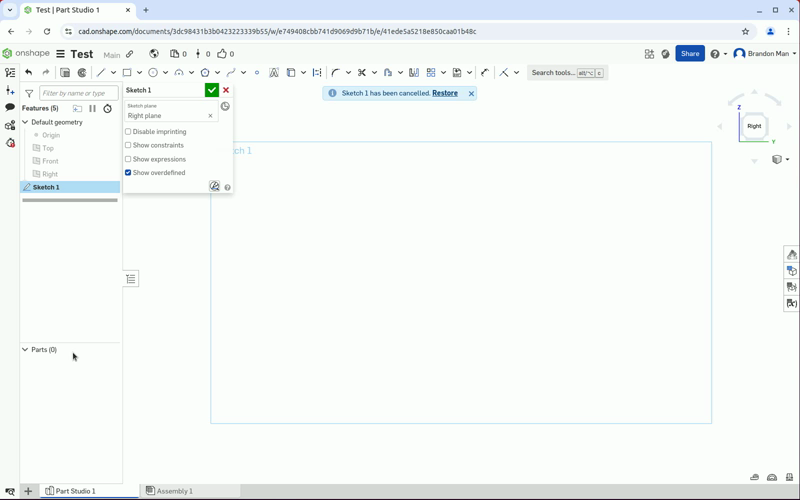
key_down(shift)
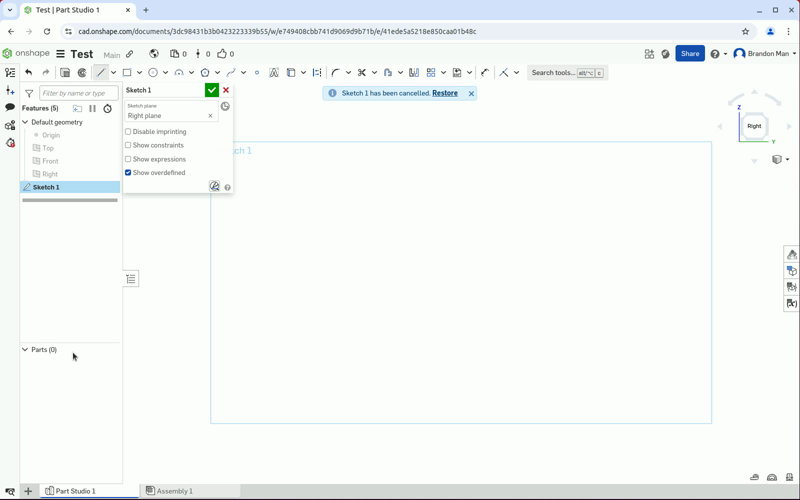
mouse_move(357, 349)
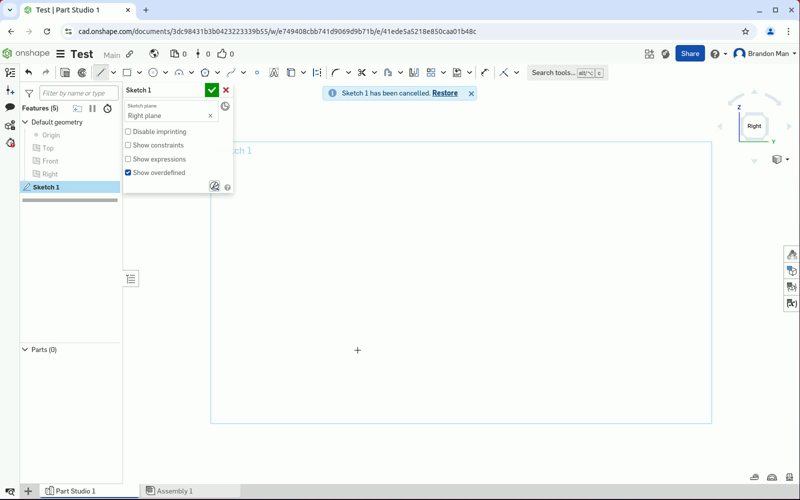
click(357, 349)
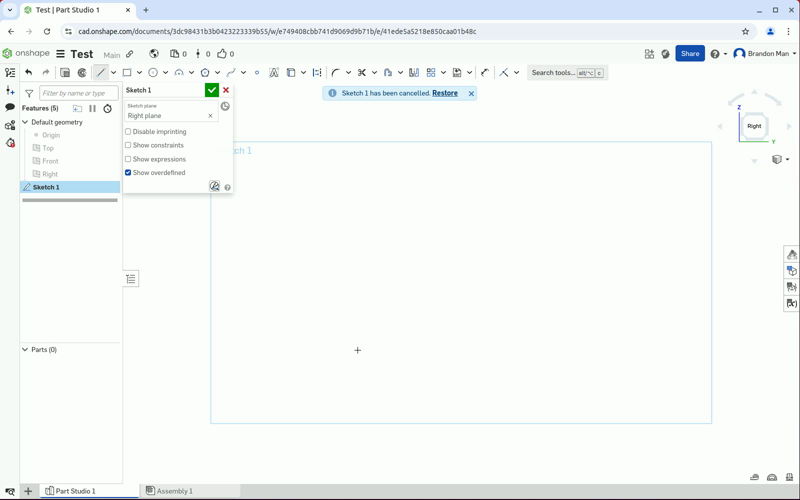
key_up(shift)
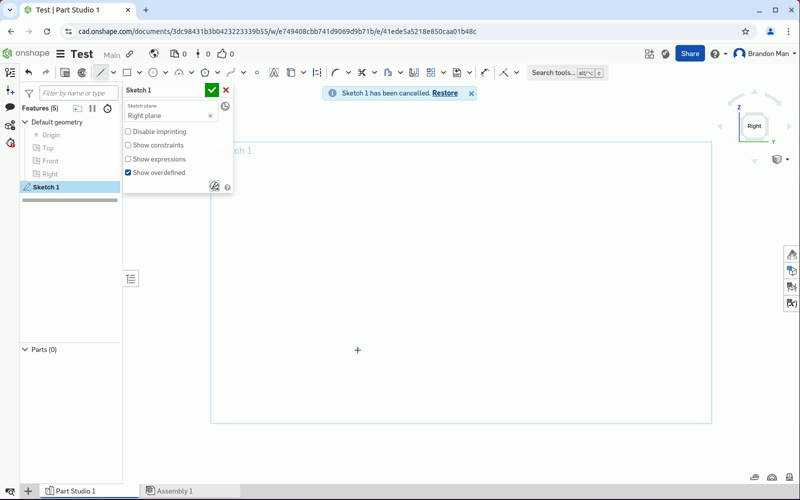
key_down(shift)
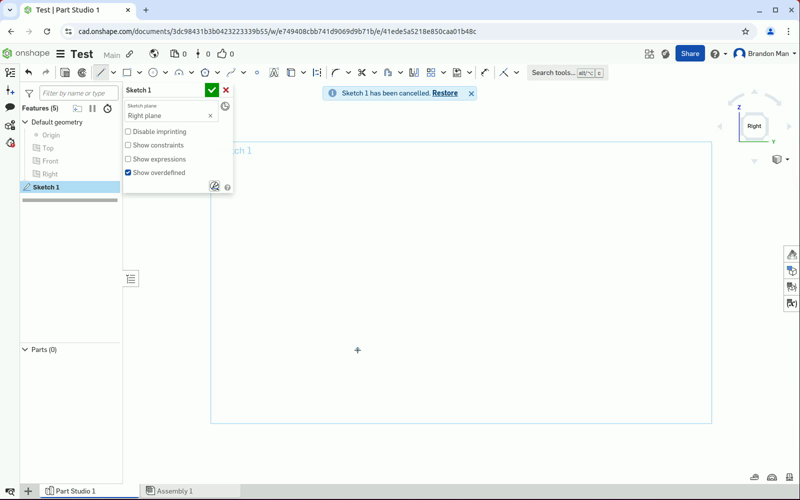
mouse_move(387, 349)
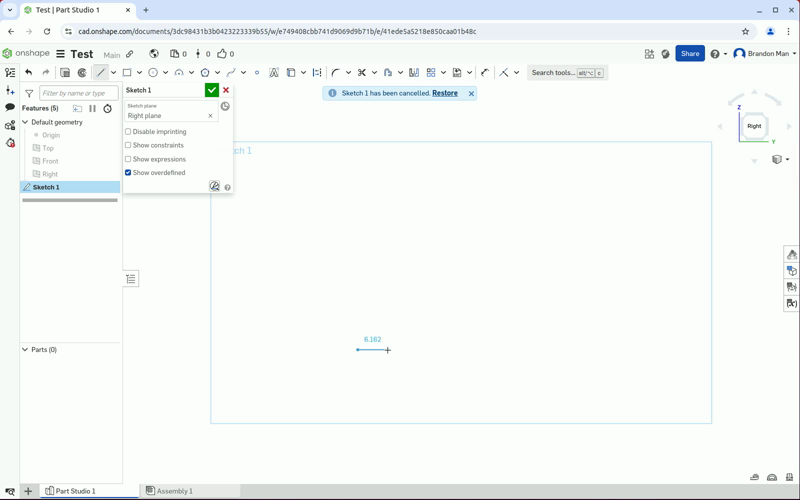
mouse_move(382, 349)
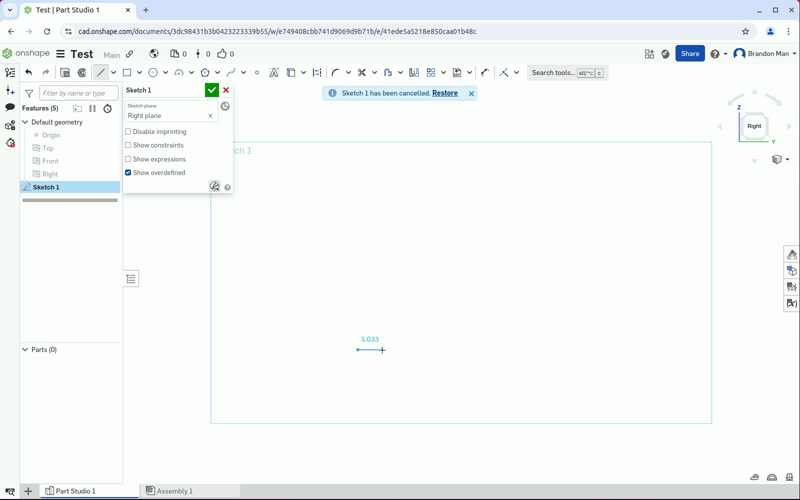
click(382, 349)
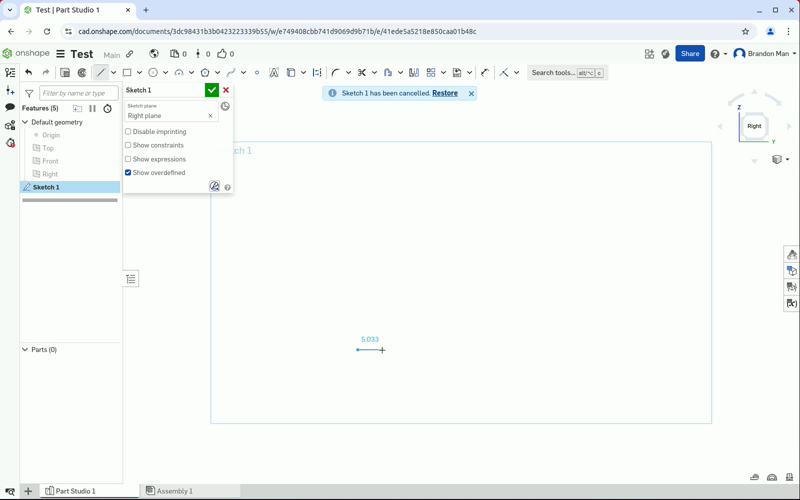
key_up(shift)
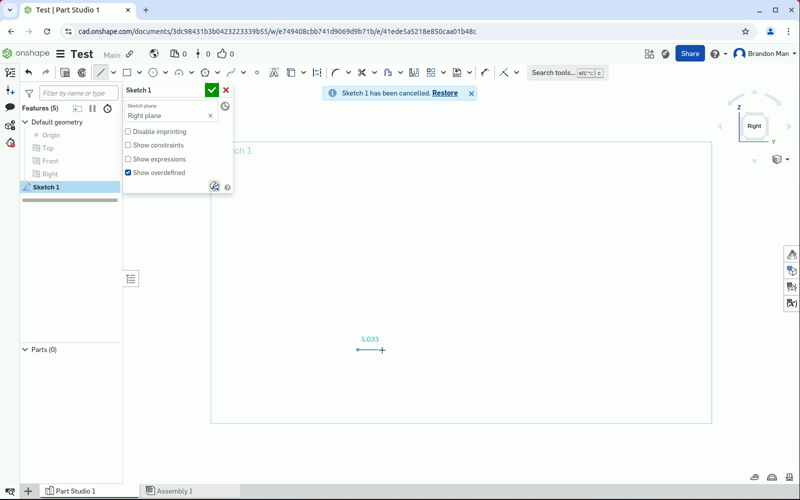
key_down(shift)
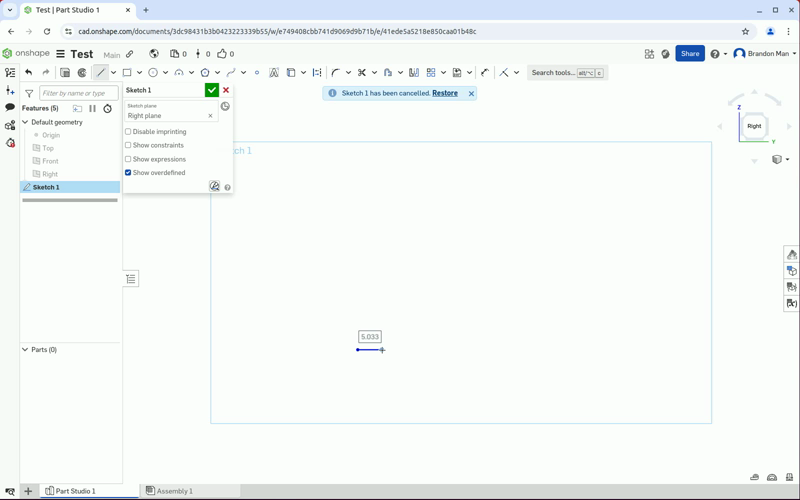
mouse_move(382, 266)
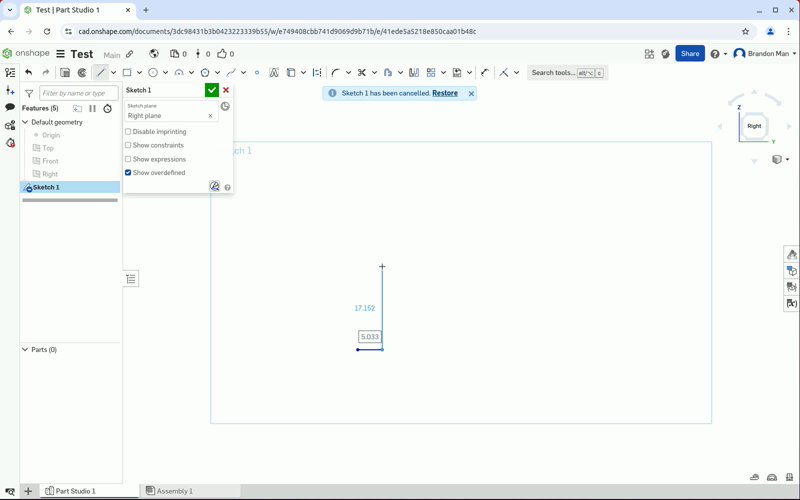
click(382, 266)
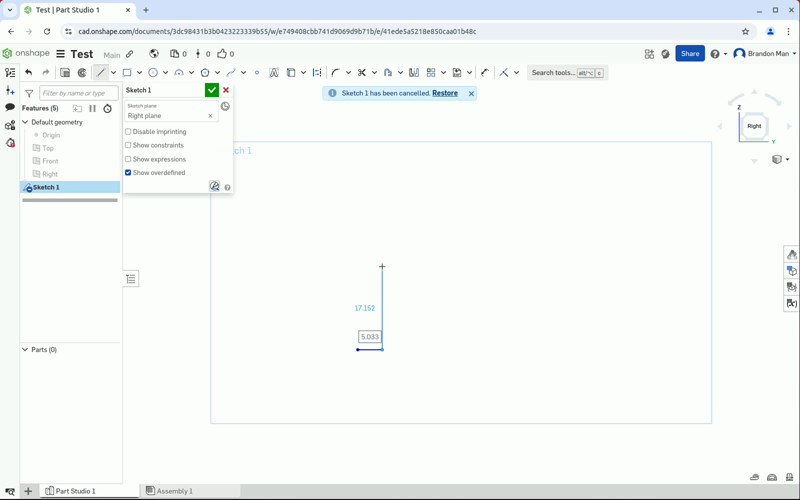
key_up(shift)
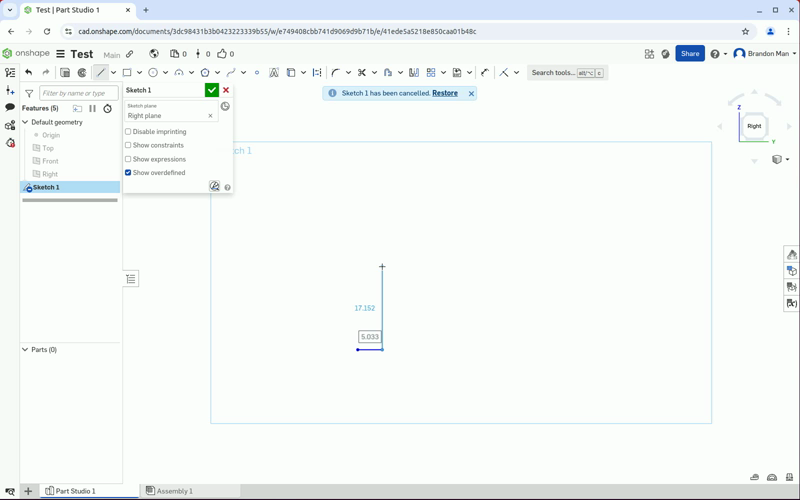
key_down(shift)
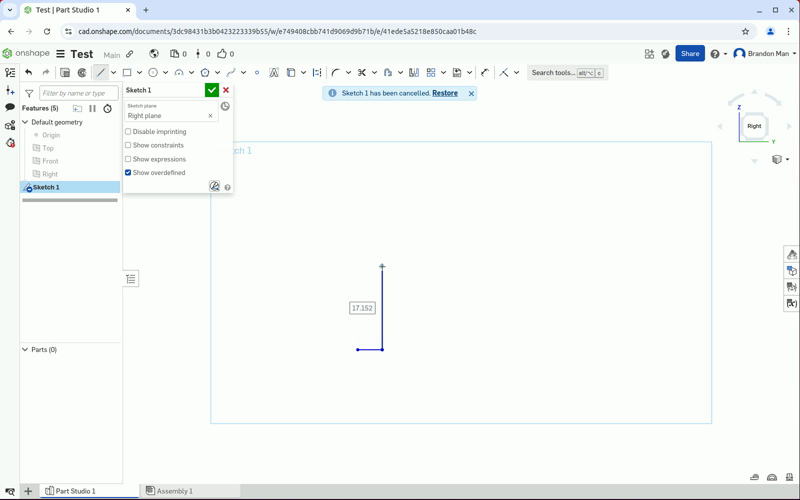
mouse_move(547, 266)
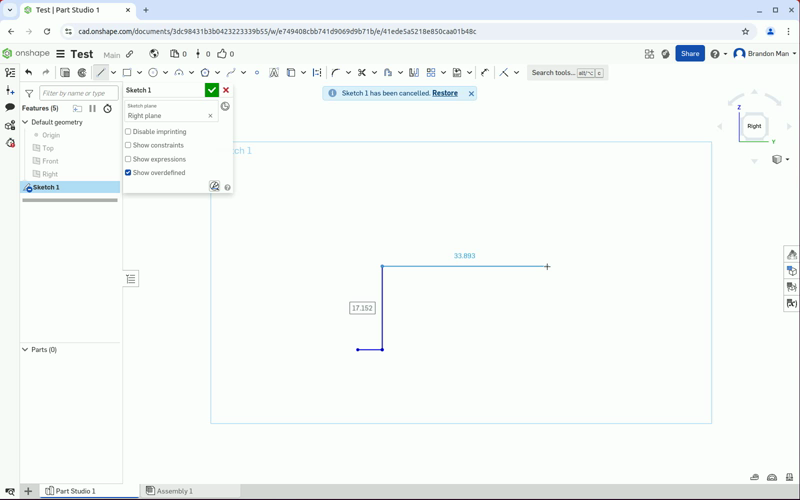
click(547, 266)
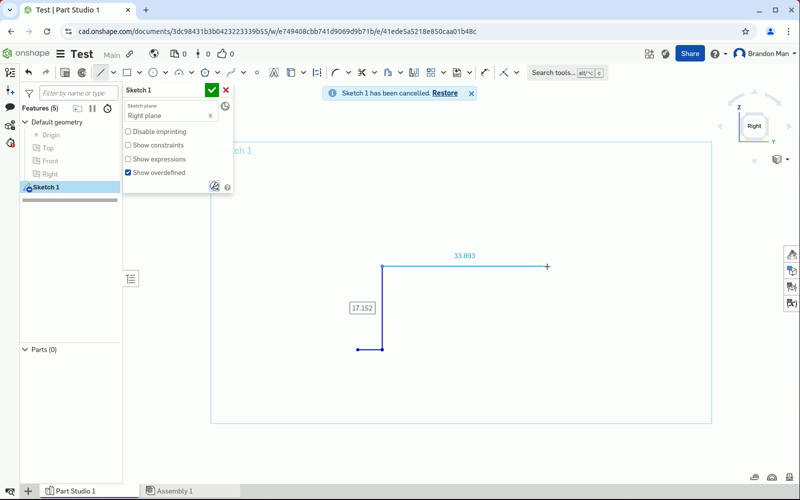
key_up(shift)
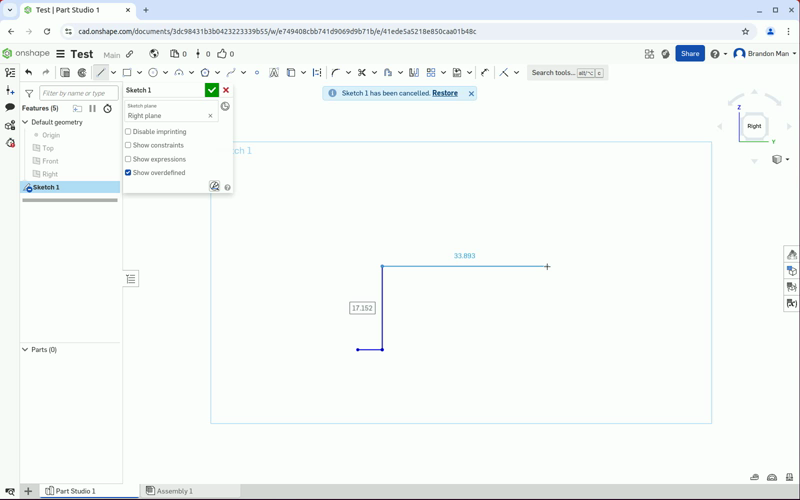
key_down(shift)
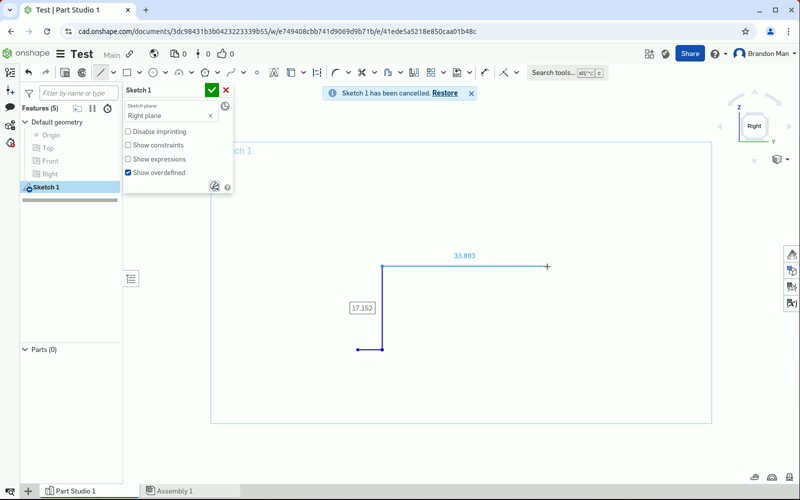
mouse_move(547, 349)
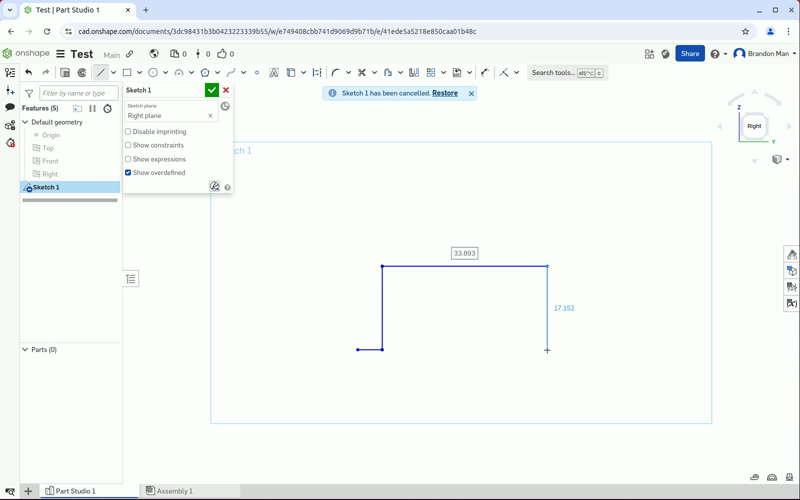
click(547, 349)
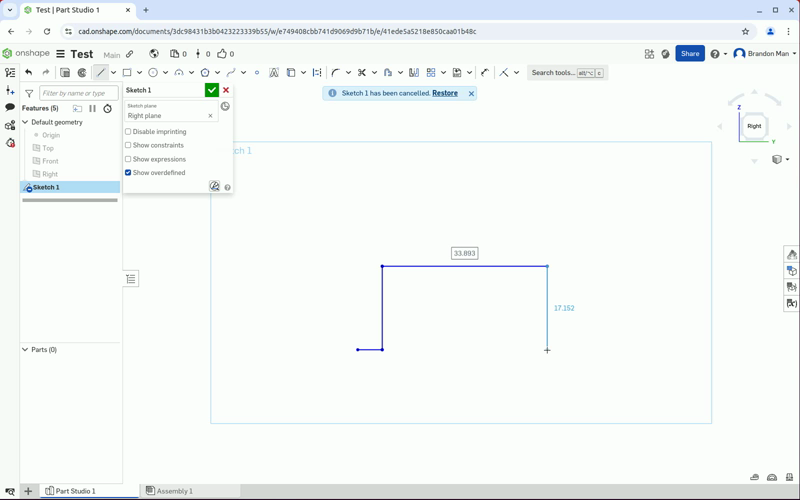
key_up(shift)
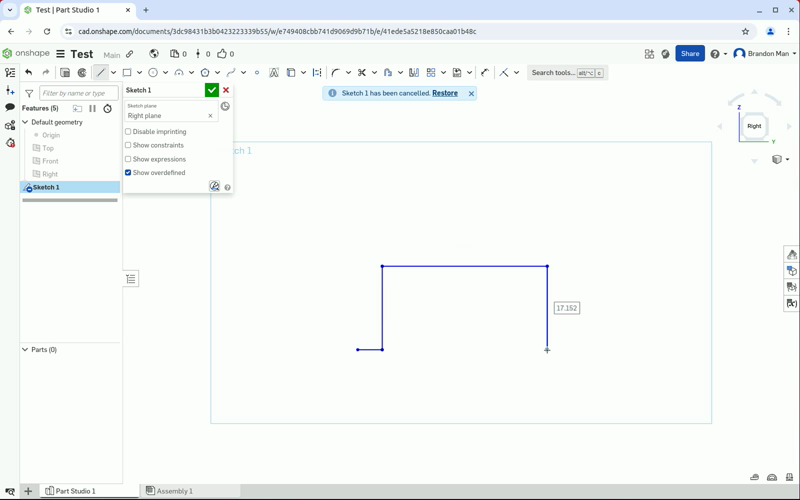
key_down(shift)
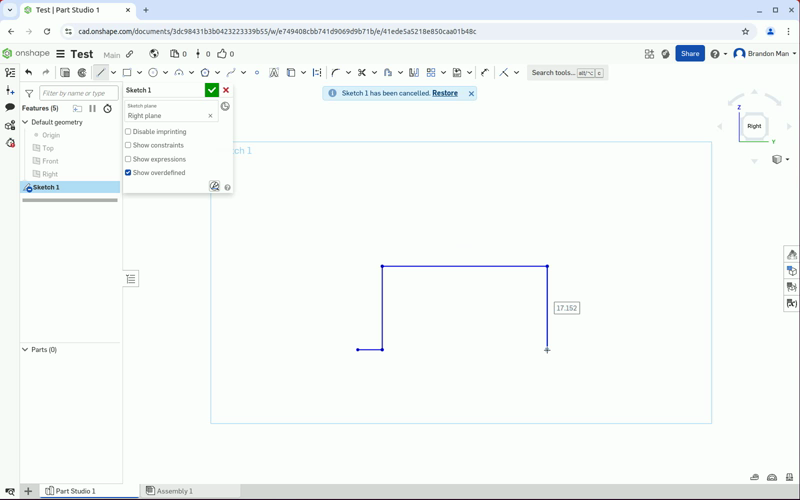
mouse_move(577, 349)
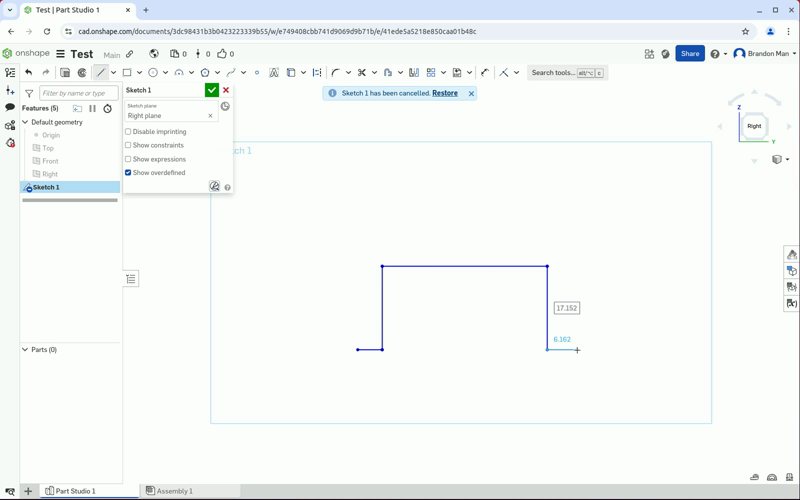
mouse_move(572, 349)
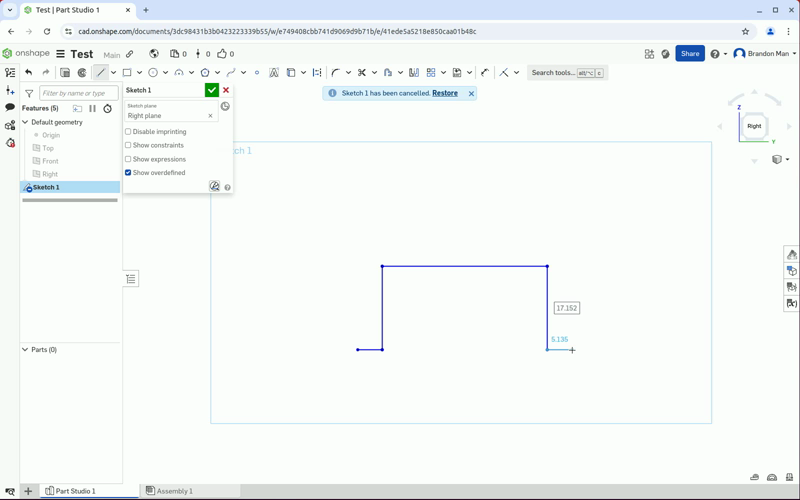
click(572, 349)
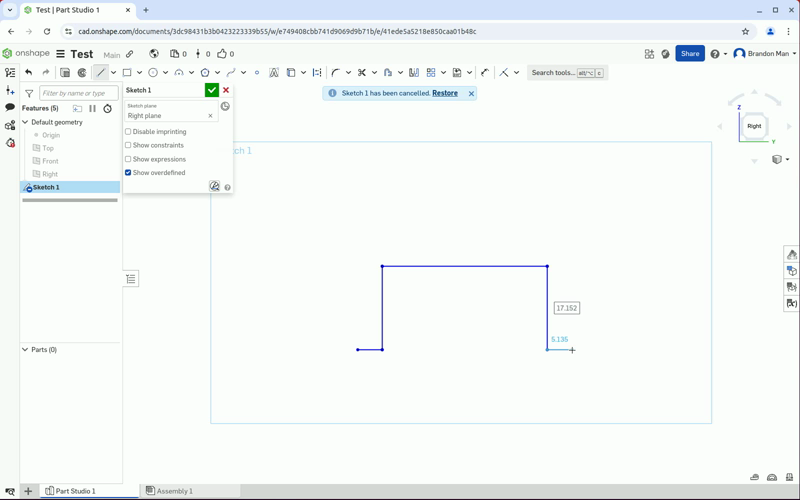
key_up(shift)
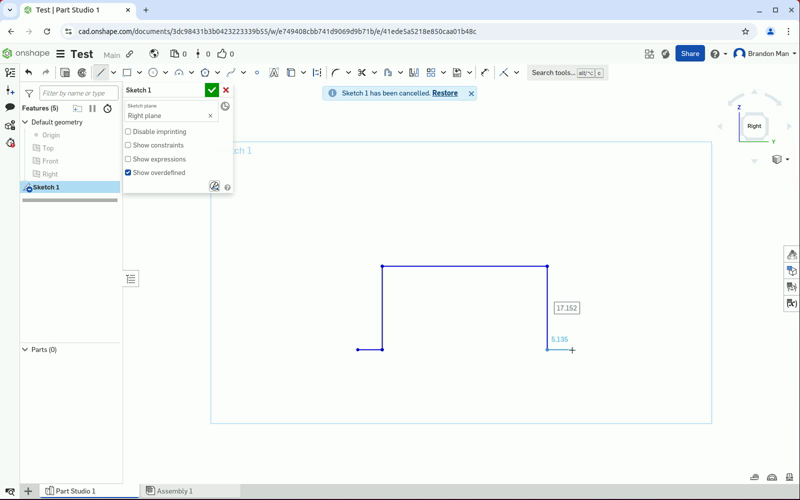
key_down(shift)
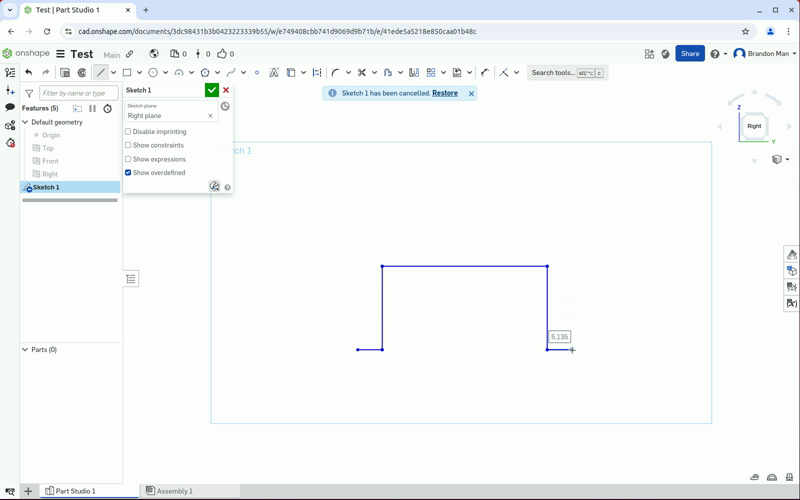
mouse_move(589, 349)
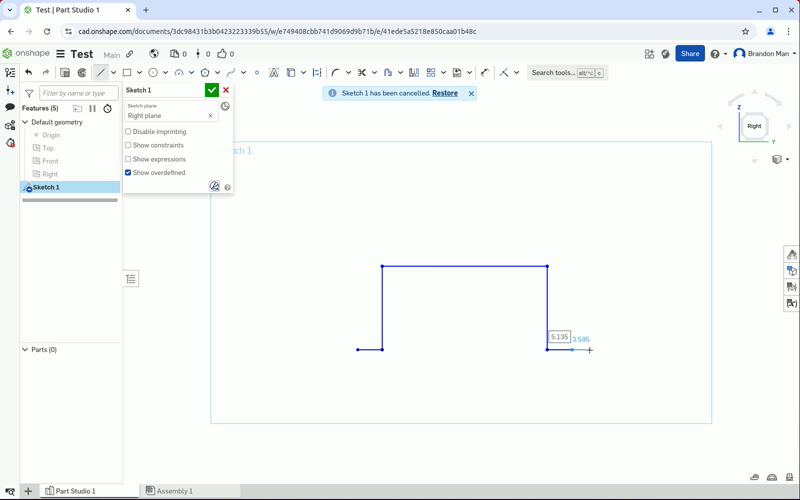
mouse_move(572, 340)
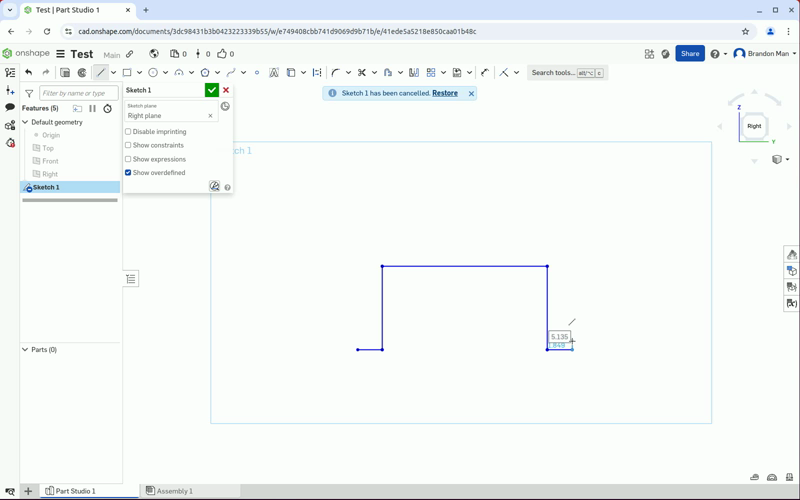
click(572, 340)
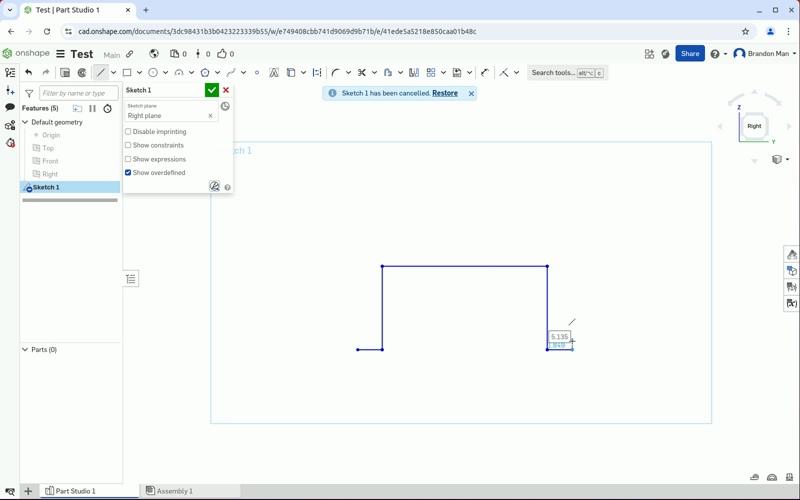
key_up(shift)
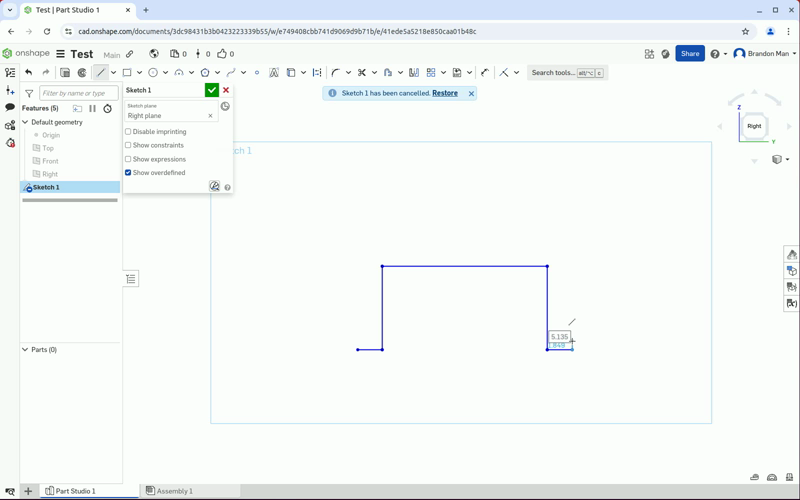
key_down(shift)
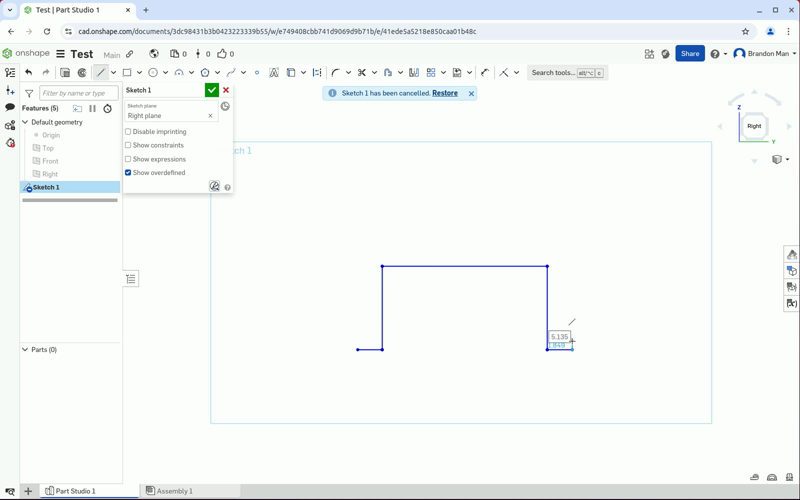
mouse_move(589, 340)
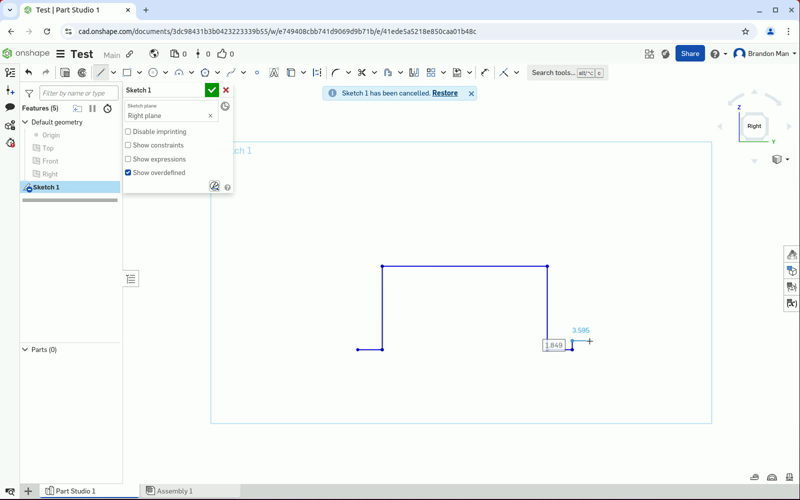
mouse_move(556, 340)
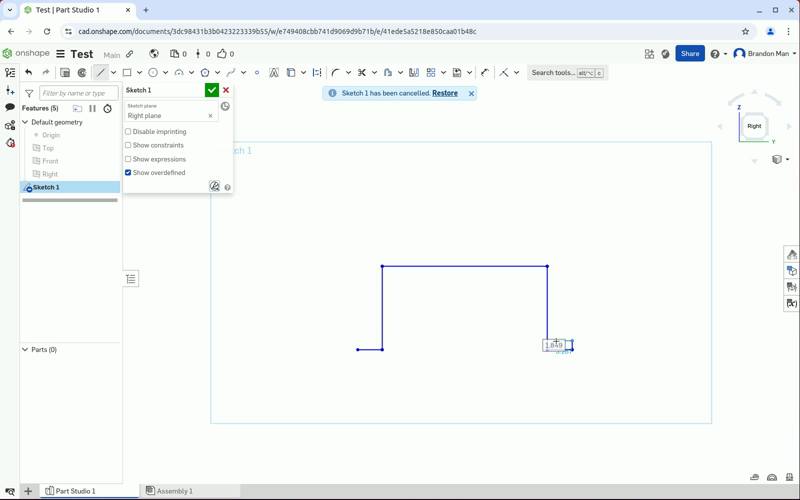
click(556, 340)
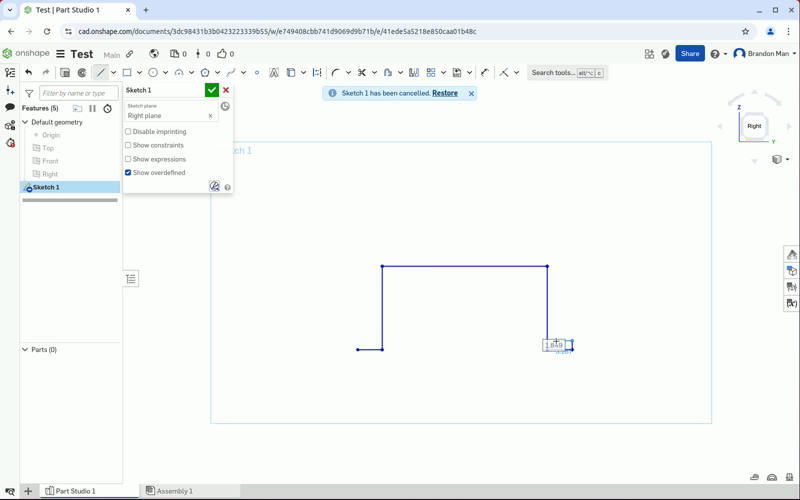
key_up(shift)
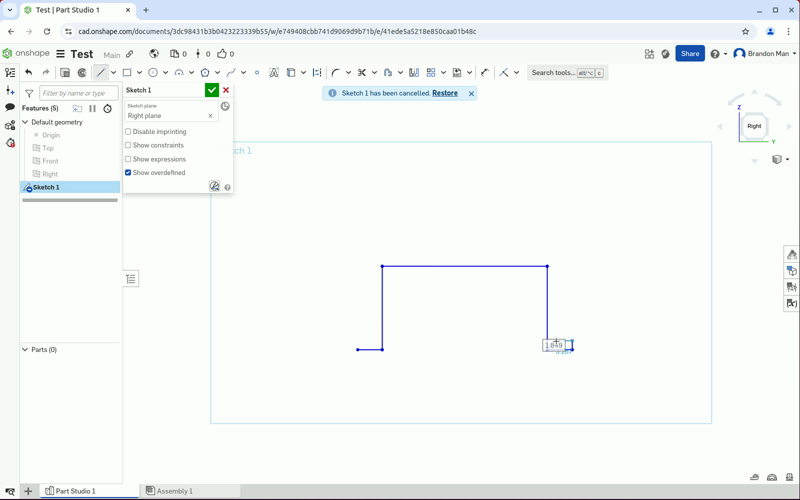
key_down(shift)
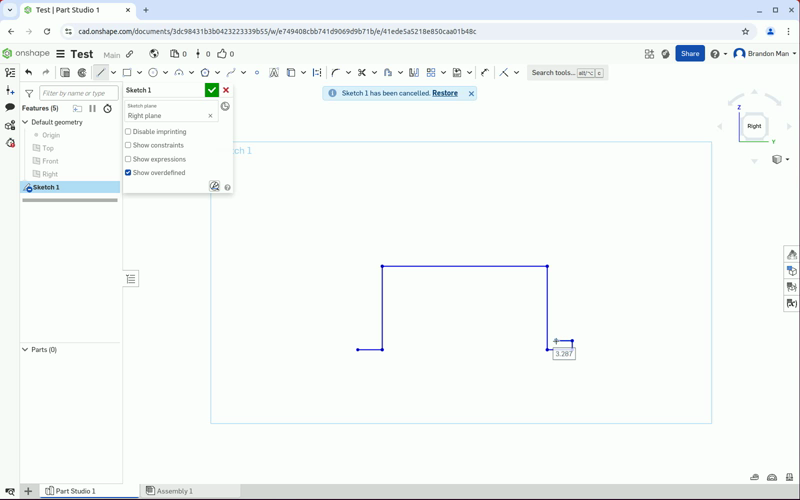
mouse_move(556, 259)
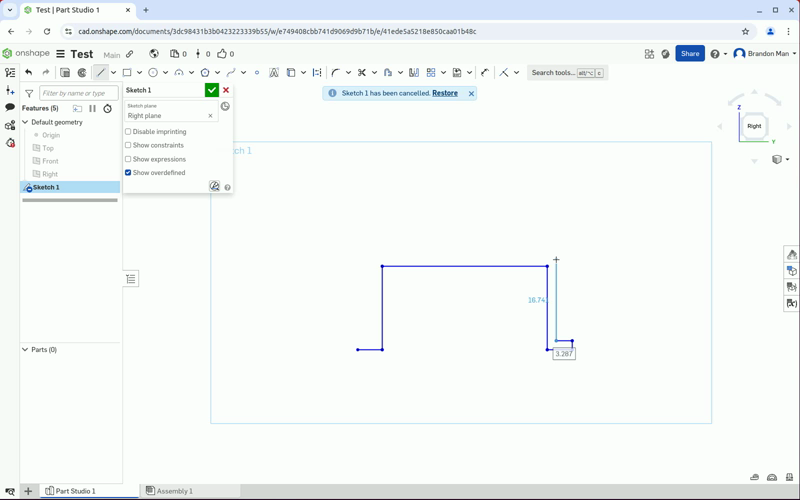
click(556, 259)
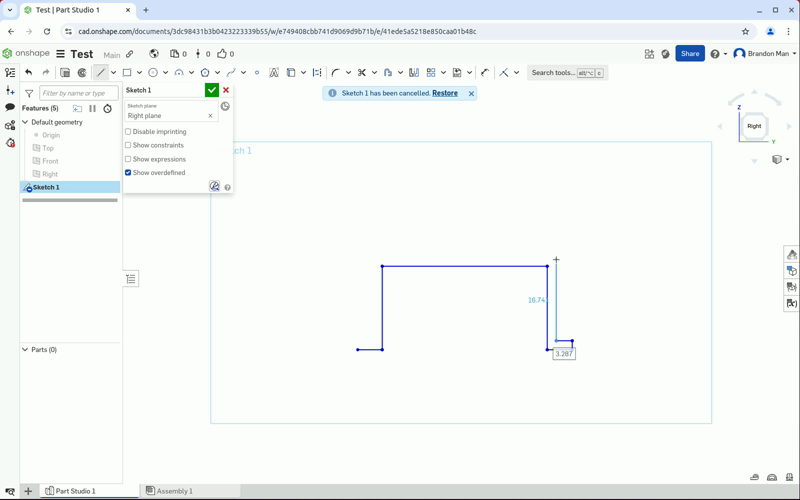
key_up(shift)
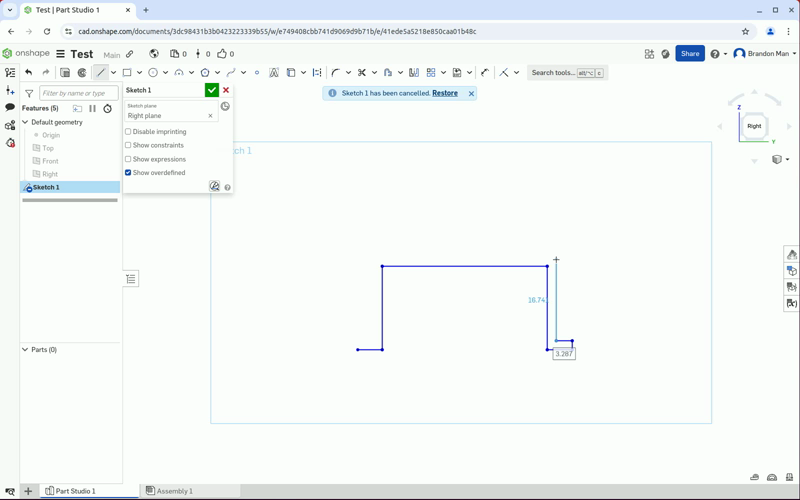
key_down(shift)
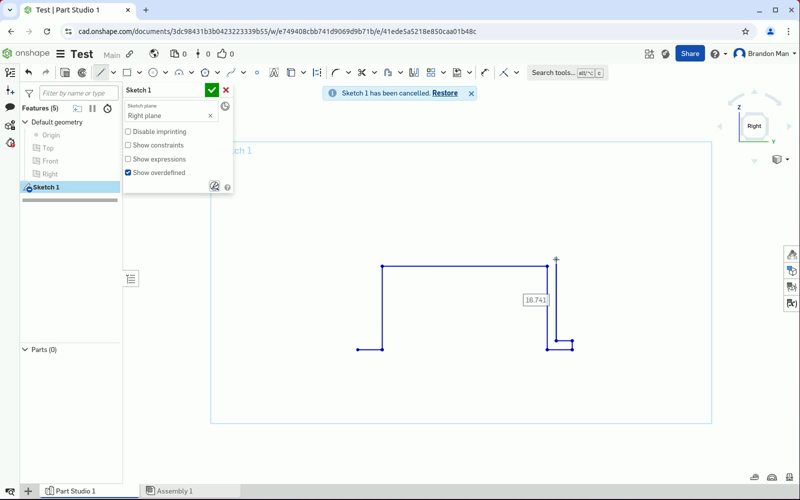
mouse_move(373, 259)
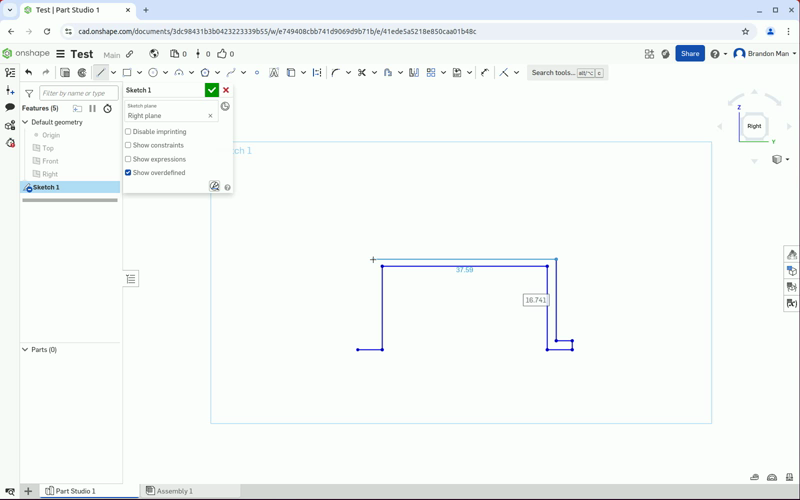
click(373, 259)
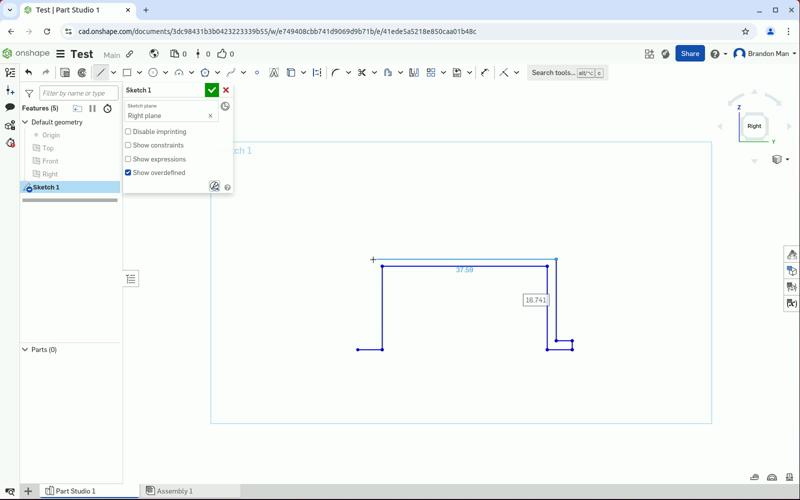
key_up(shift)
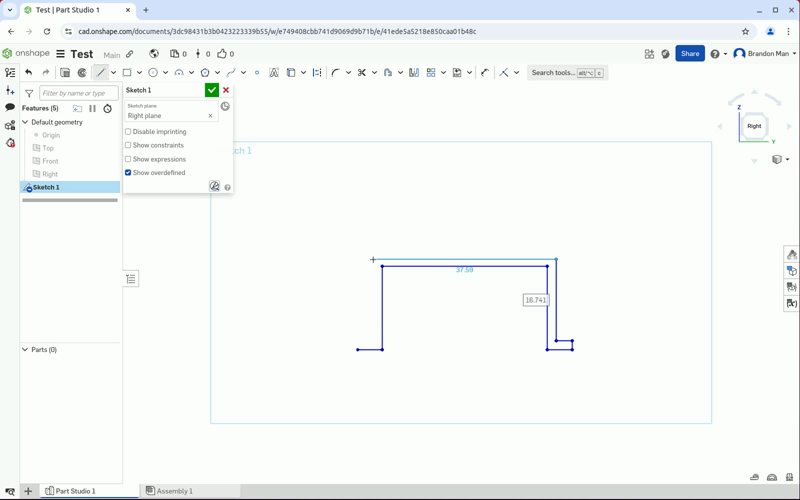
key_down(shift)
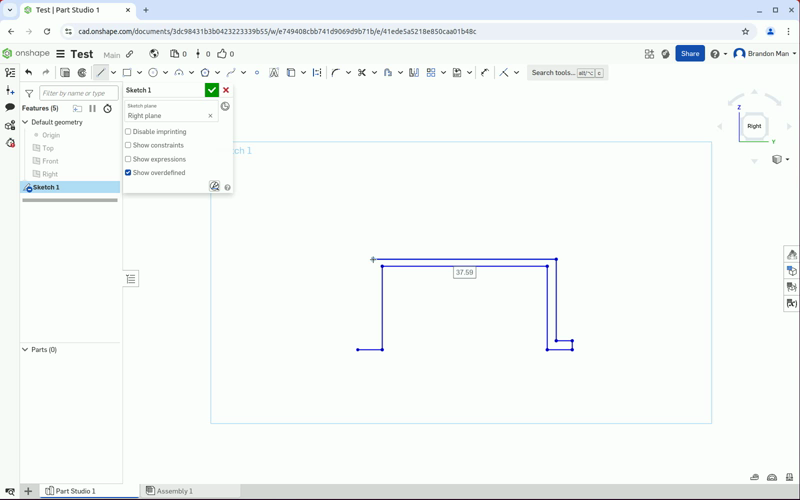
mouse_move(373, 340)
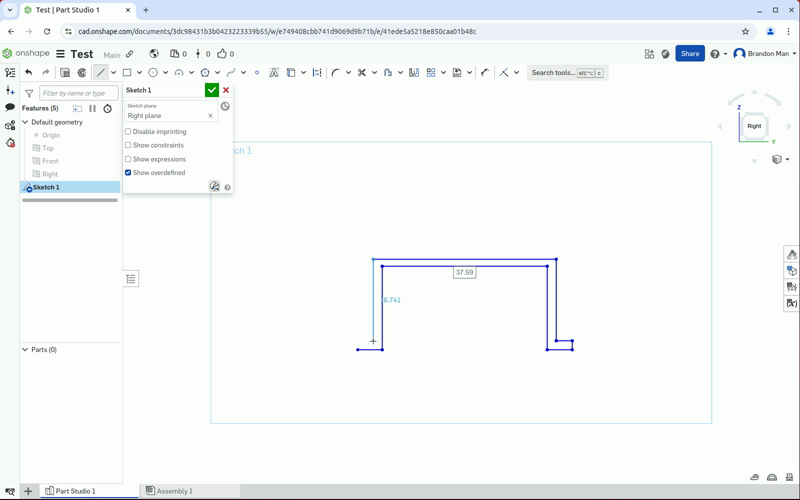
click(373, 340)
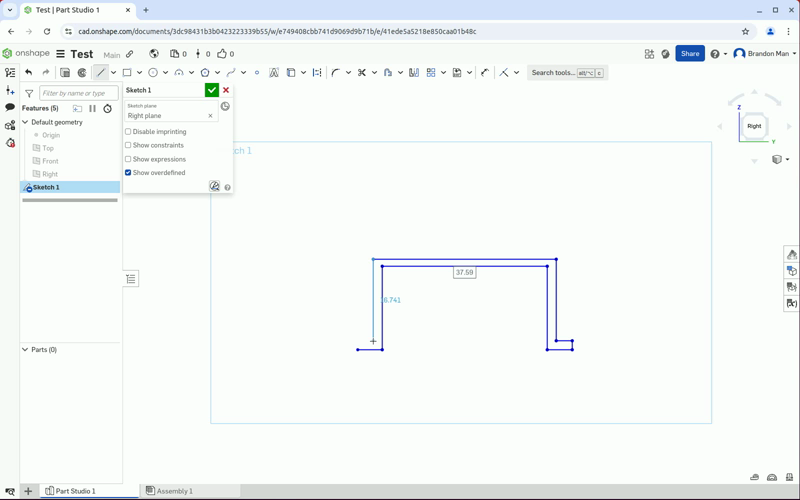
key_up(shift)
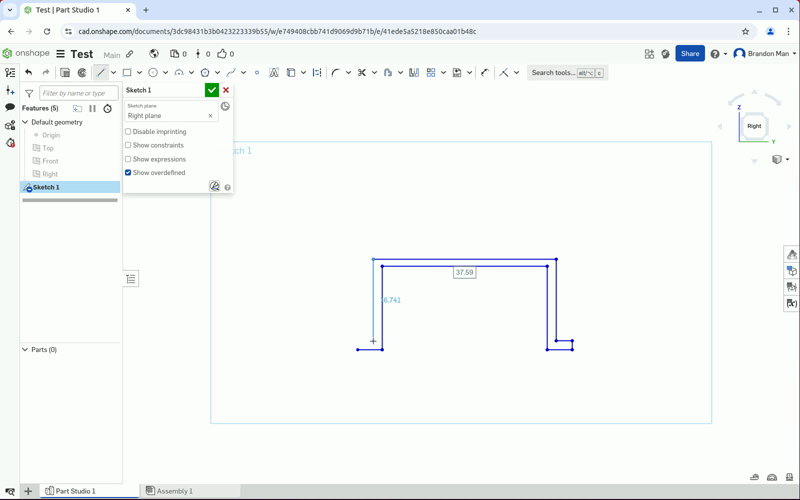
key_down(shift)
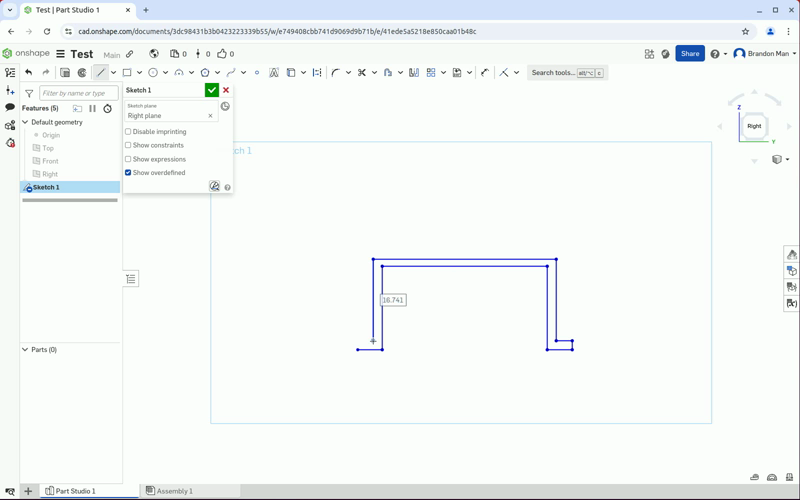
mouse_move(403, 340)
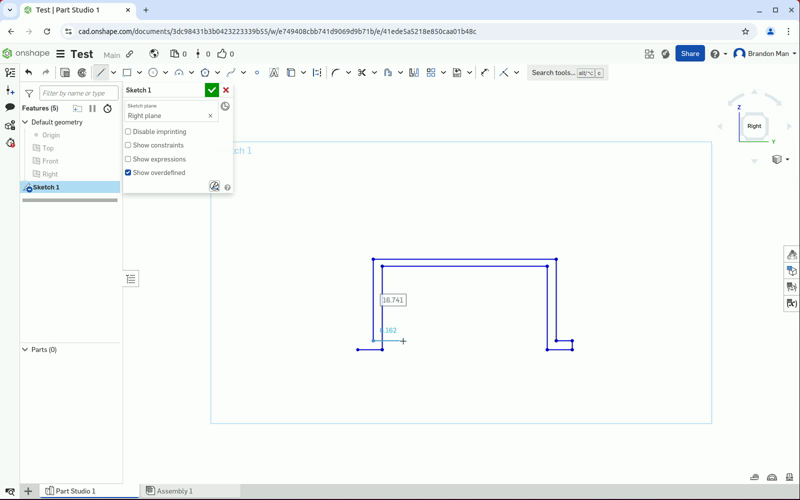
mouse_move(357, 340)
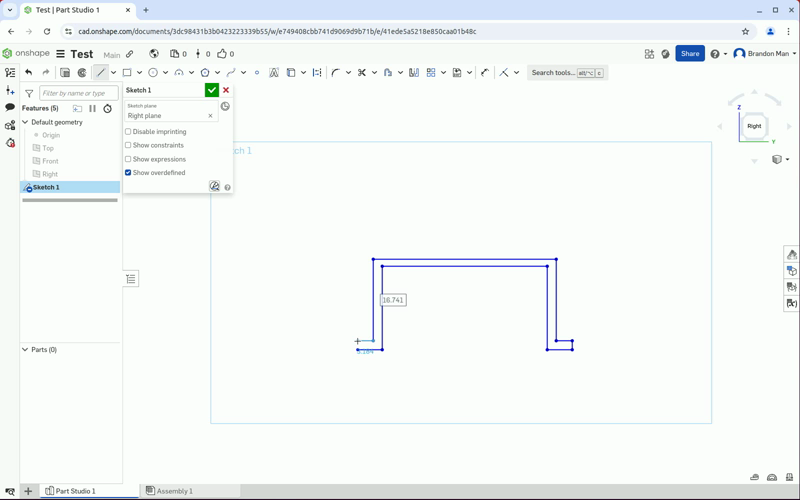
click(357, 340)
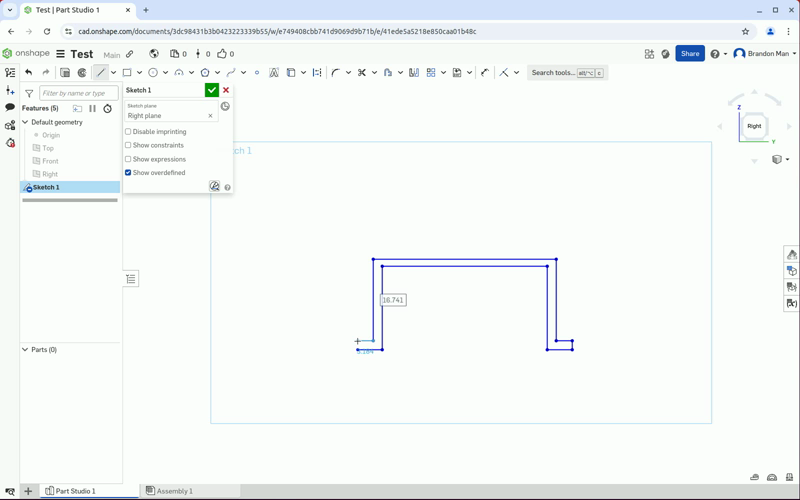
key_up(shift)
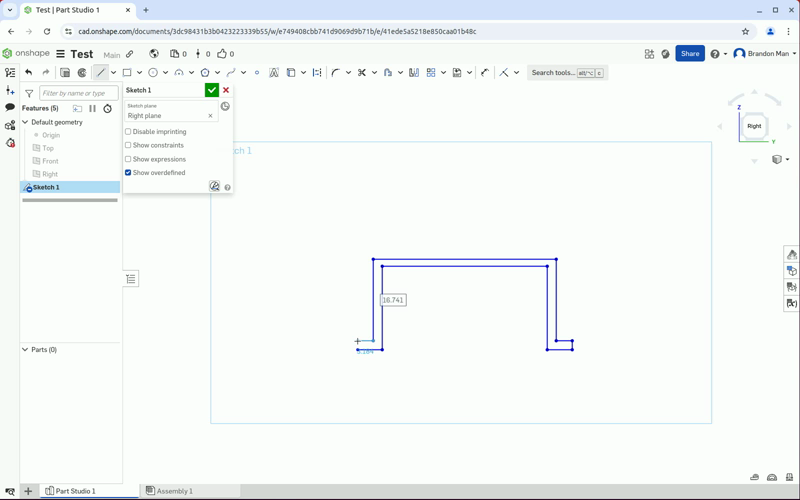
mouse_move(387, 340)
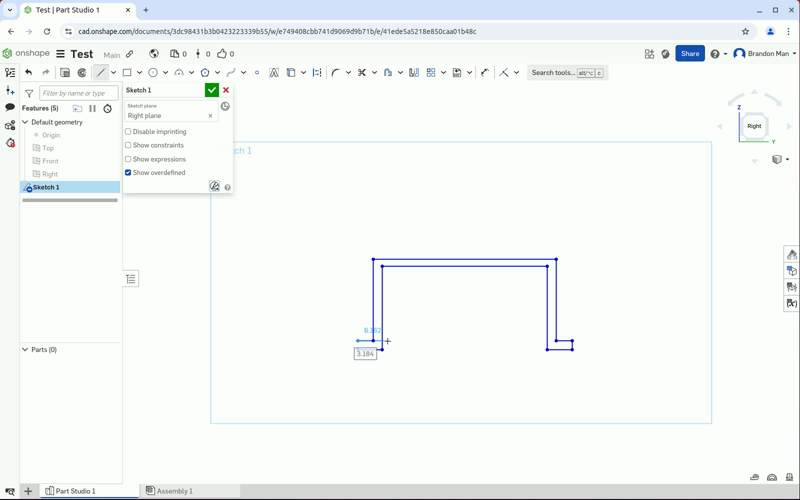
key_down(shift)
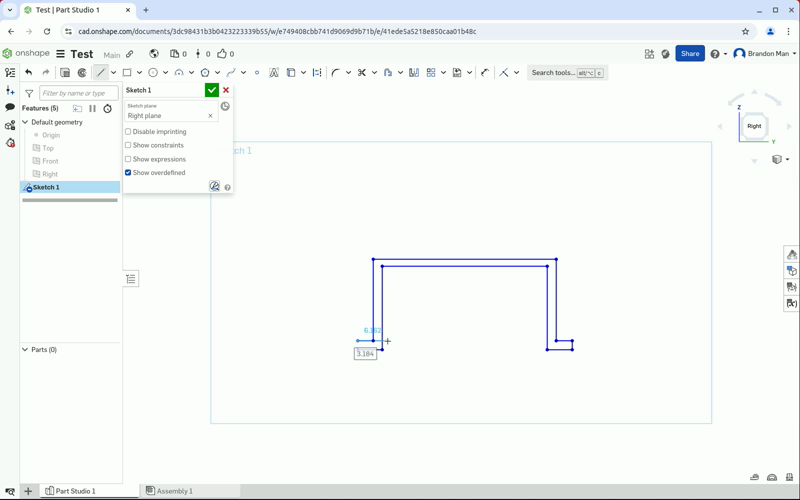
mouse_move(357, 349)
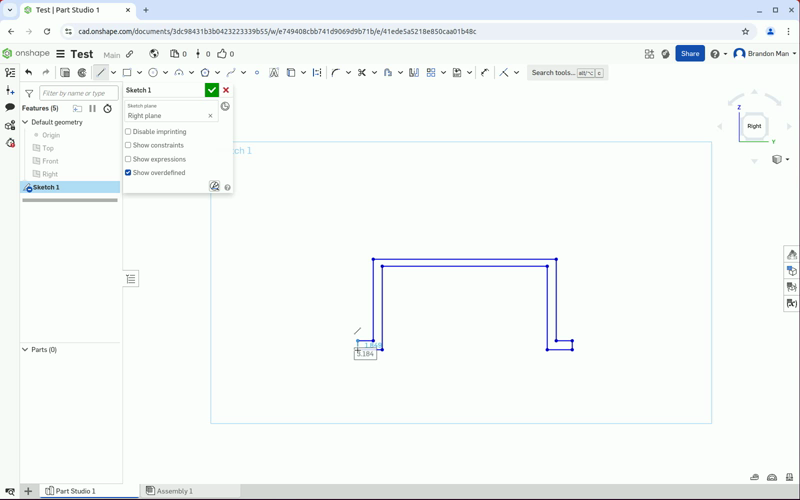
key_up(shift)
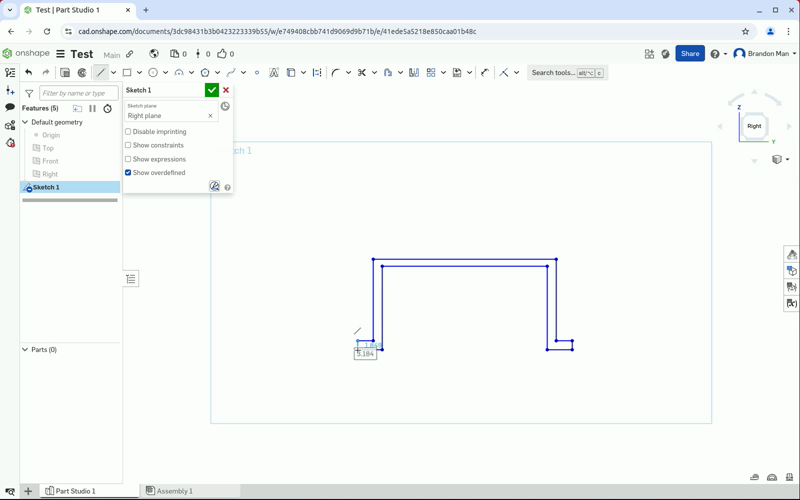
click(357, 349)
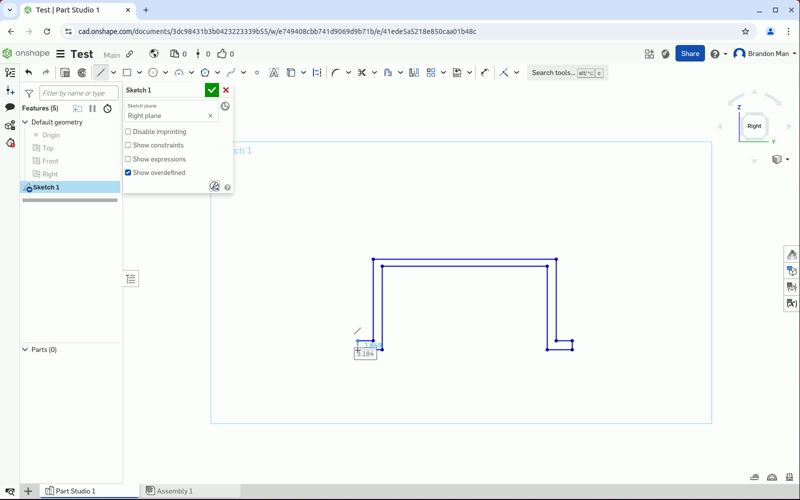
key(esc)
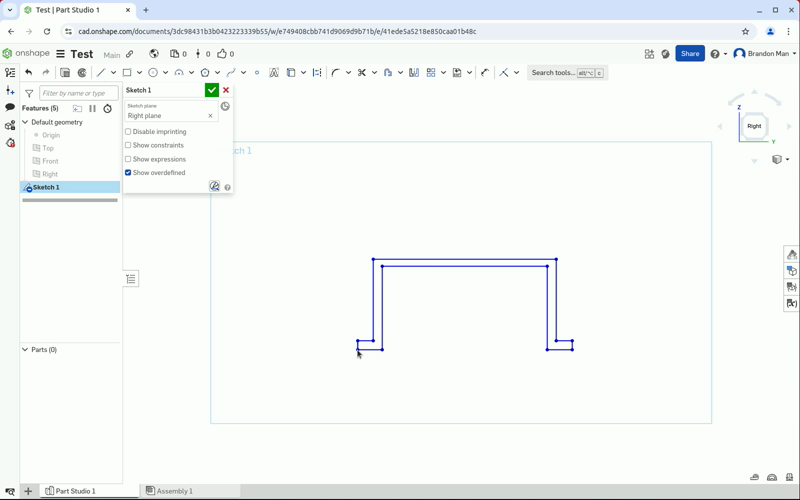
mouse_move(378, 274)
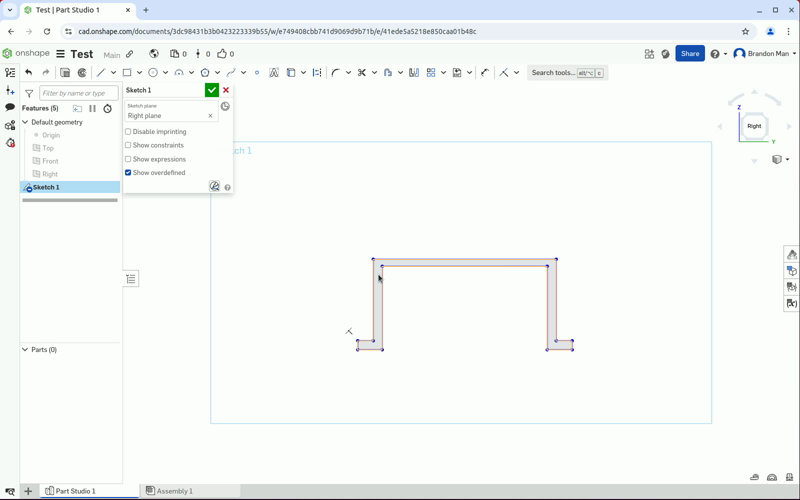
click(378, 274)
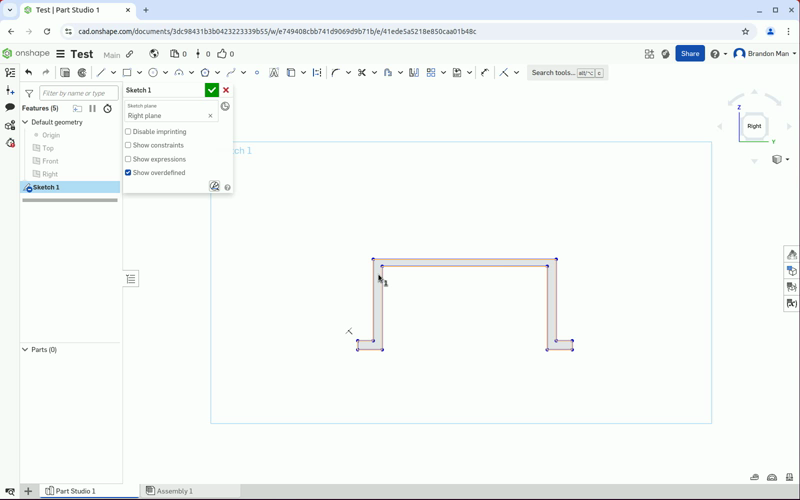
mouse_move(73, 352)
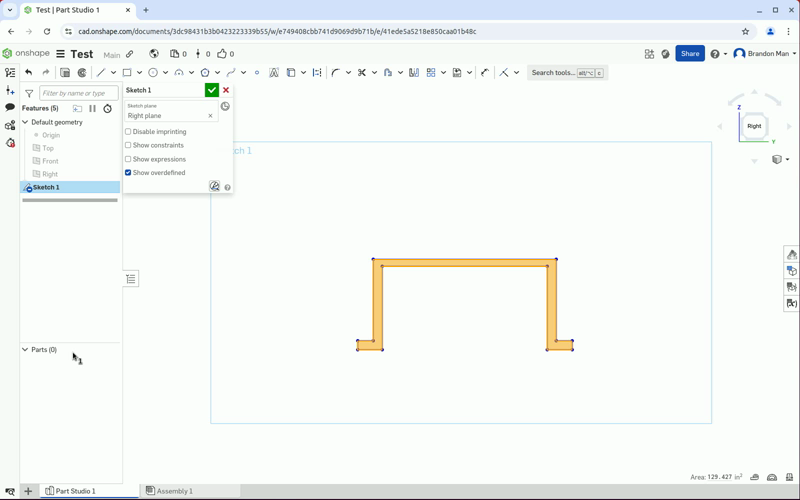
key(shift+y)
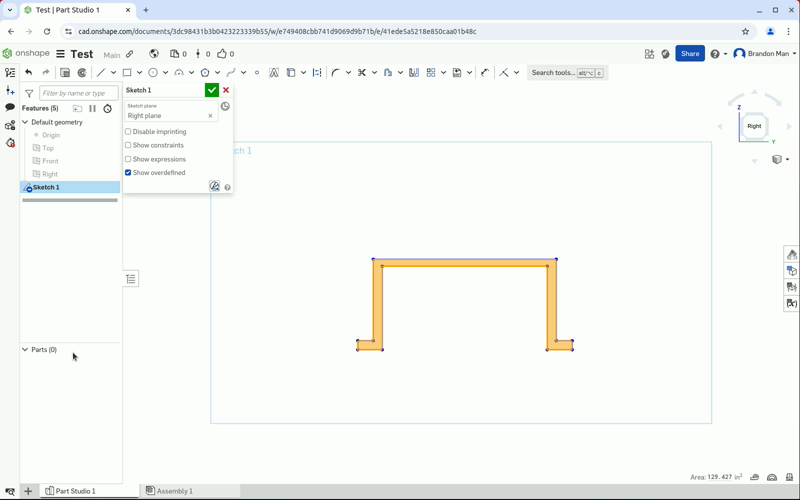
key(shift+e)
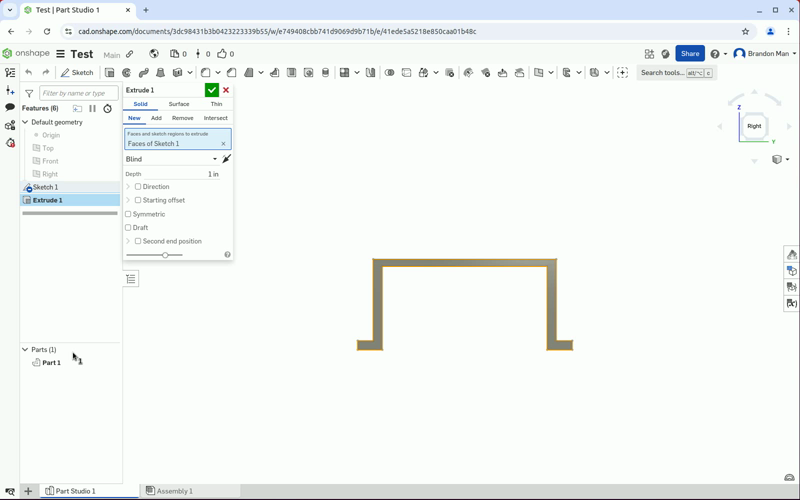
mouse_move(143, 106)
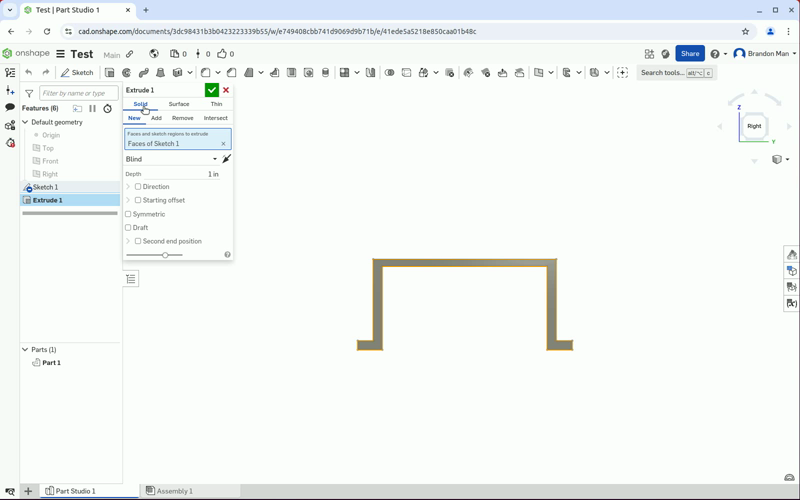
click(143, 106)
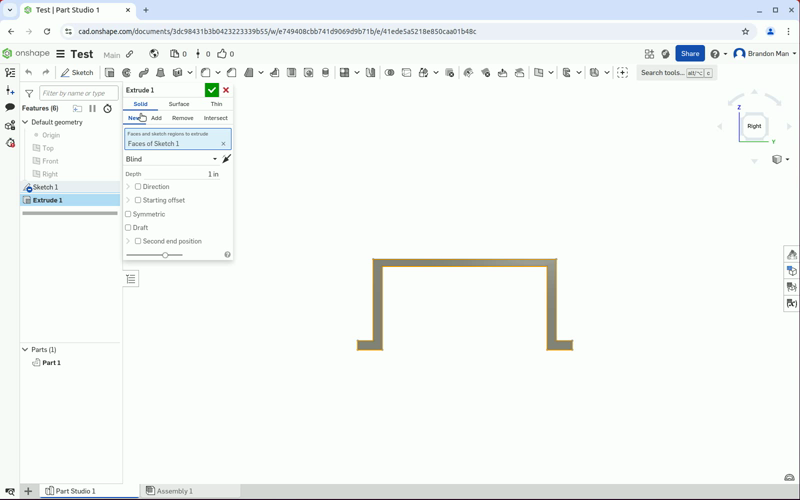
mouse_move(137, 120)
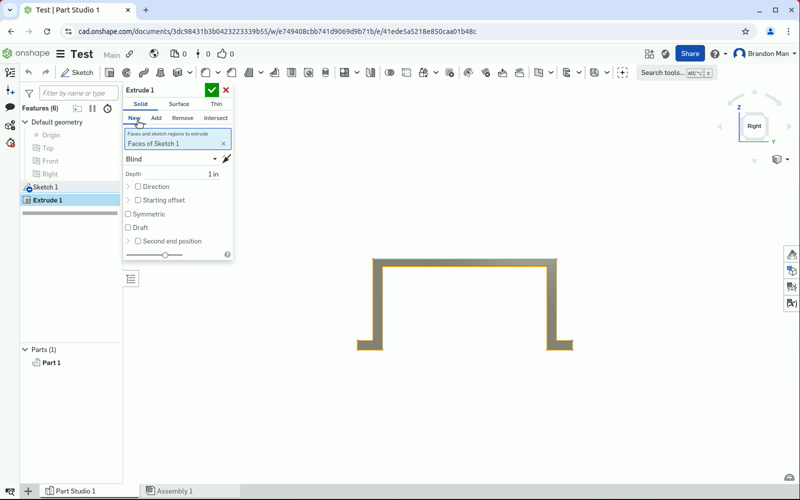
click(137, 120)
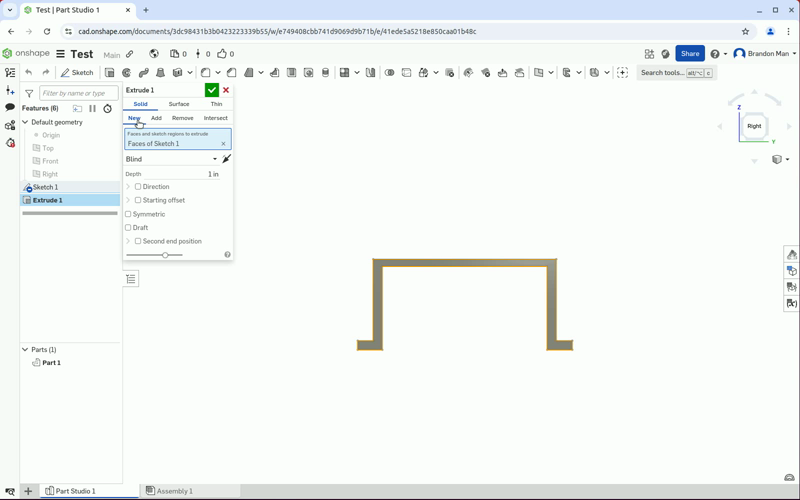
key(tab, 4)
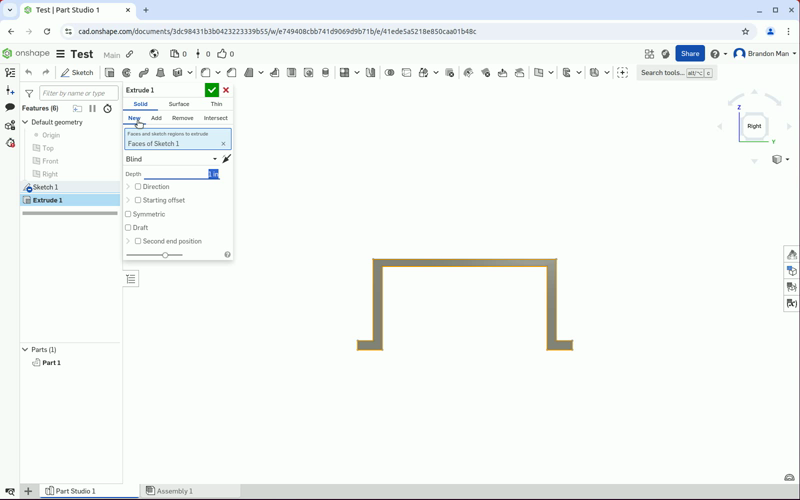
text(4.333)
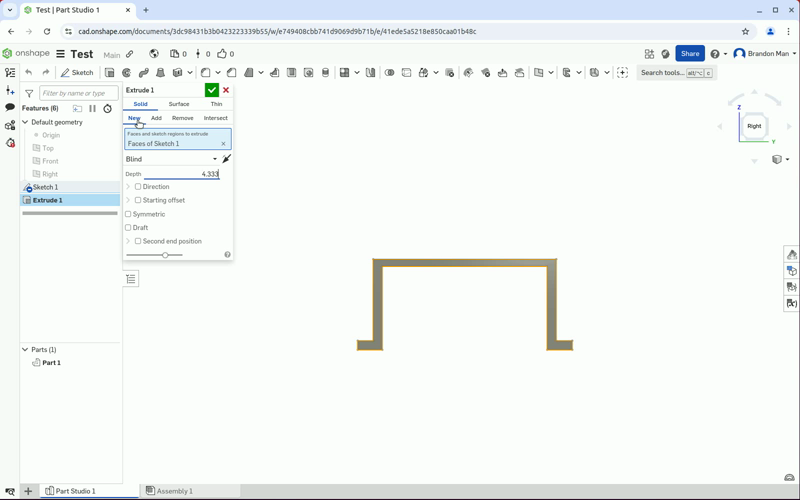
key(enter)
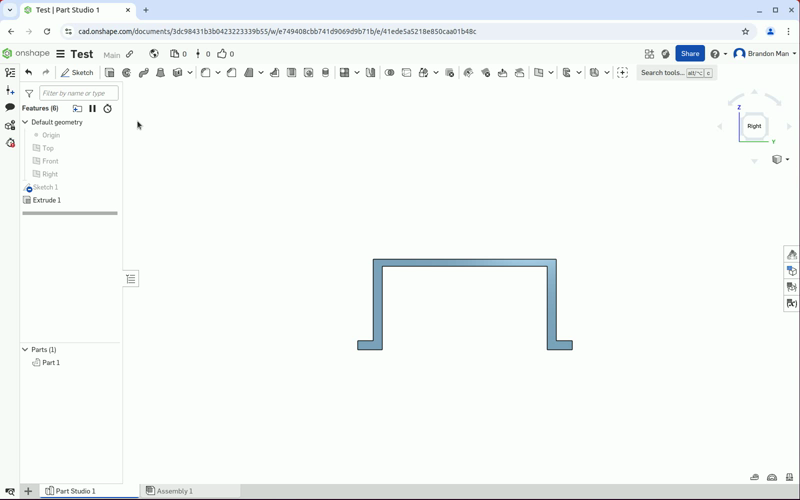
key(shift+h)
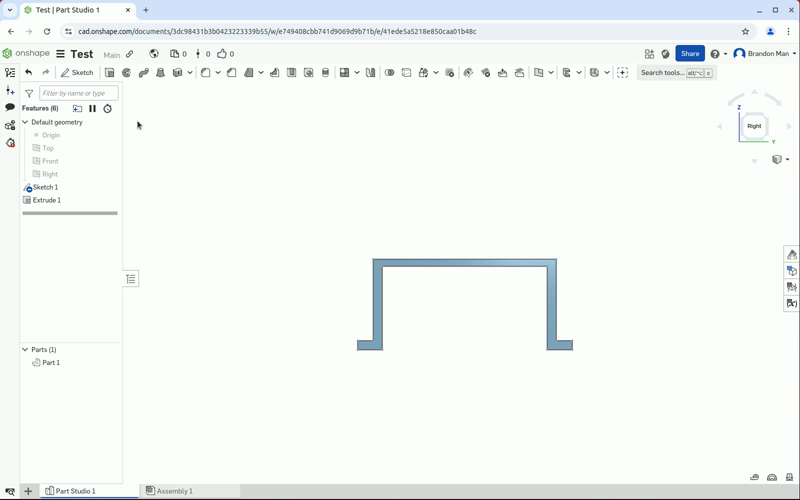
key(shift+h)
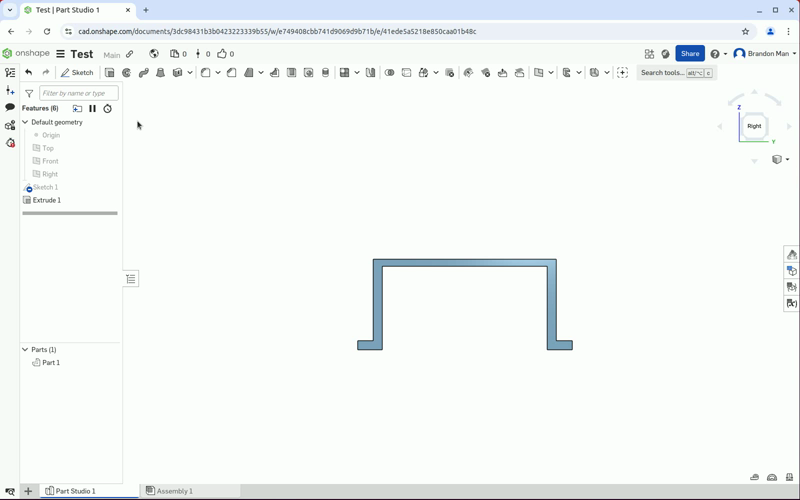
mouse_move(73, 189)
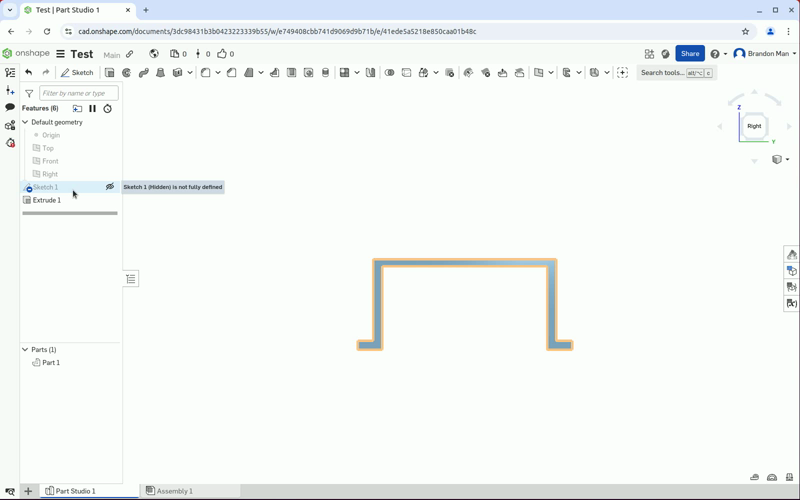
click(73, 189)
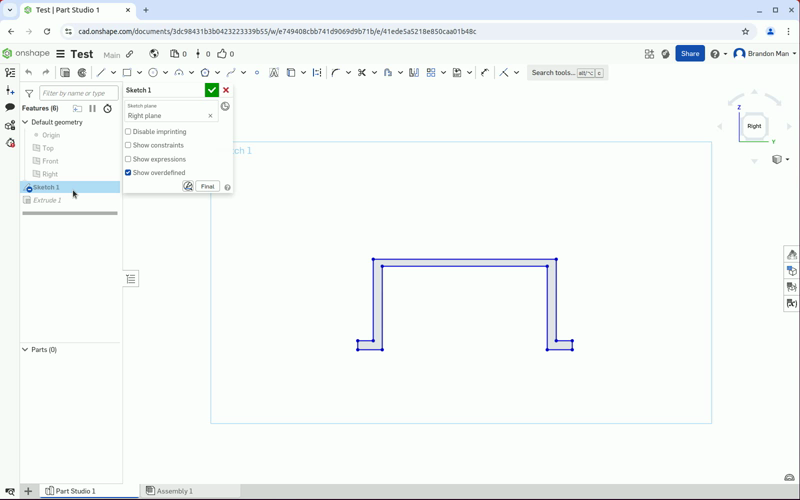
mouse_move(229, 92)
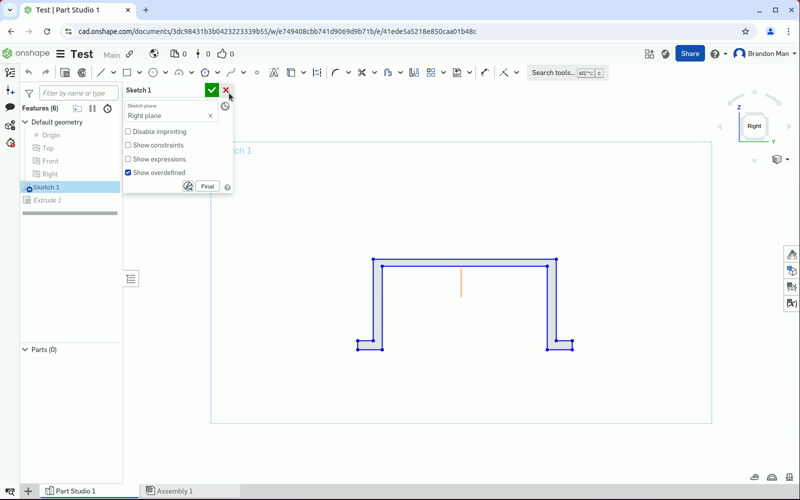
click(229, 92)
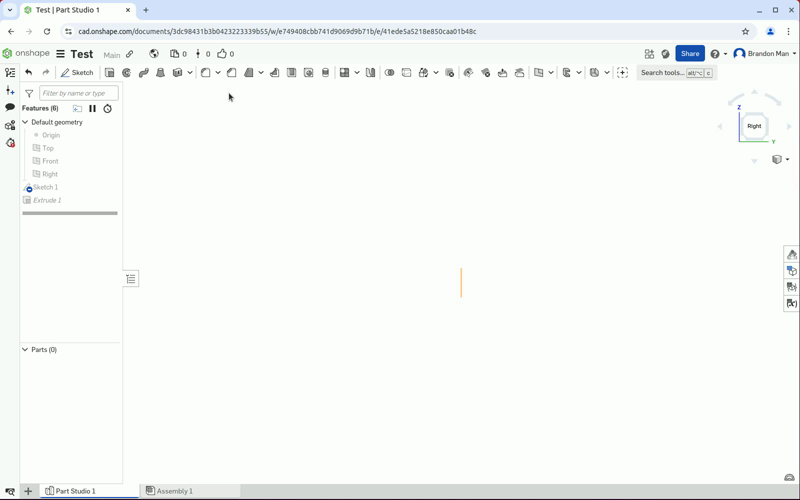
mouse_move(73, 352)
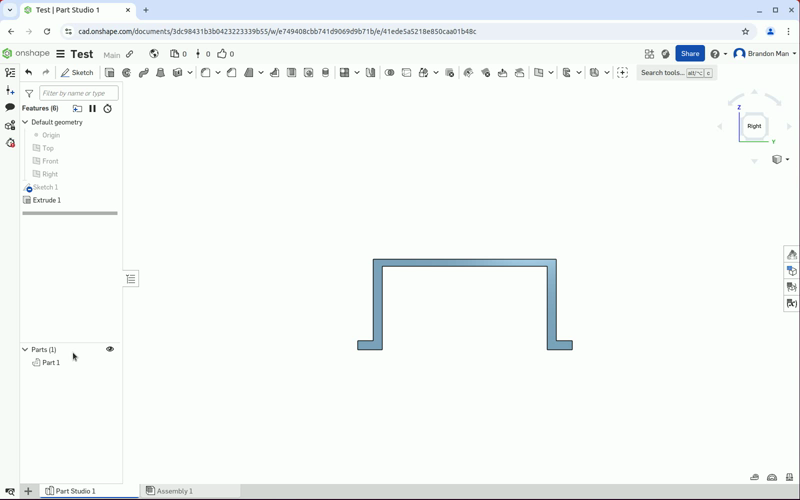
key(y)
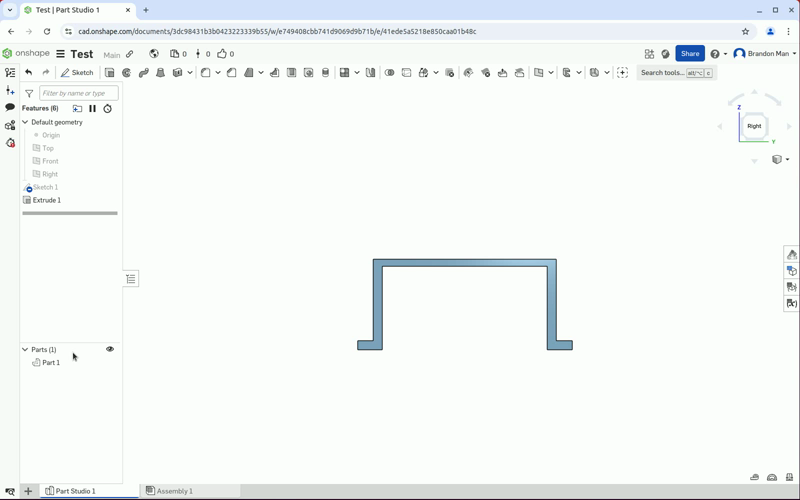
key(shift+p)
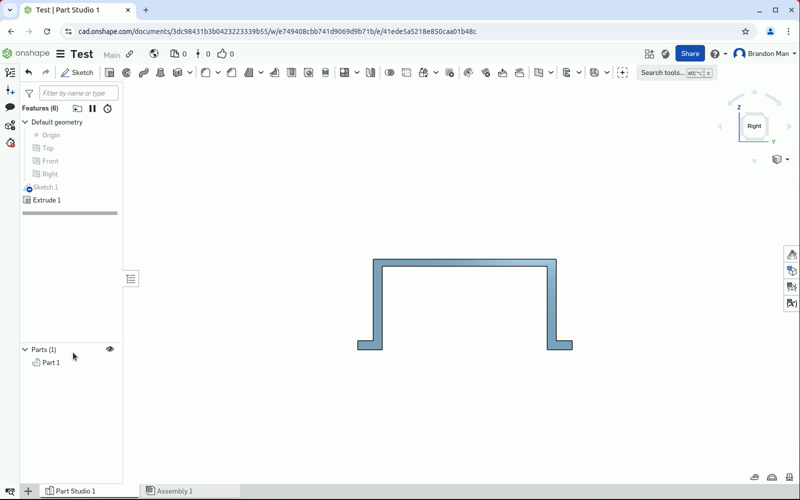
key(space)
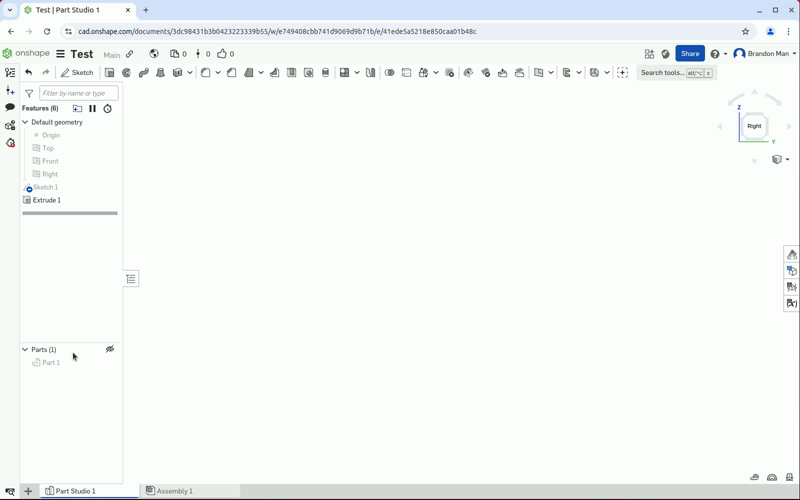
key_down(shift)
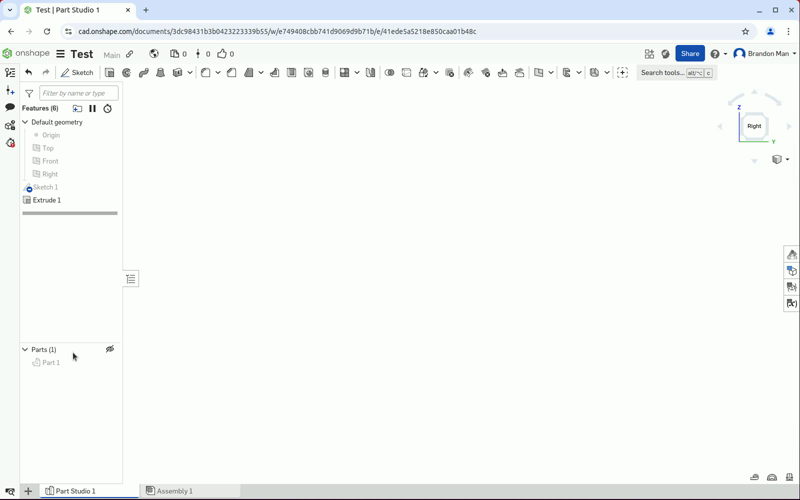
key(right)
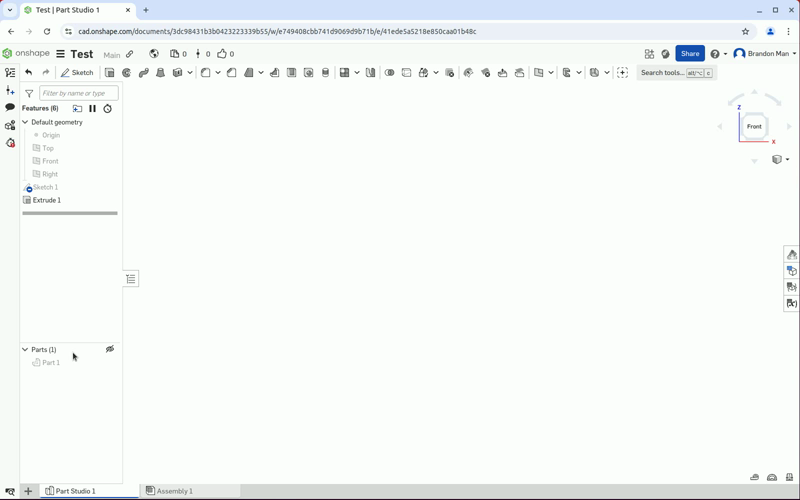
key_up(shift)
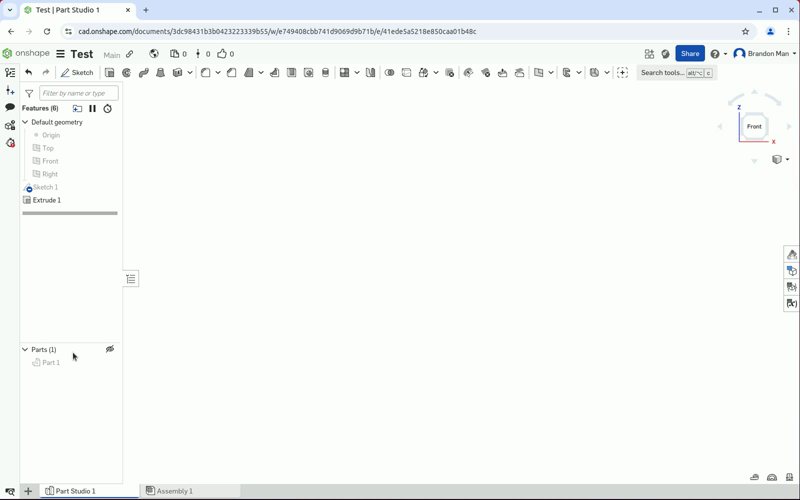
key(space)
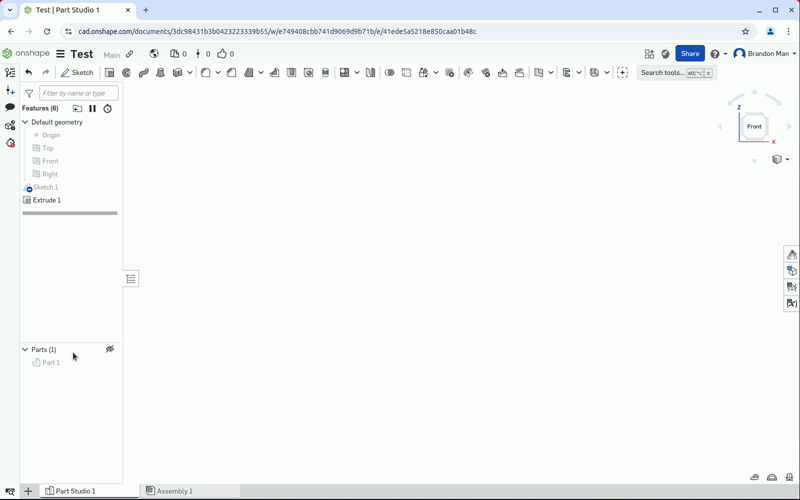
key_down(shift)
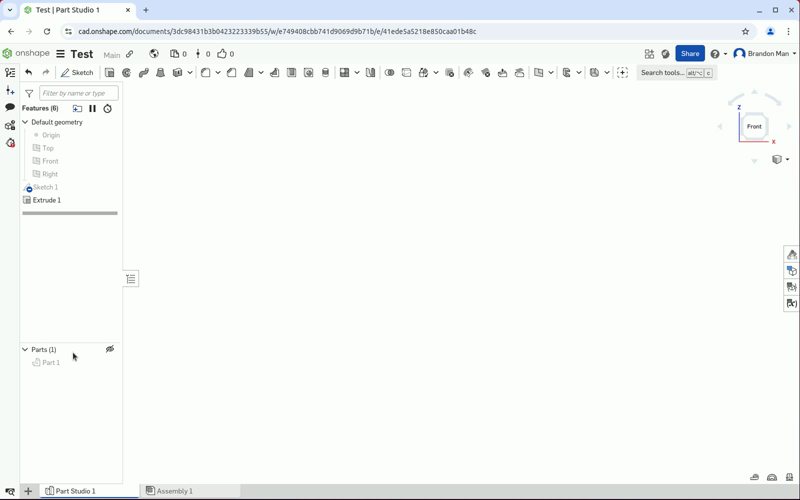
key(down)
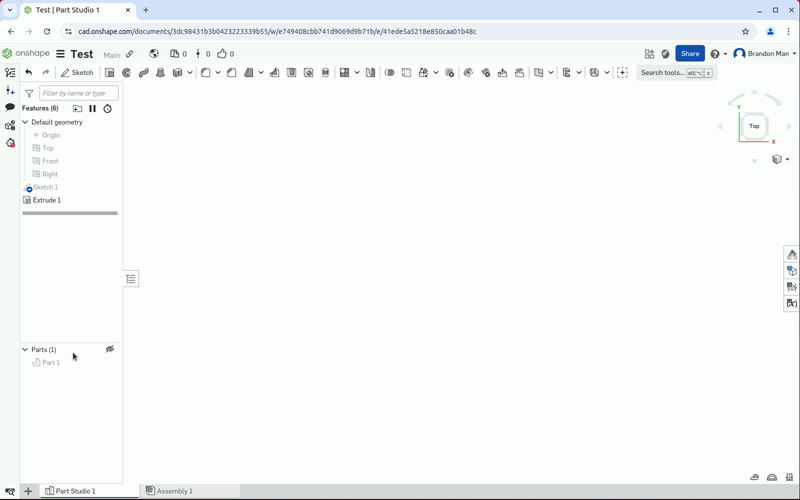
key_up(shift)
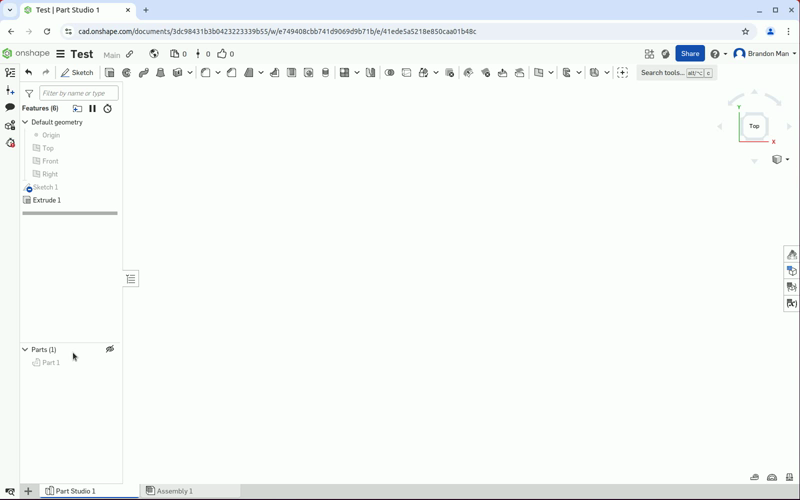
mouse_move(73, 352)
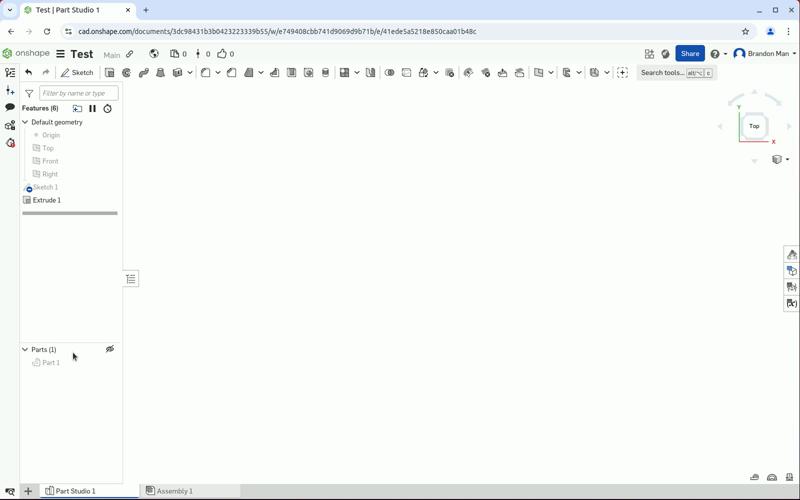
key(shift+y)
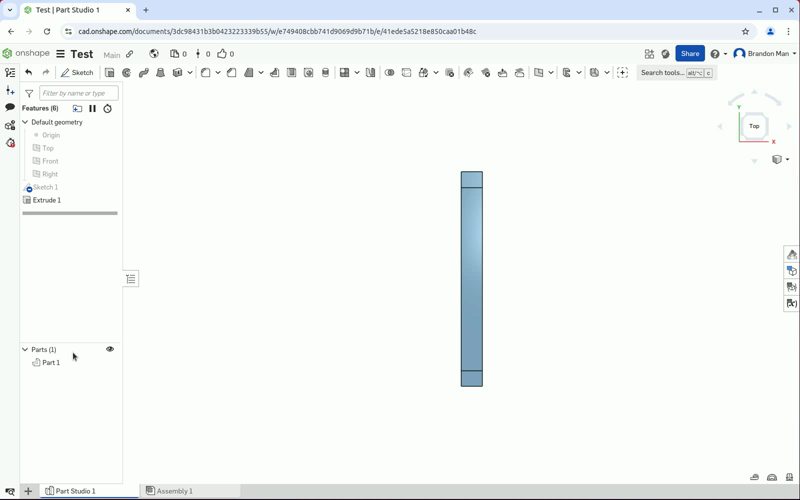
mouse_move(541, 75)
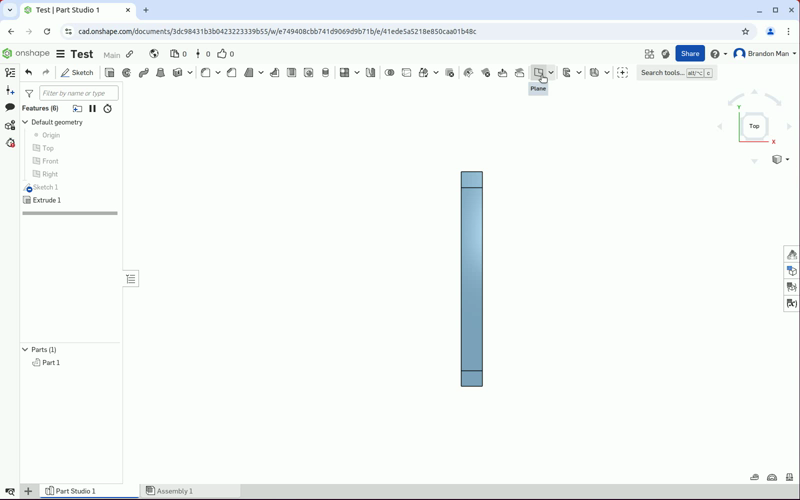
click(541, 75)
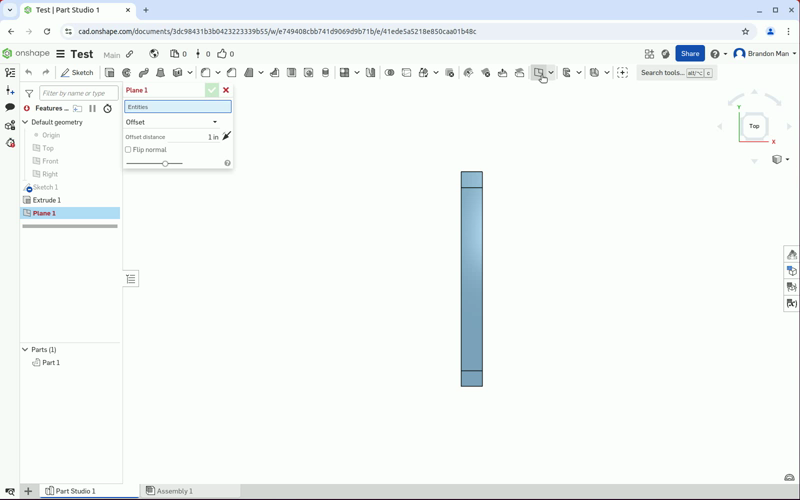
mouse_move(73, 150)
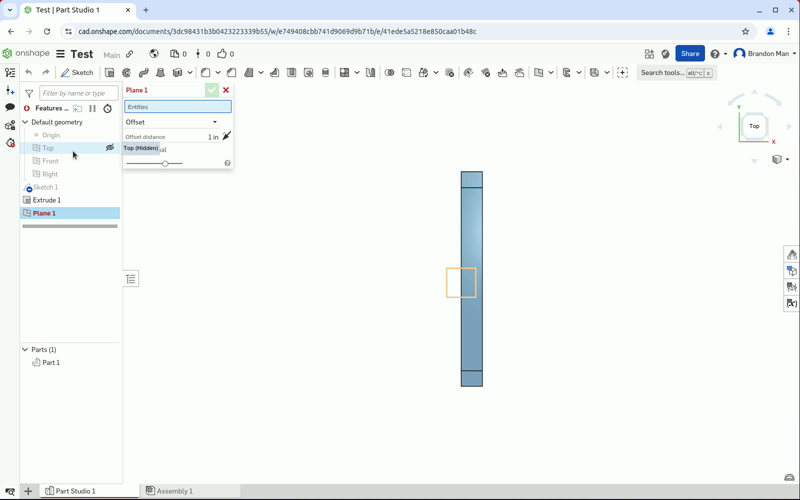
click(73, 150)
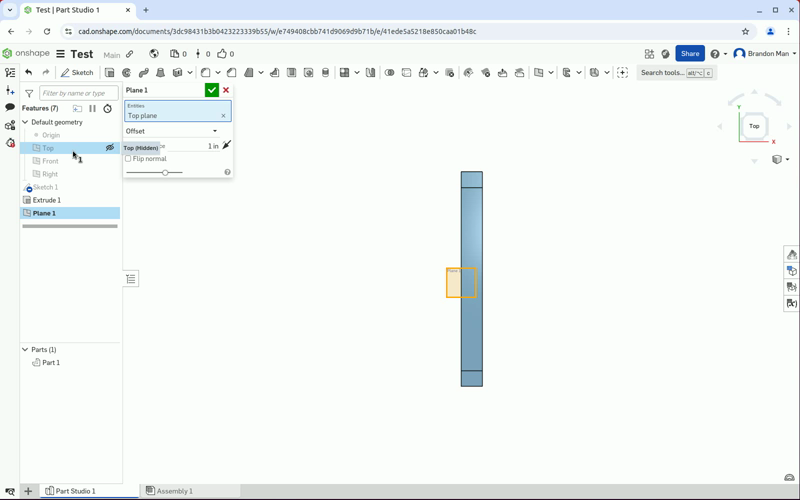
key(tab, 2)
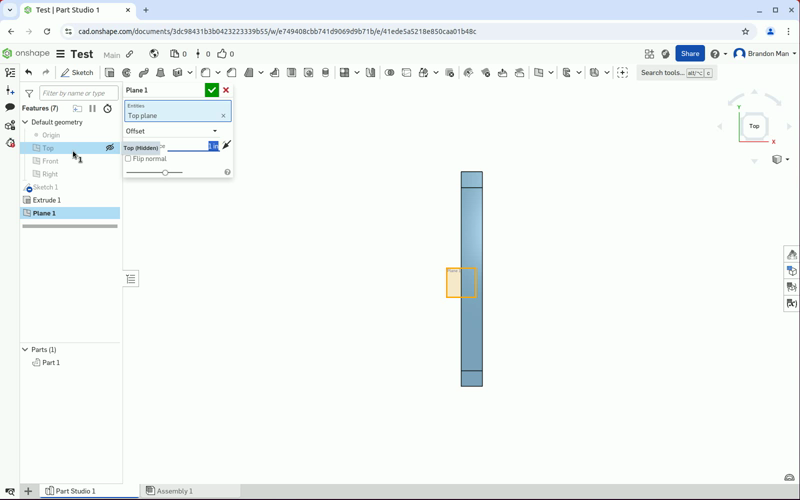
text(11.801)
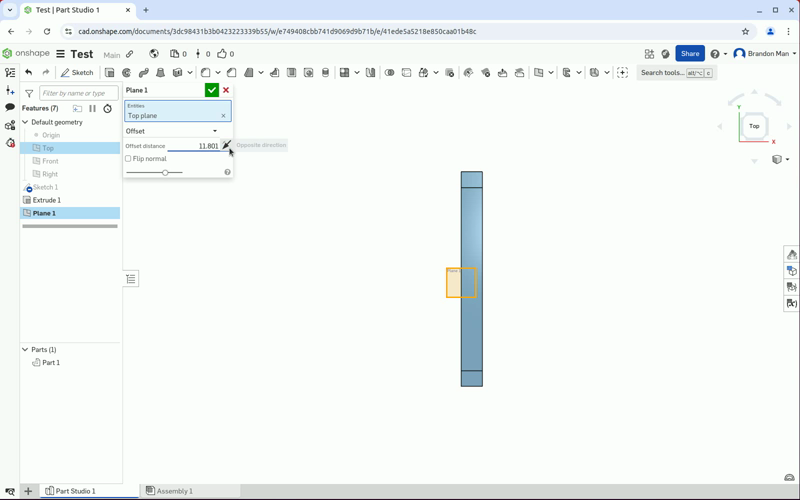
mouse_move(229, 147)
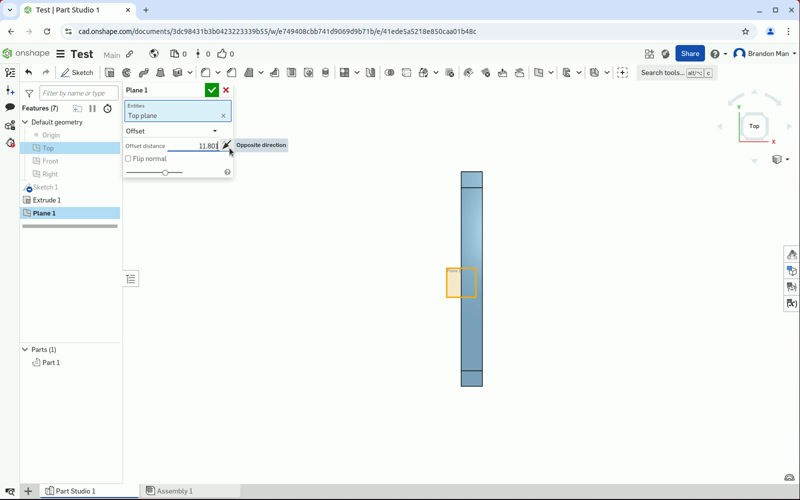
click(229, 147)
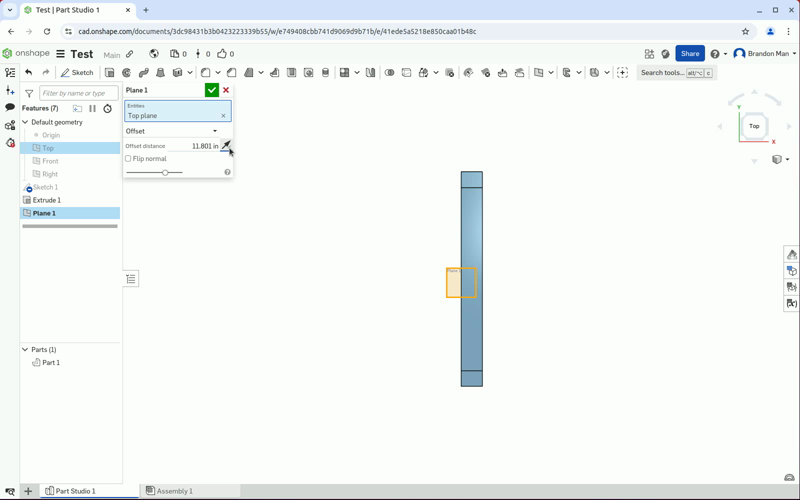
key(enter, 2)
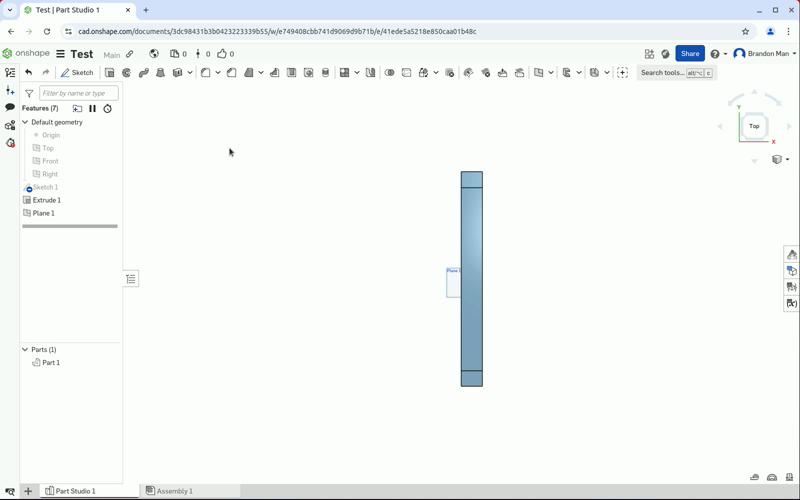
key(shift+s)
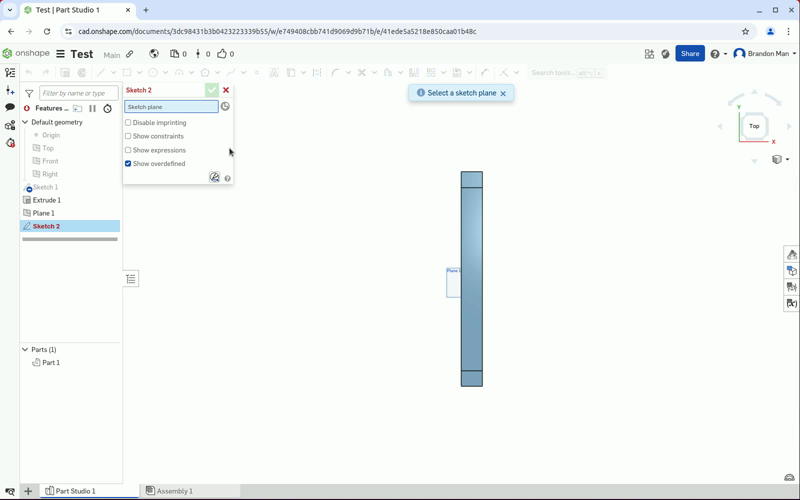
mouse_move(73, 215)
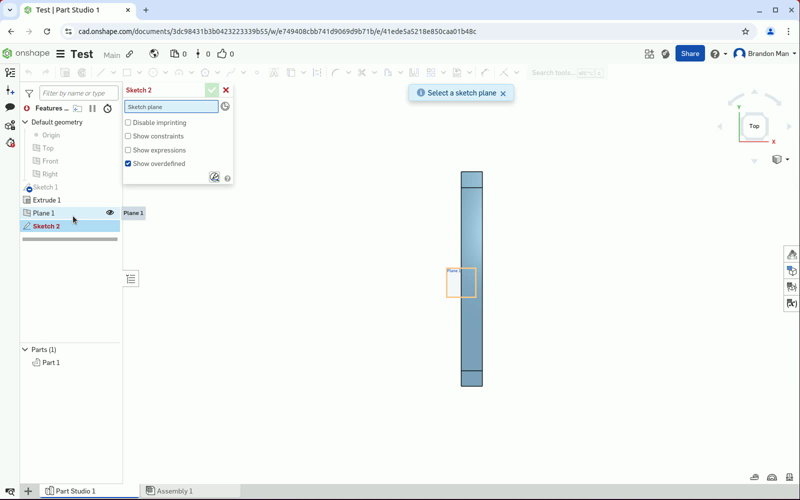
click(73, 215)
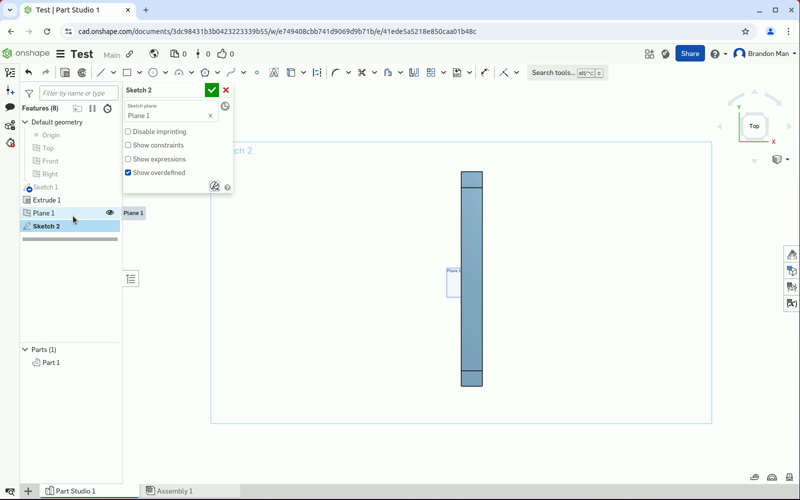
mouse_move(73, 352)
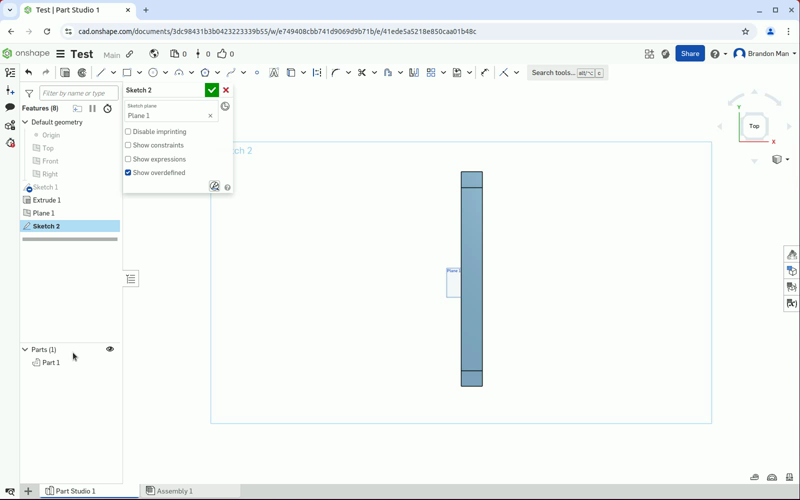
key(y)
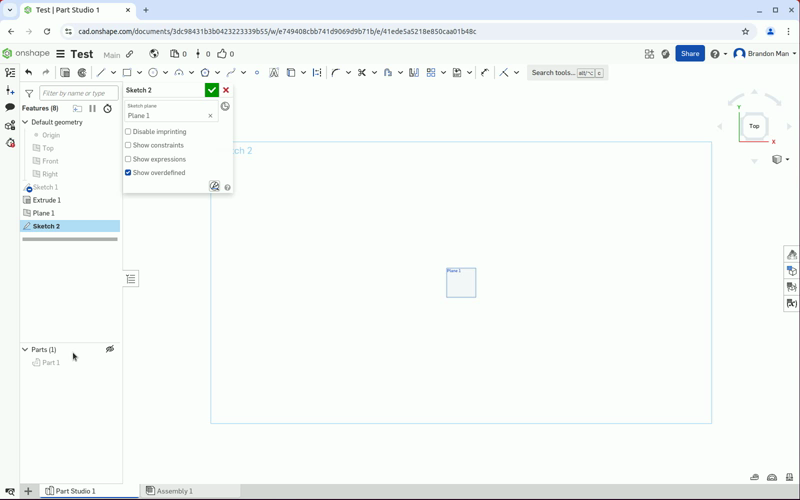
key(c)
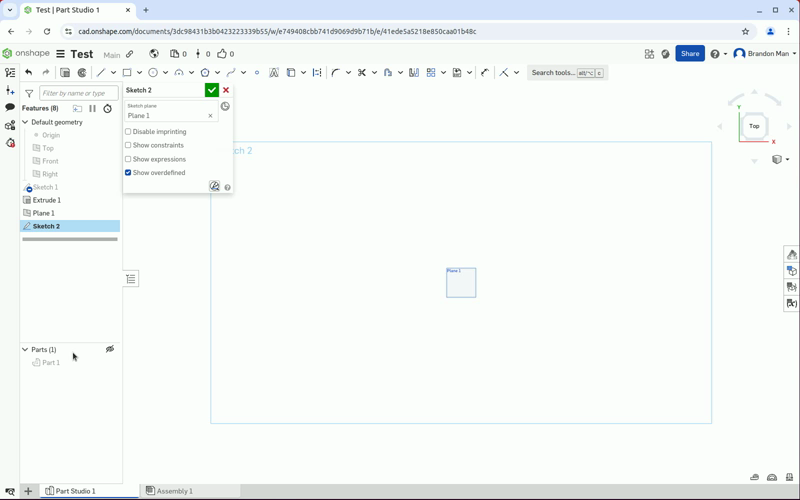
key_down(shift)
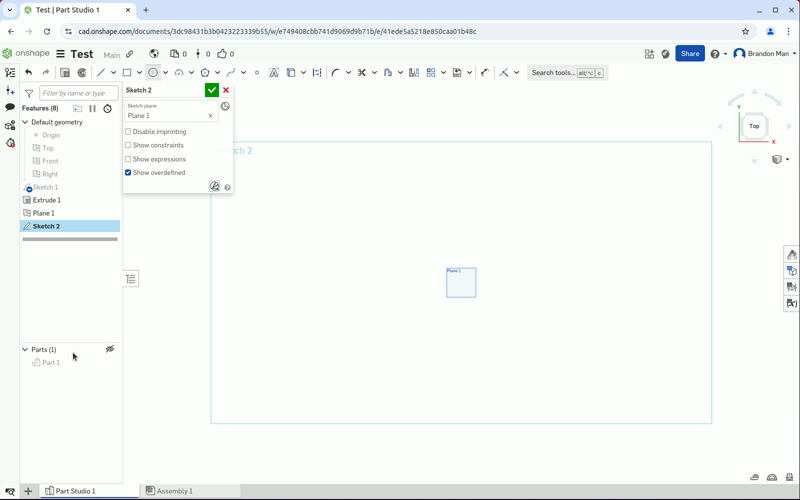
mouse_move(471, 178)
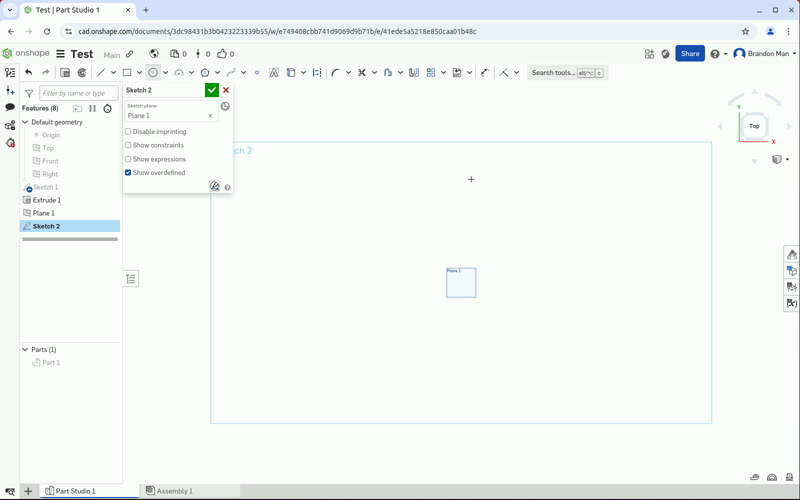
click(471, 178)
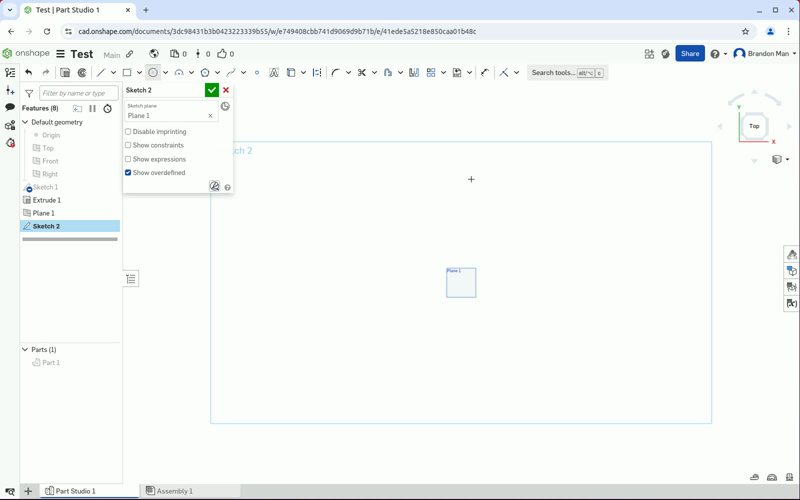
key_up(shift)
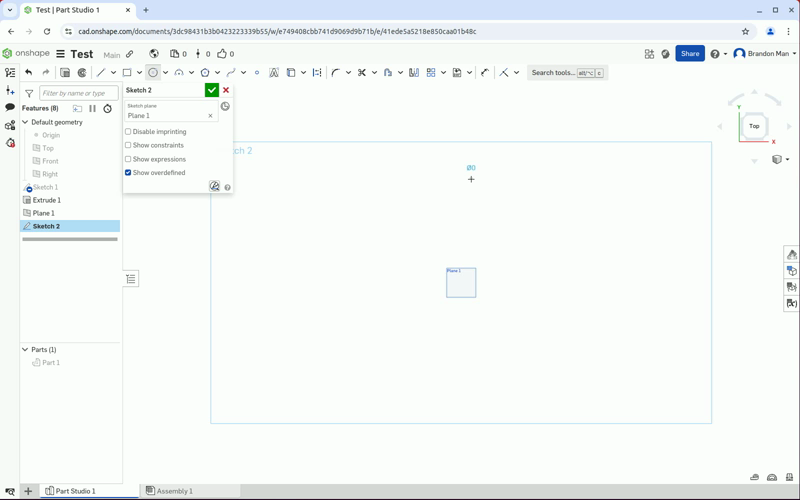
mouse_move(476, 178)
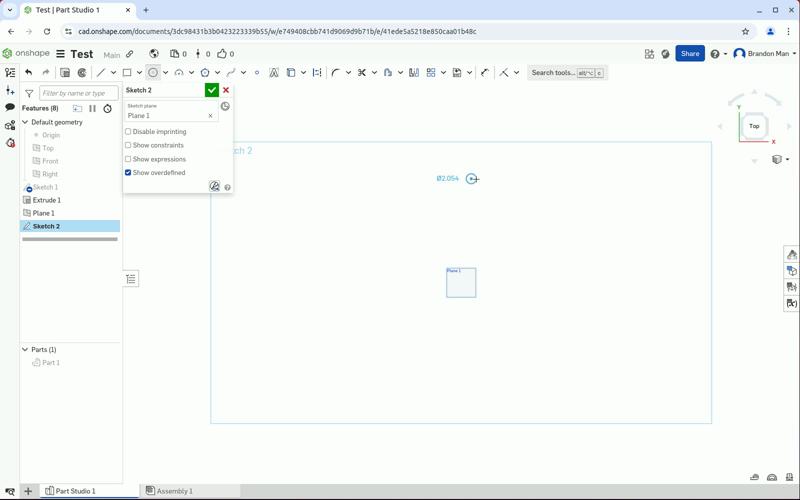
click(476, 178)
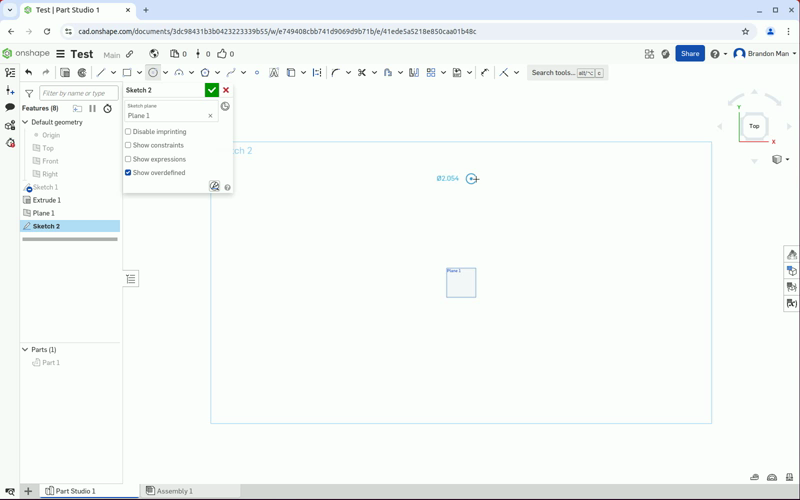
key(esc)
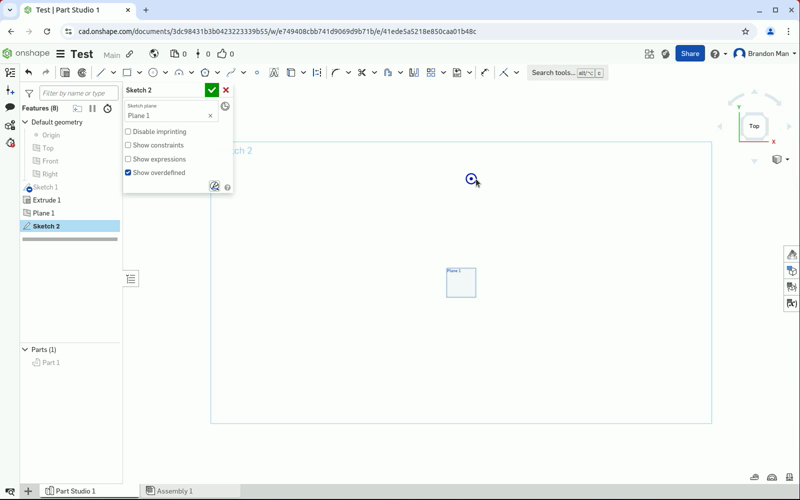
mouse_move(469, 179)
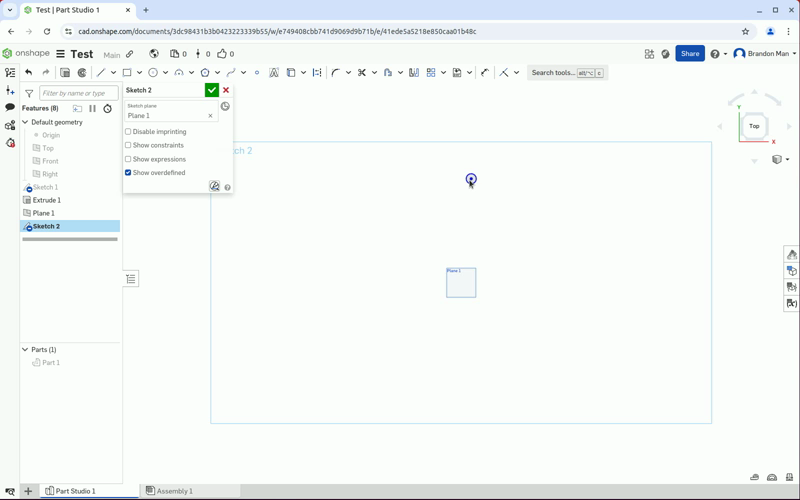
scroll(6)
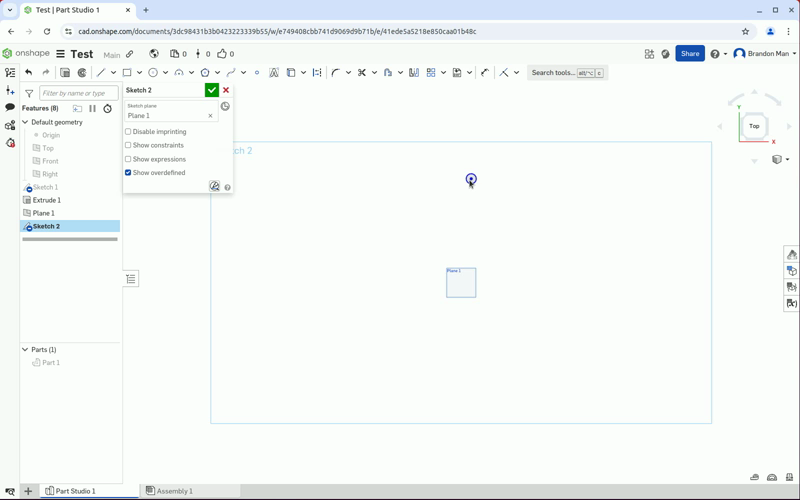
scroll(6)
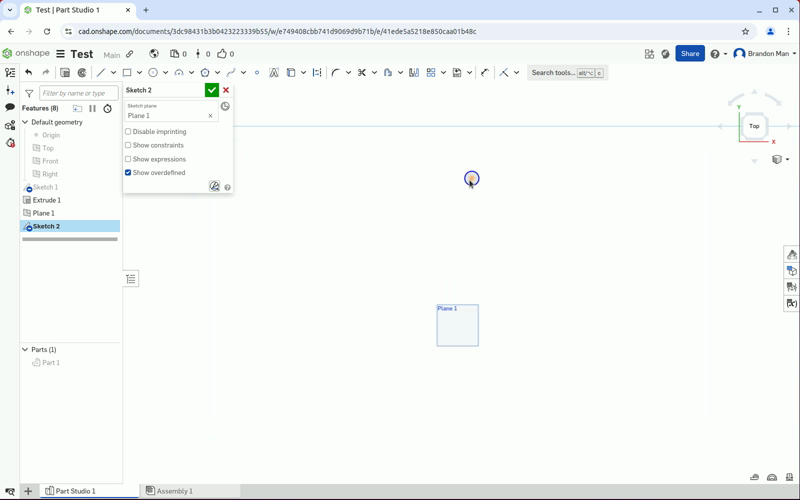
scroll(6)
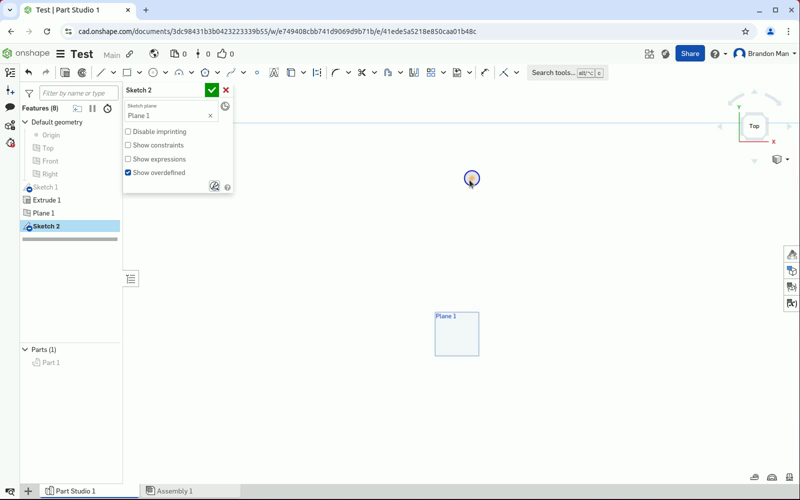
scroll(6)
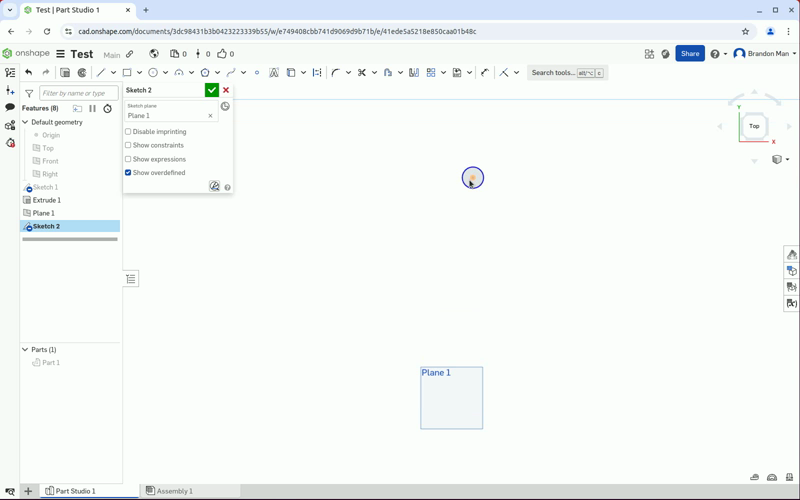
scroll(6)
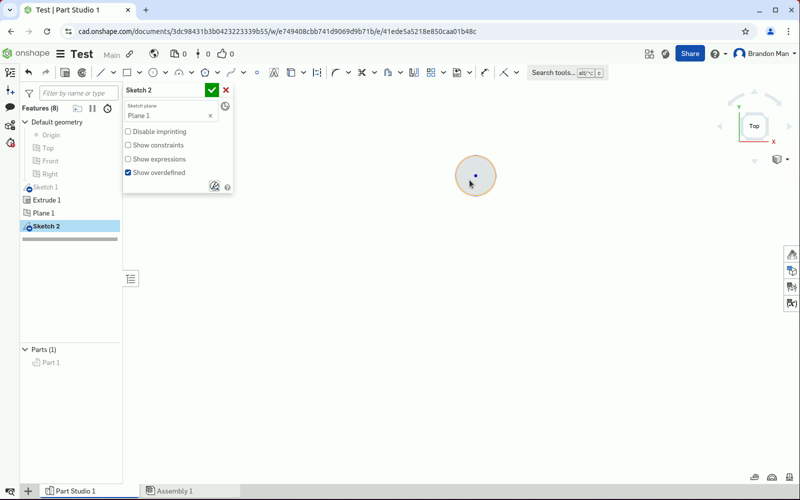
scroll(6)
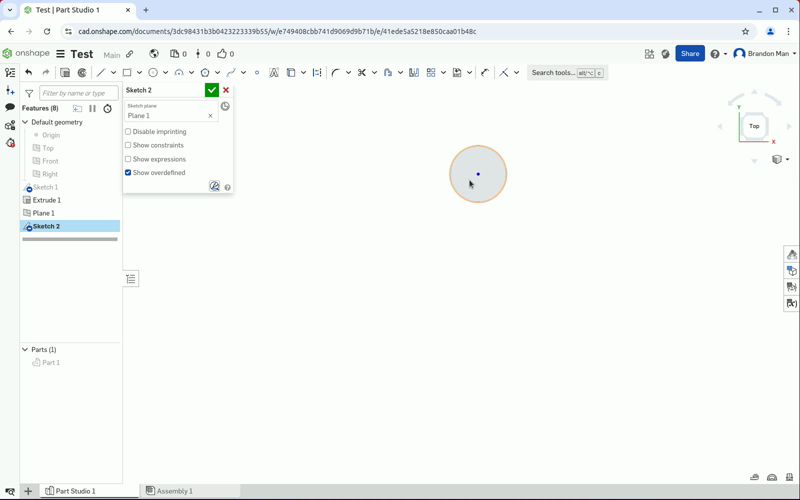
scroll(6)
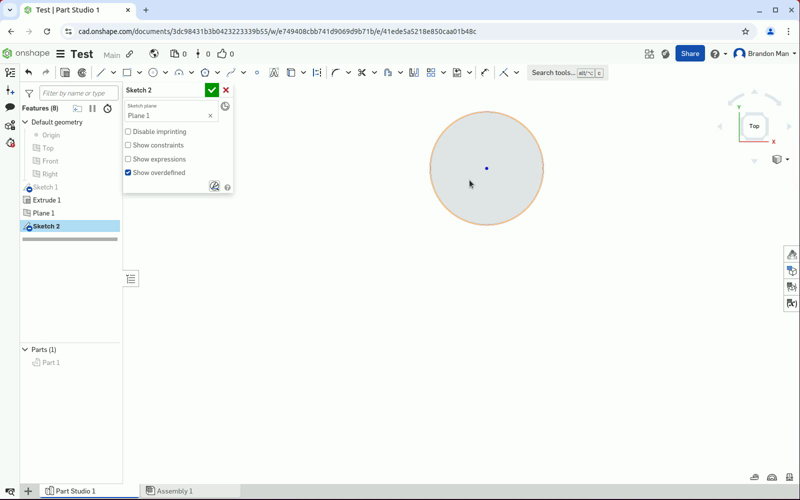
click(469, 179)
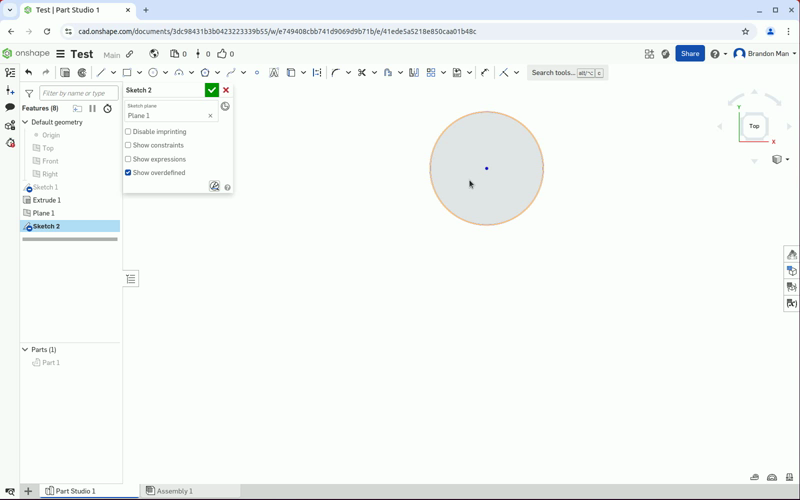
scroll(-6)
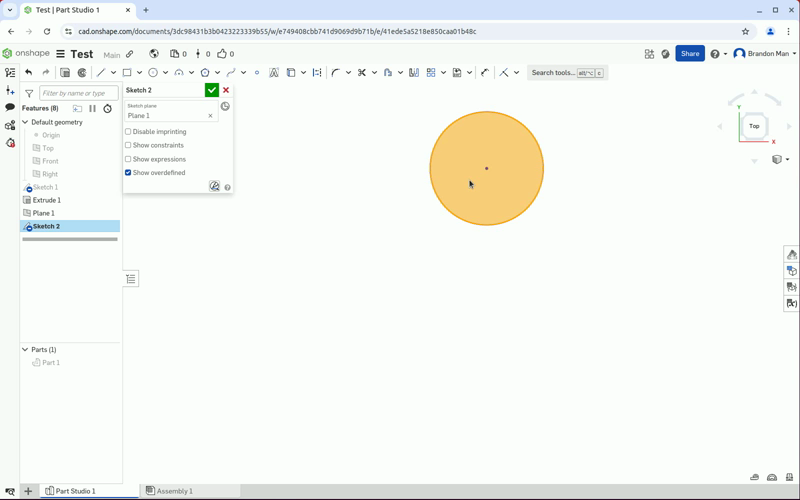
scroll(-6)
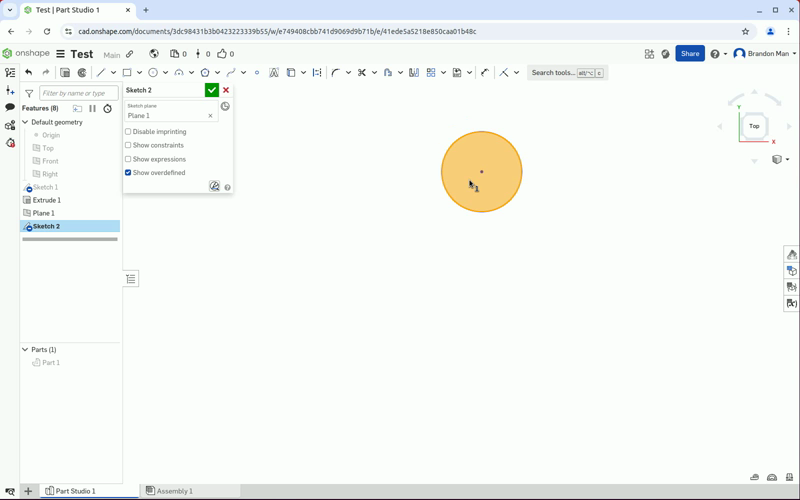
scroll(-6)
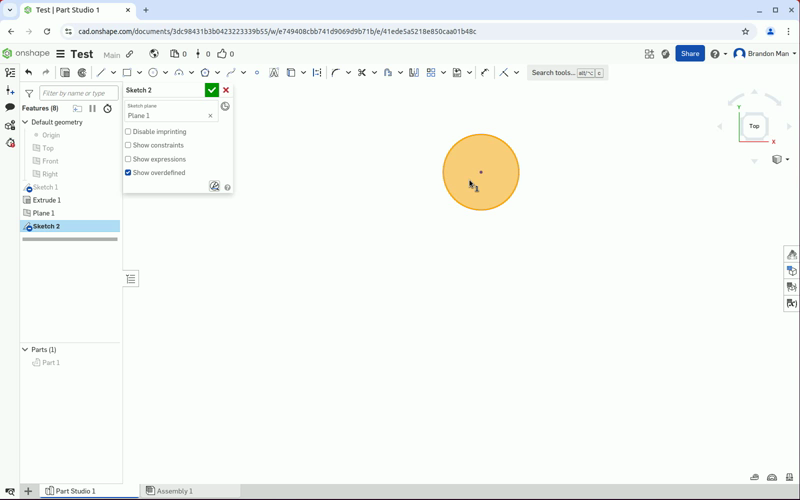
scroll(-6)
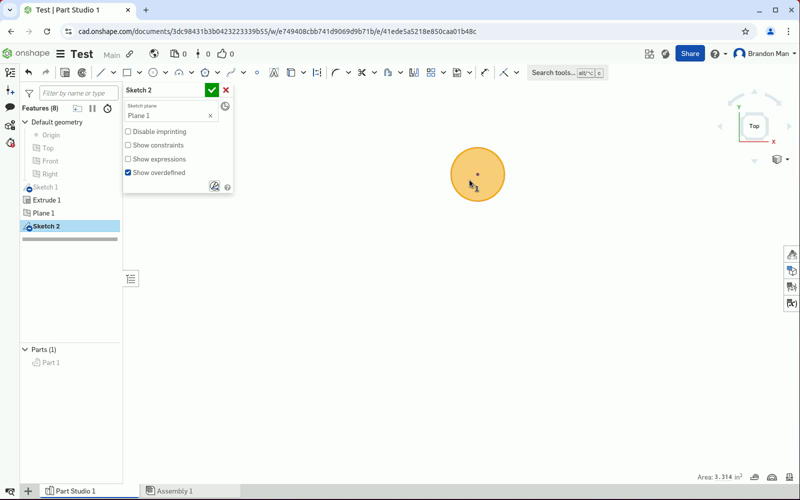
scroll(-6)
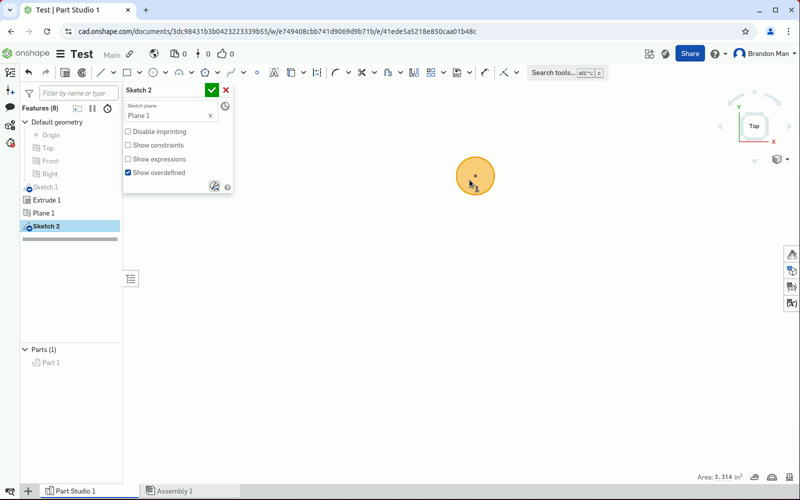
scroll(-6)
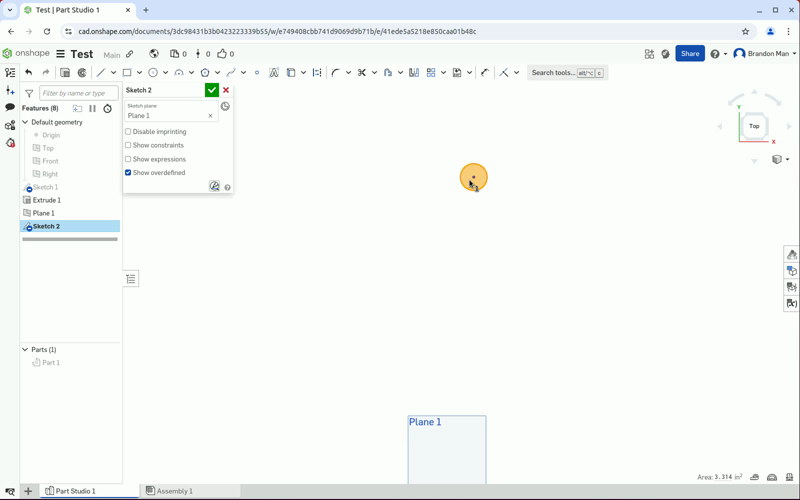
scroll(-6)
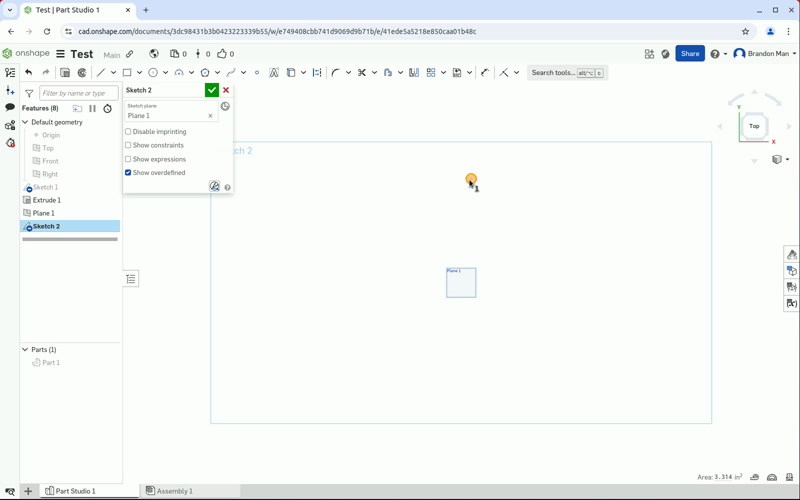
mouse_move(73, 352)
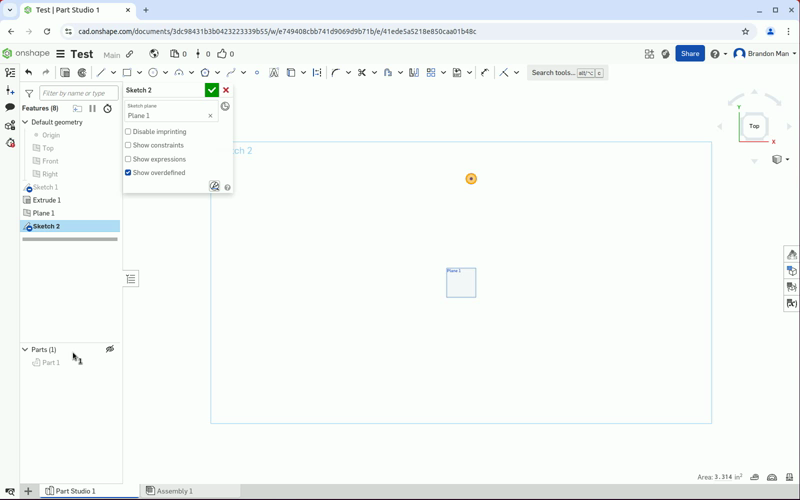
key(shift+y)
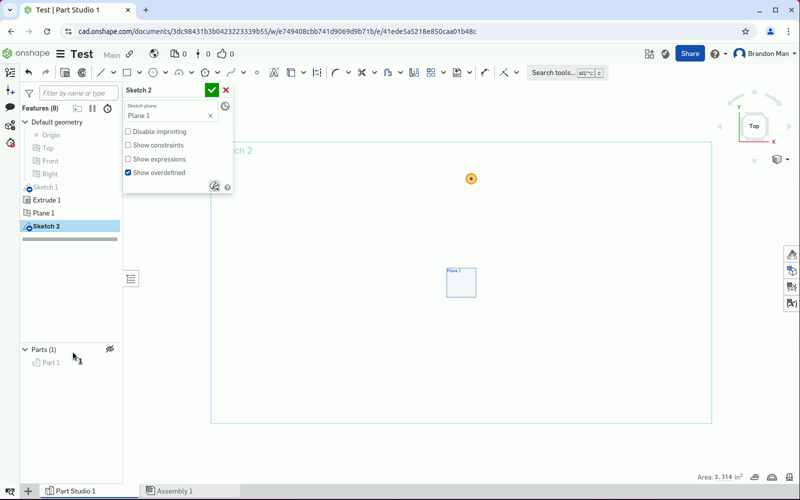
key(shift+e)
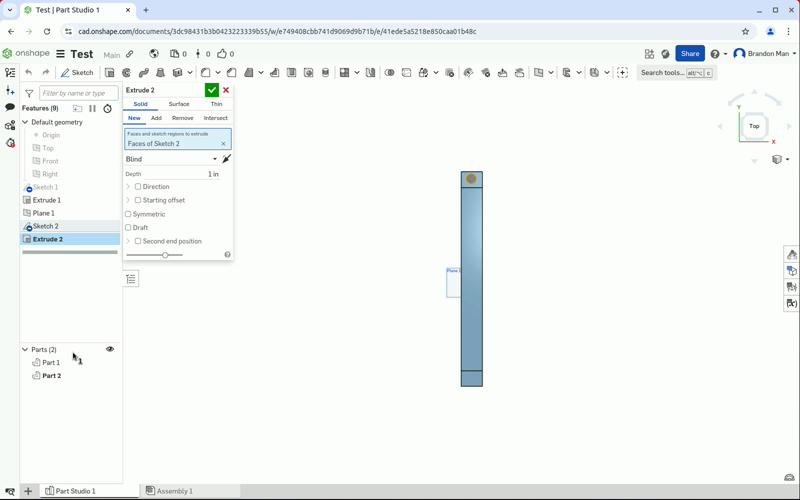
mouse_move(143, 106)
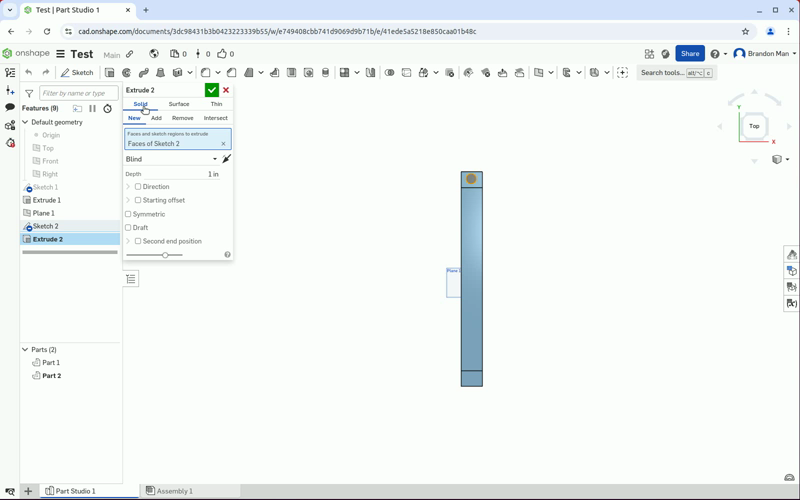
click(143, 106)
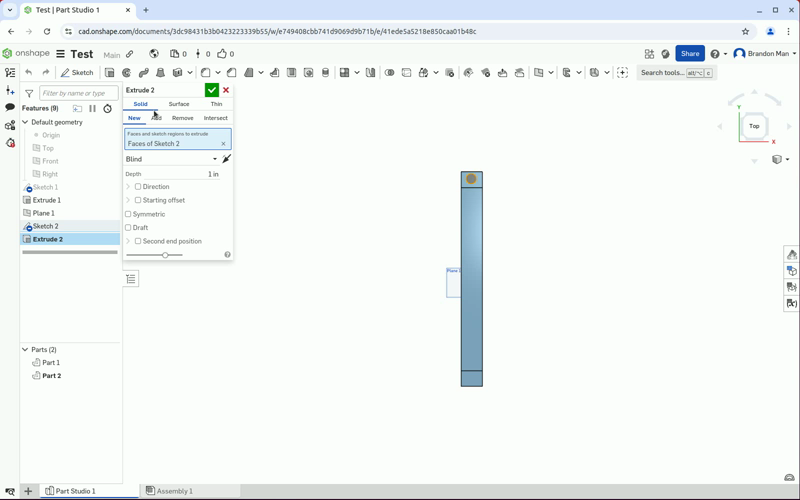
mouse_move(186, 120)
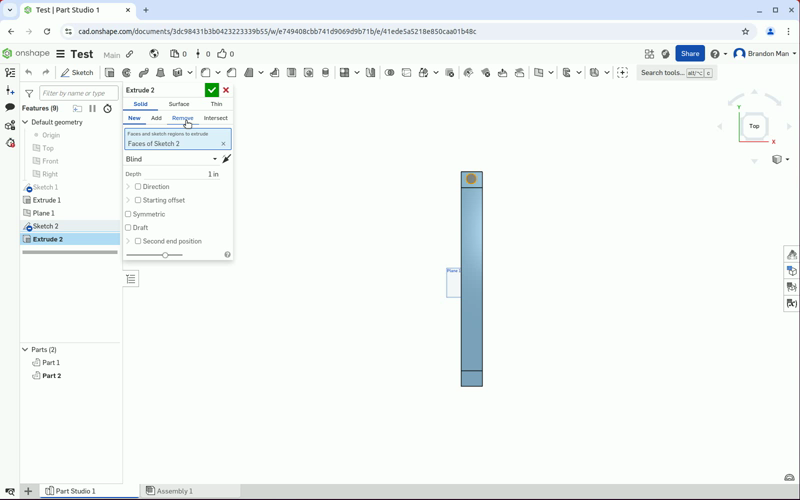
click(186, 120)
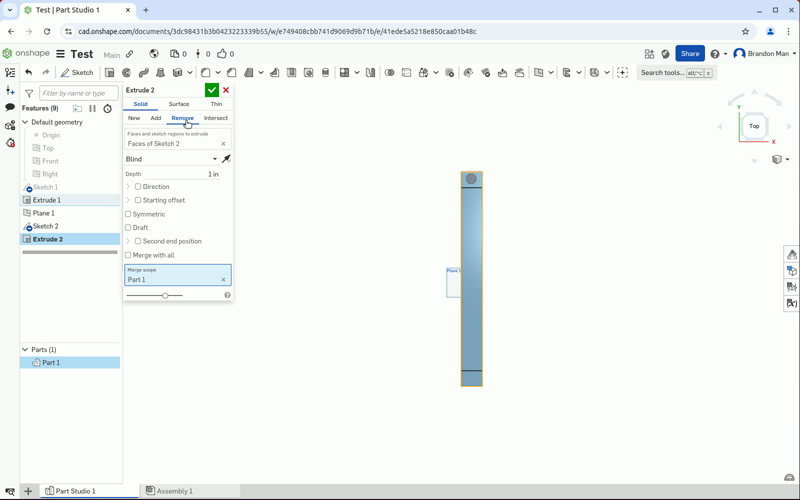
key(tab, 4)
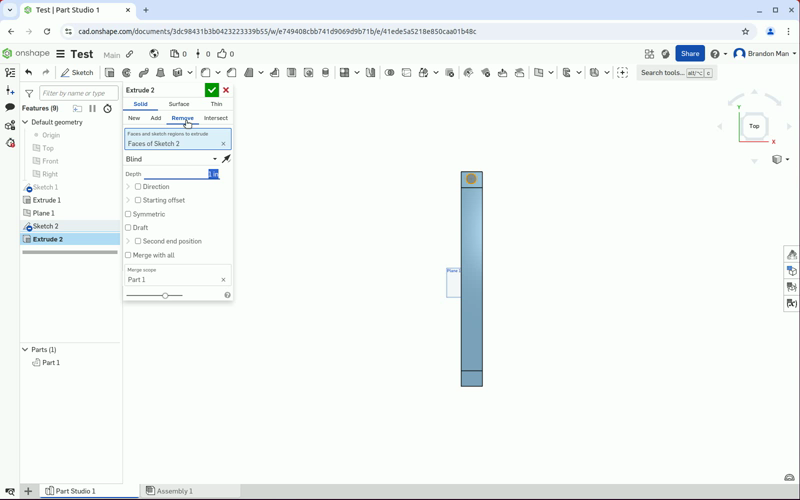
text(10.832)
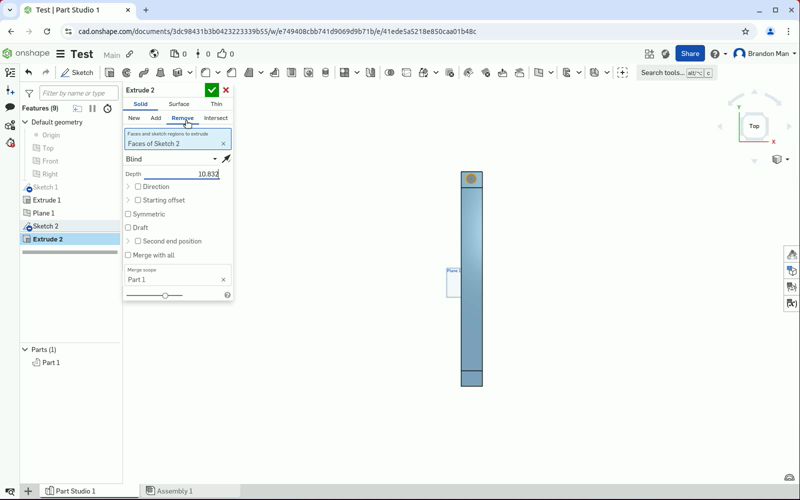
key(tab, 6)
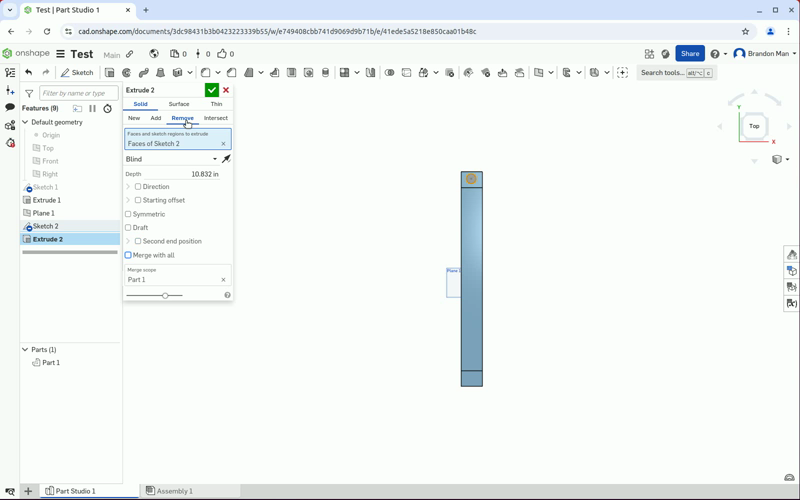
key(space)
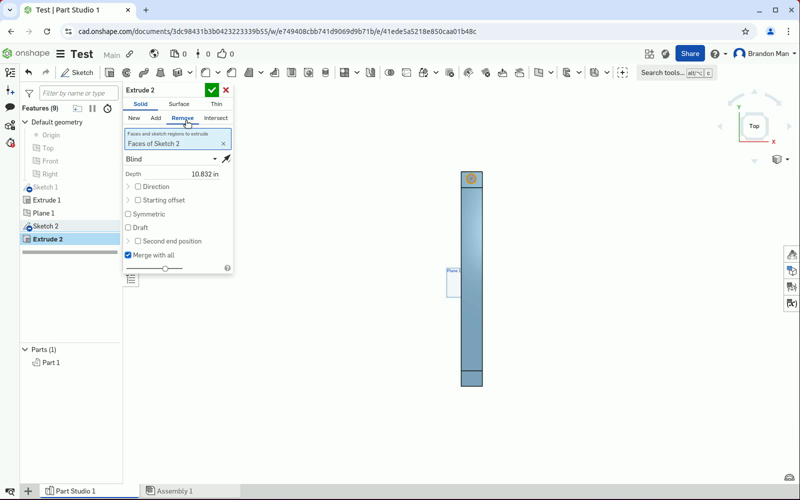
key(enter)
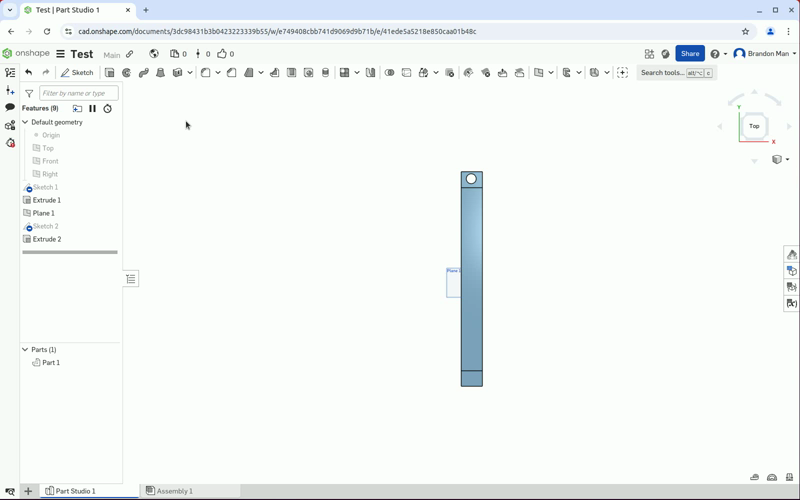
key(shift+h)
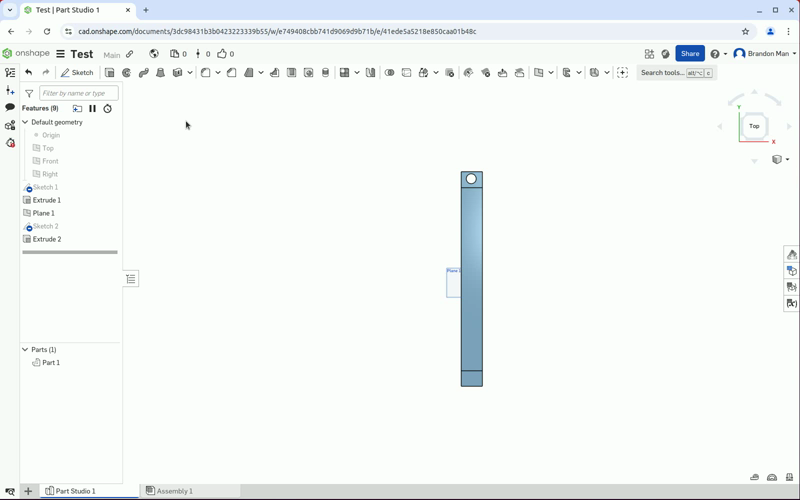
key(shift+h)
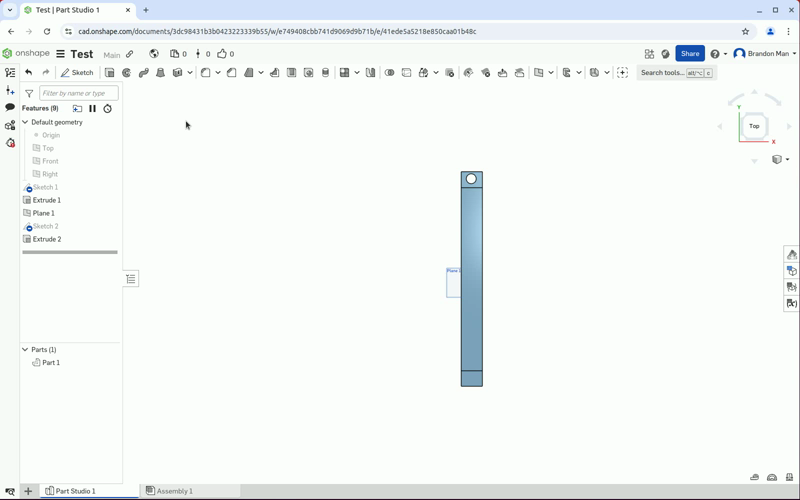
mouse_move(73, 189)
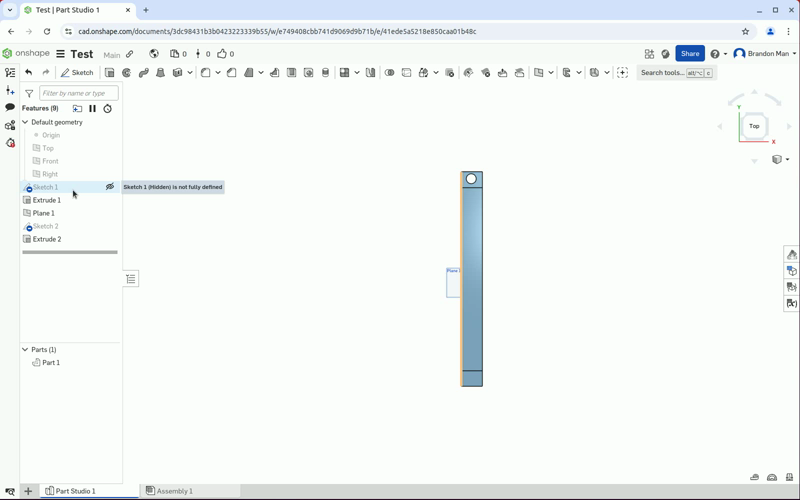
click(73, 189)
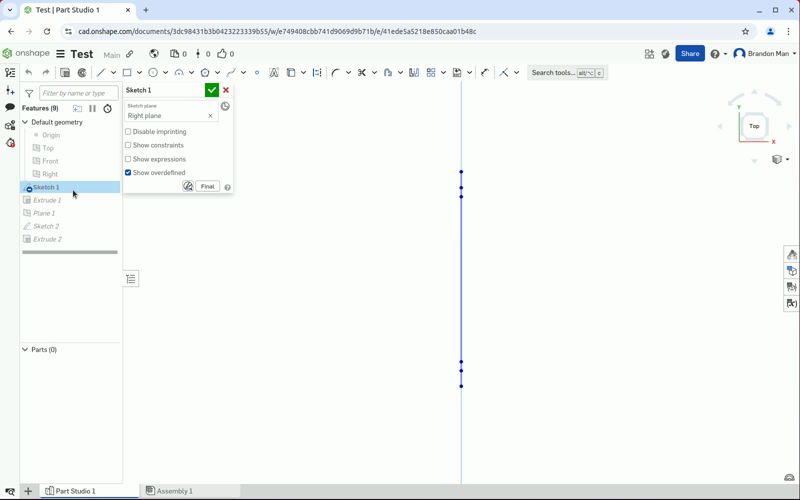
mouse_move(229, 92)
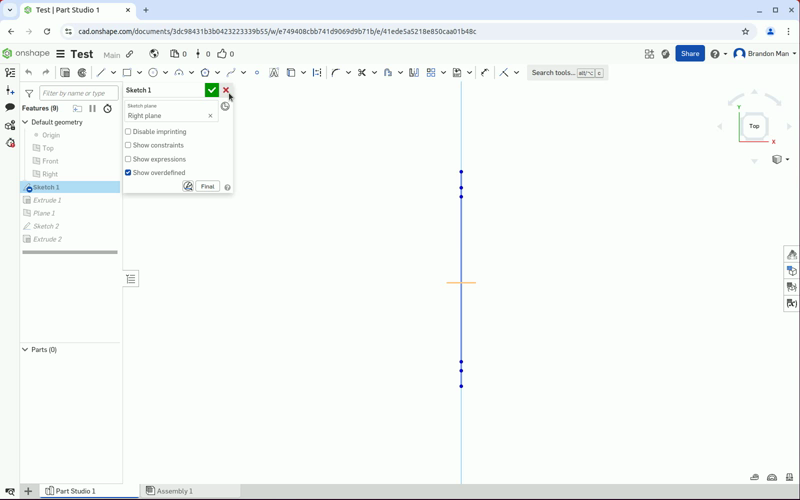
click(229, 92)
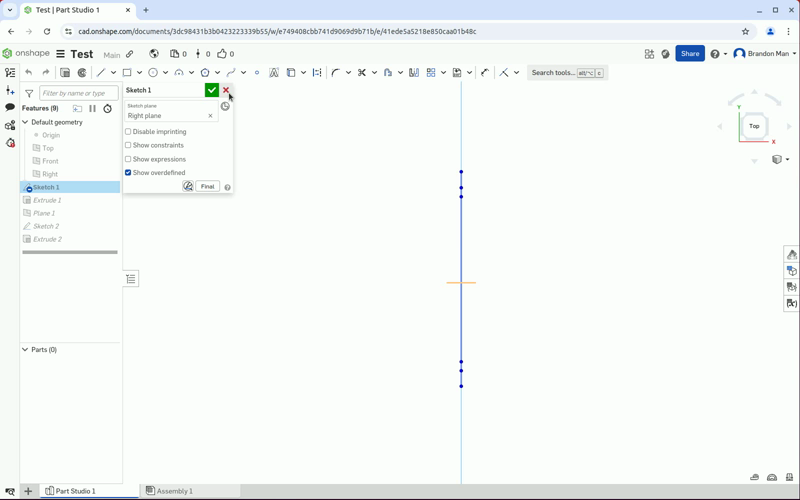
key(shift+s)
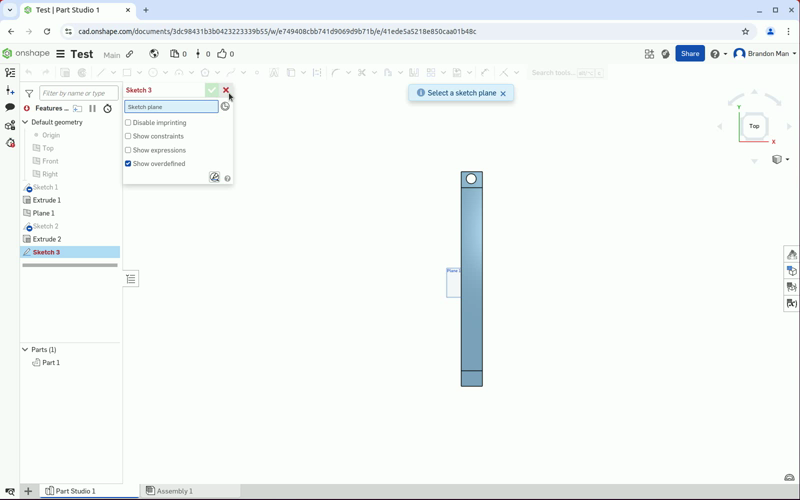
mouse_move(73, 215)
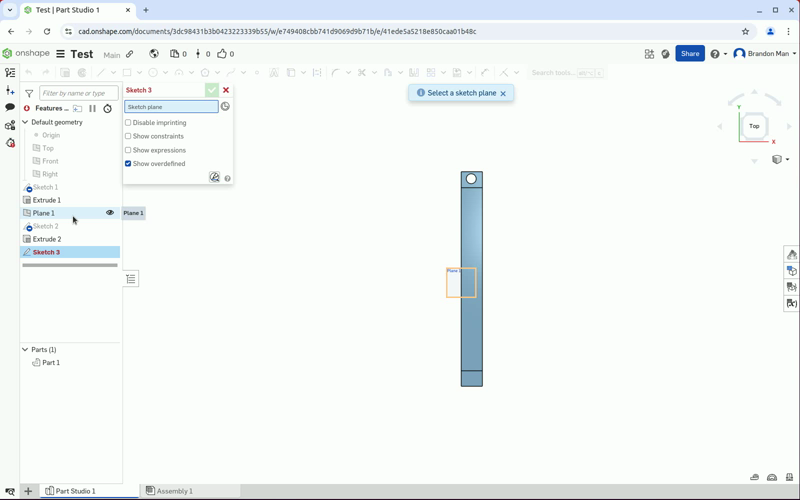
click(73, 215)
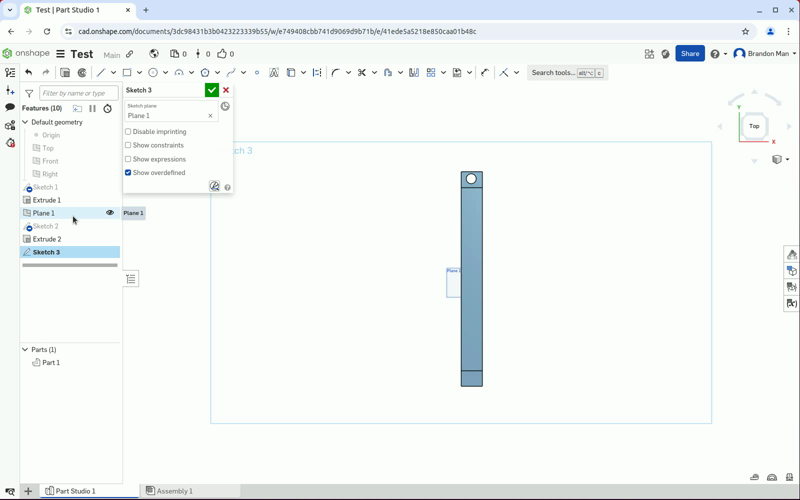
mouse_move(73, 352)
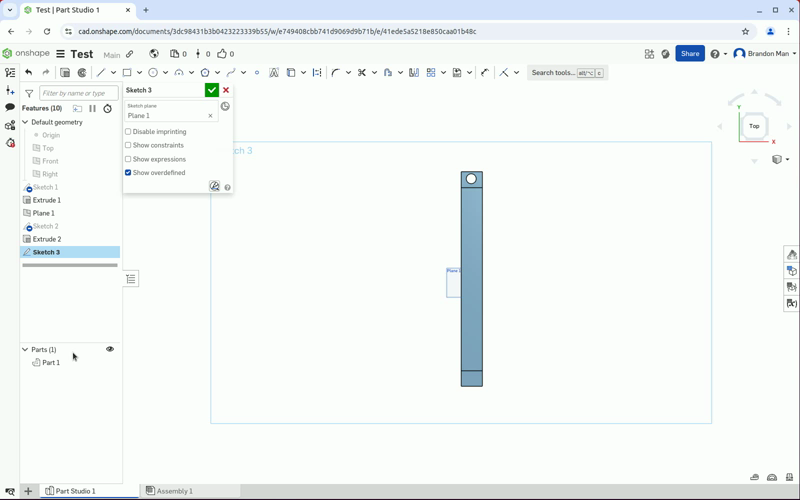
key(y)
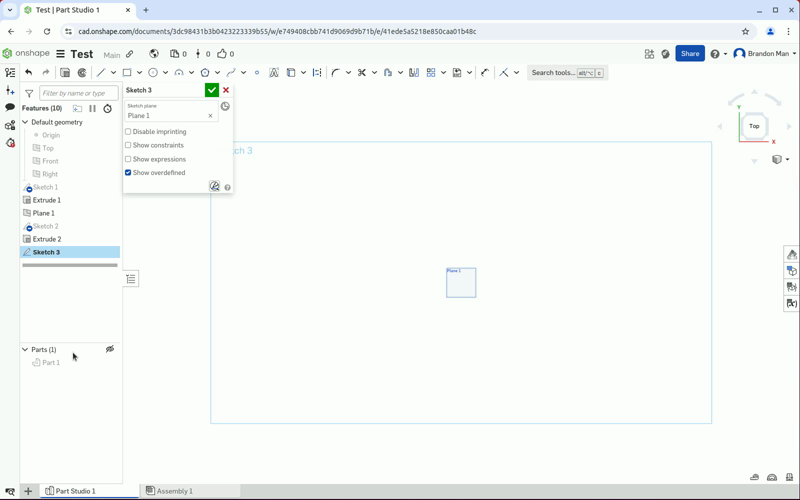
key(c)
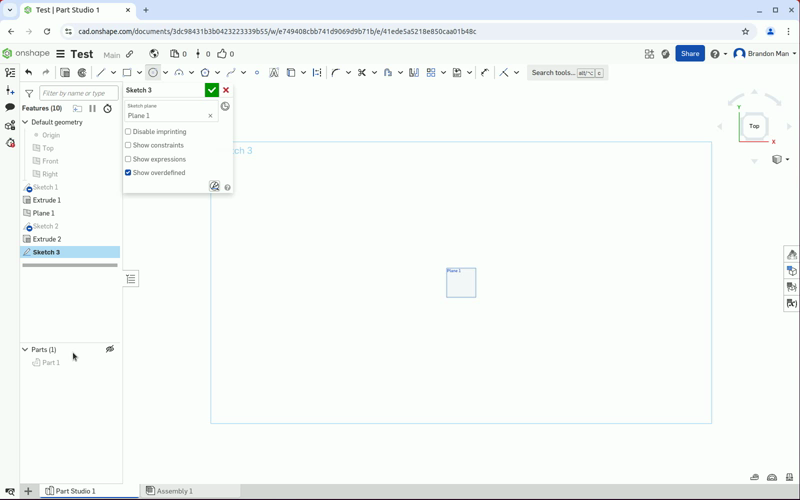
key_down(shift)
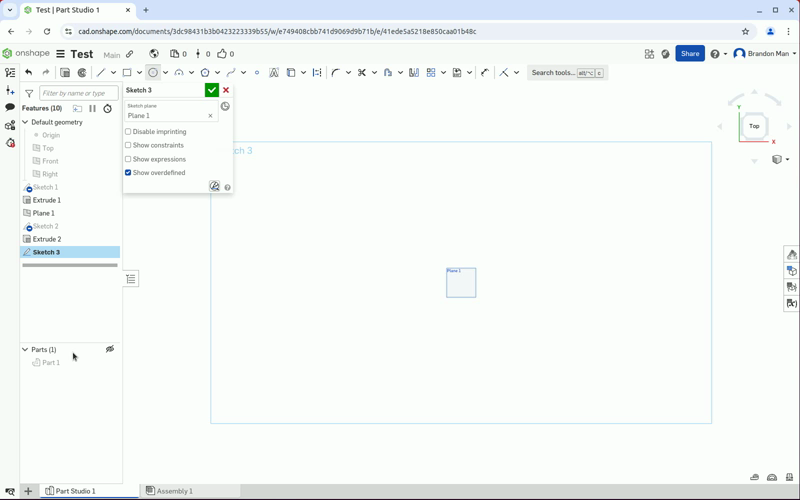
mouse_move(471, 378)
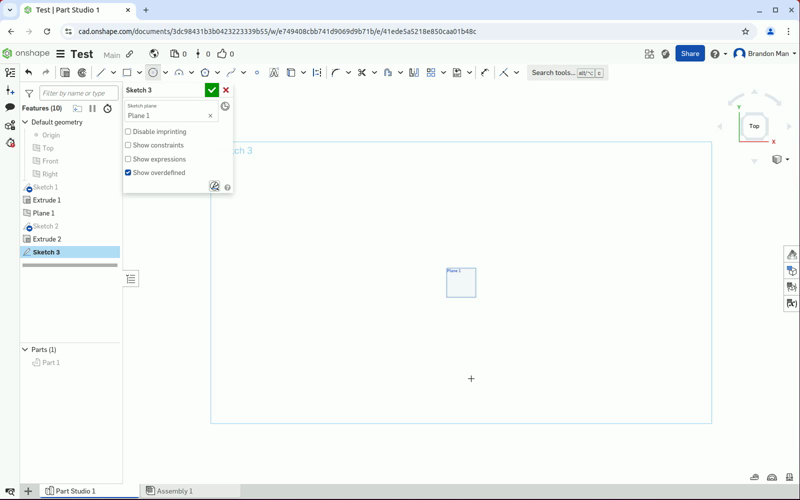
click(471, 378)
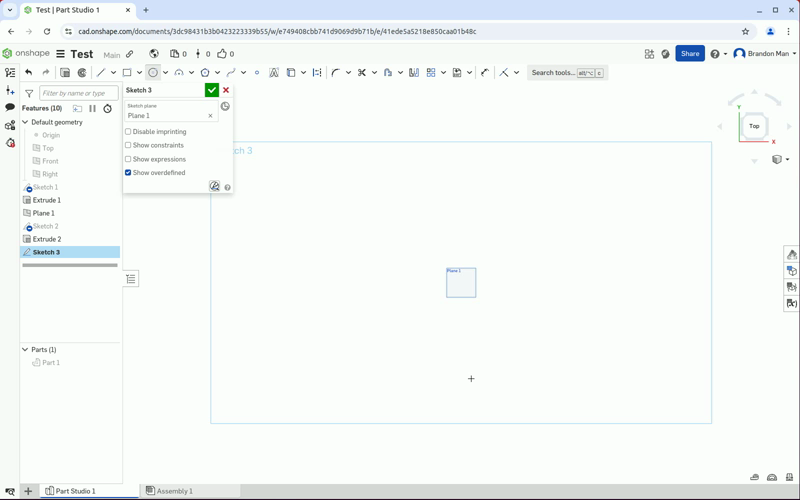
key_up(shift)
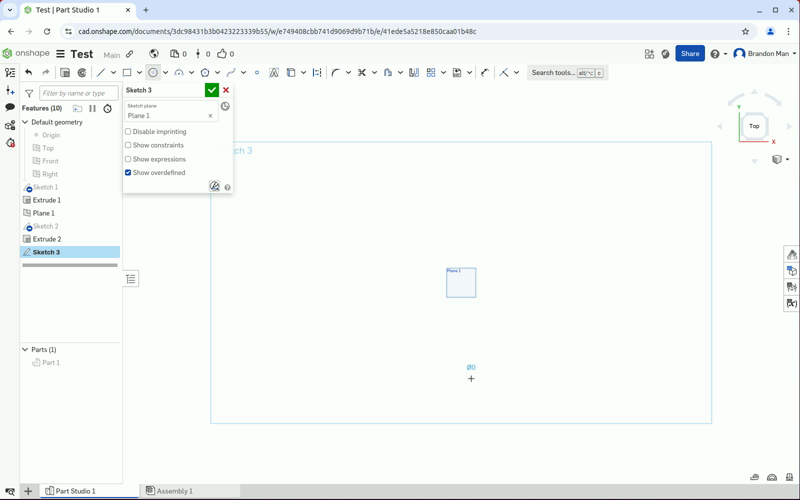
mouse_move(476, 378)
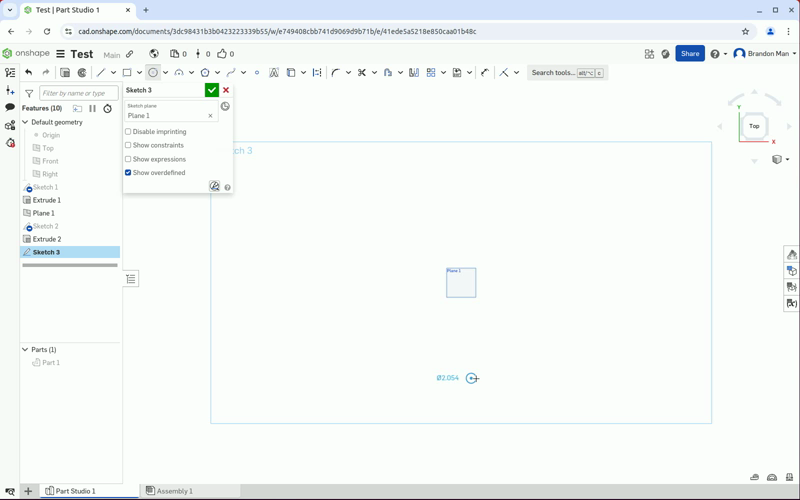
click(476, 378)
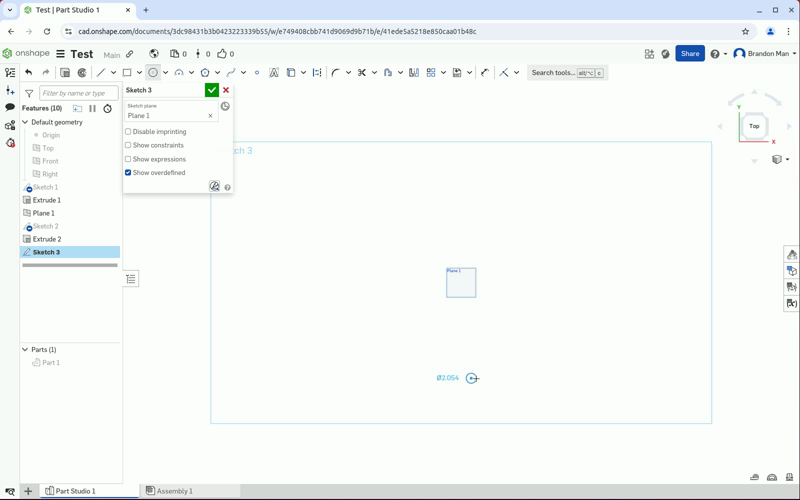
key(esc)
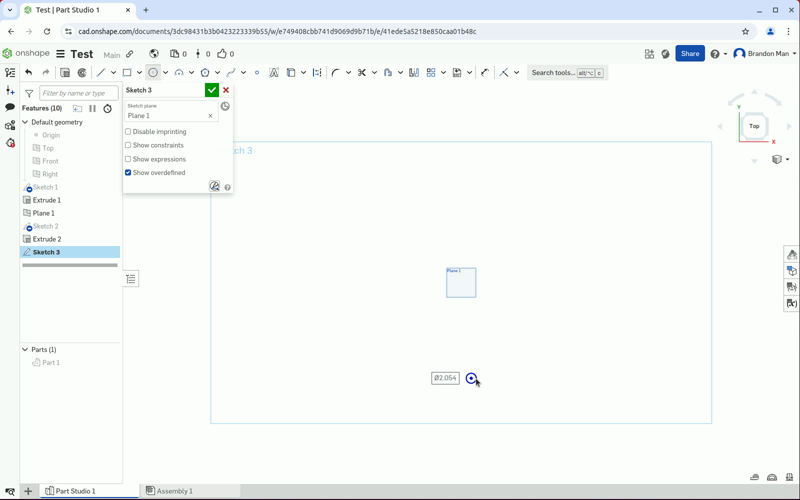
mouse_move(475, 378)
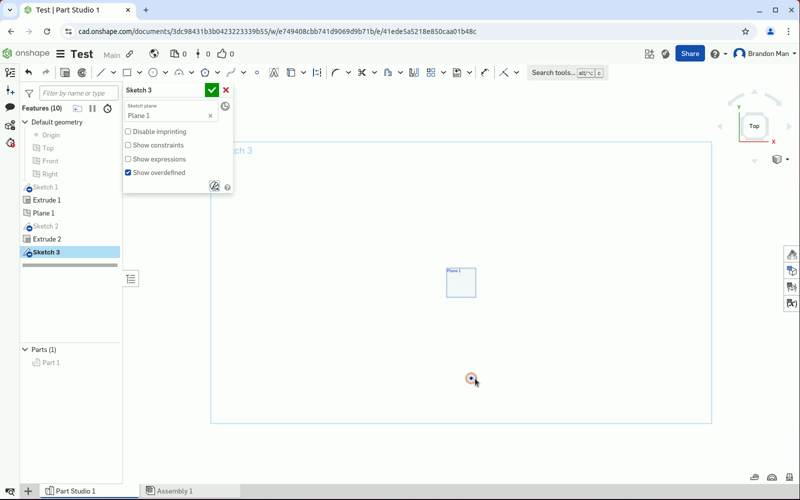
scroll(6)
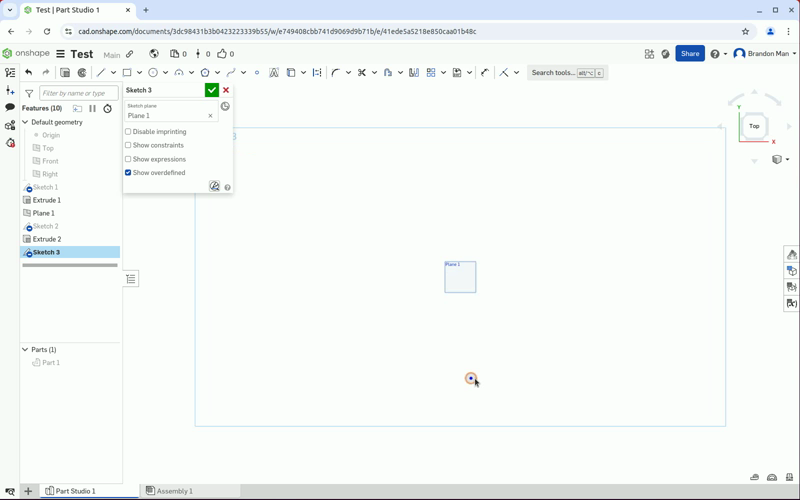
scroll(6)
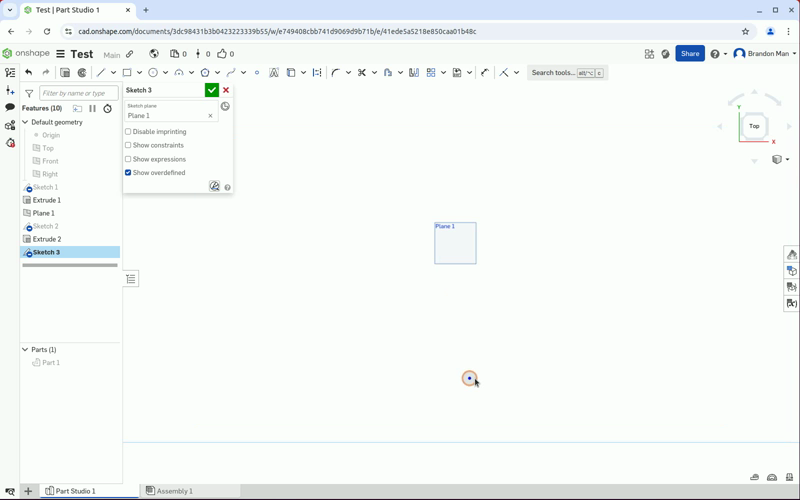
scroll(6)
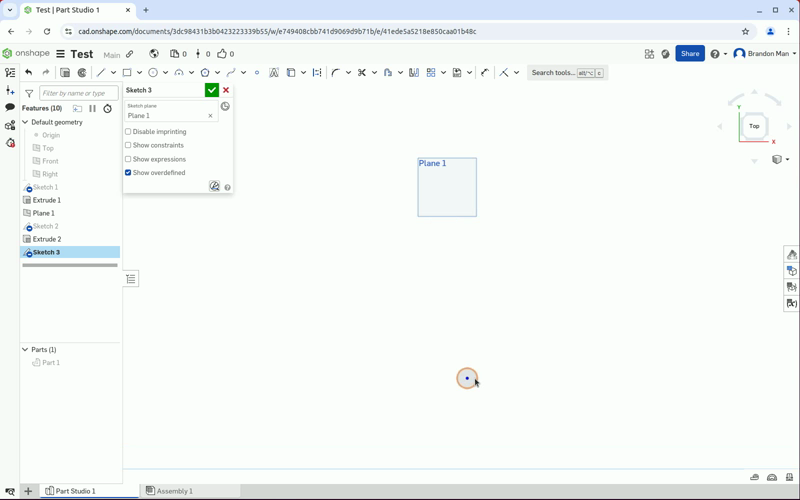
scroll(6)
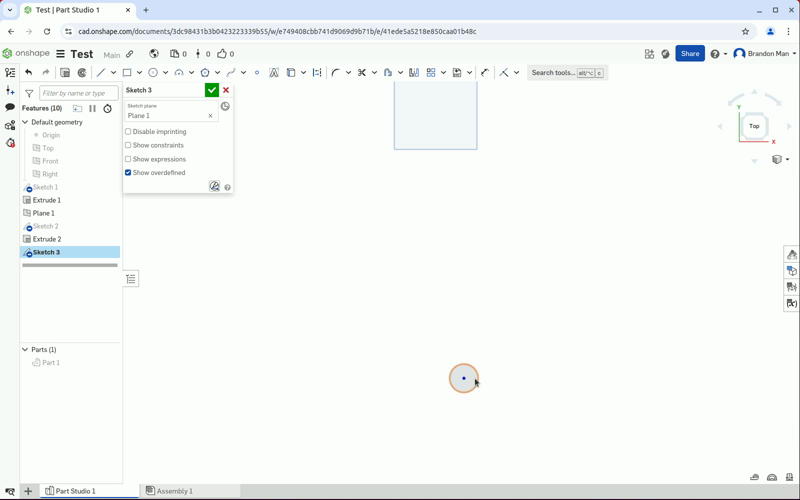
scroll(6)
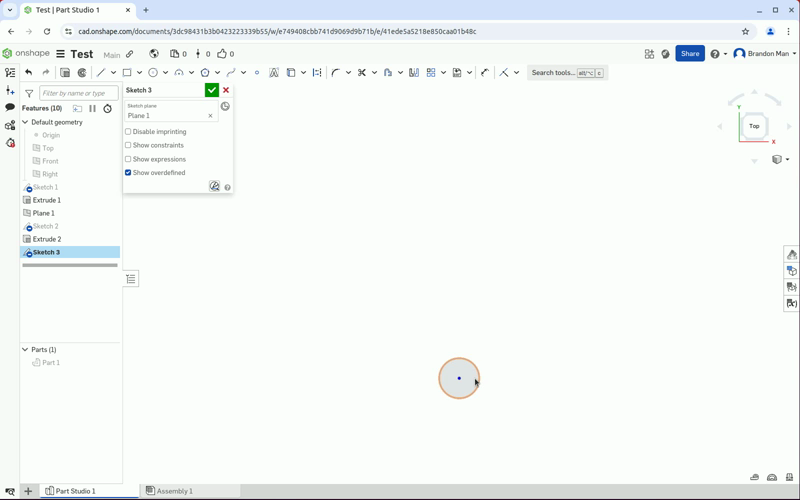
scroll(6)
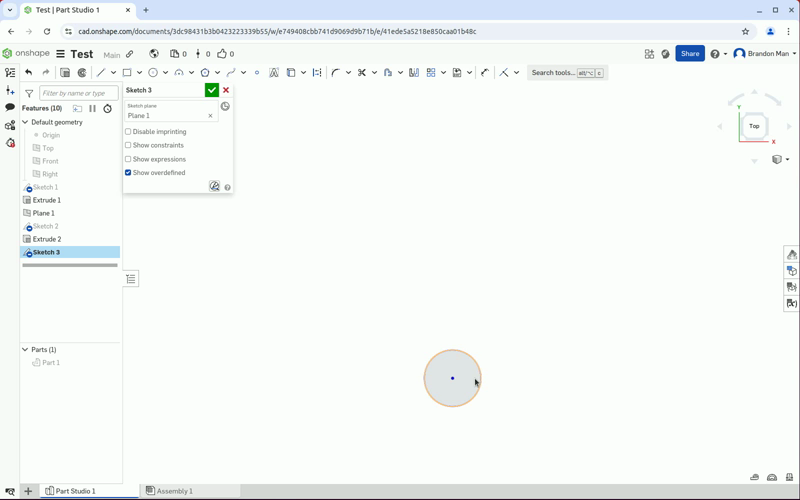
scroll(6)
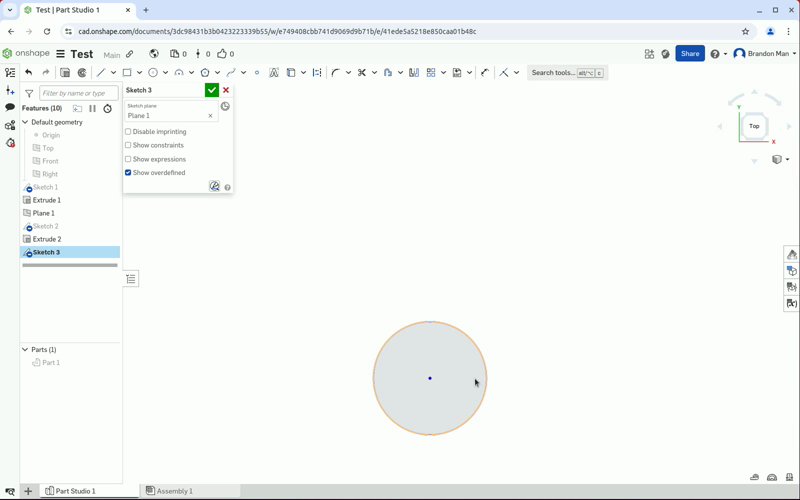
click(475, 378)
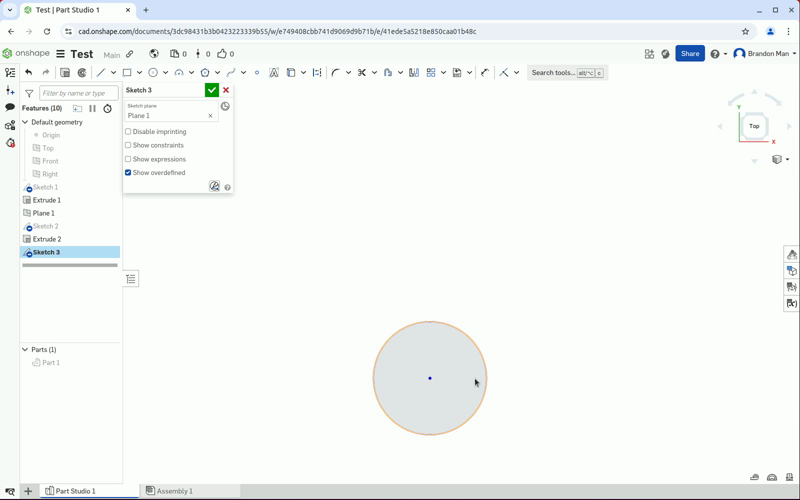
scroll(-6)
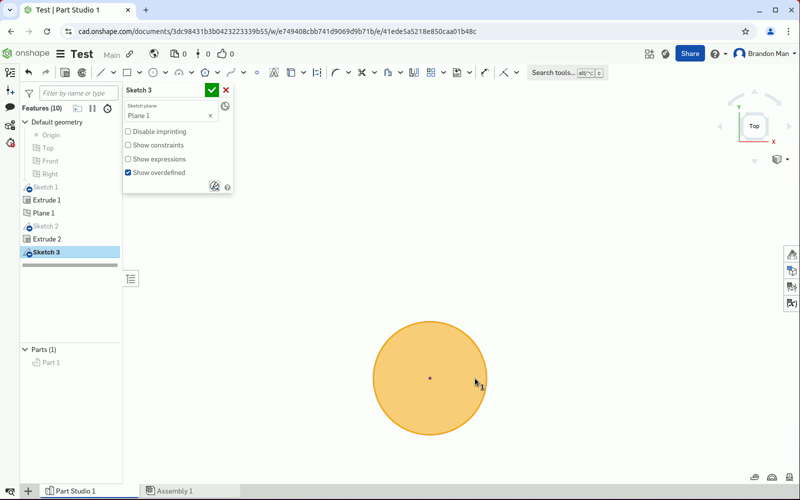
scroll(-6)
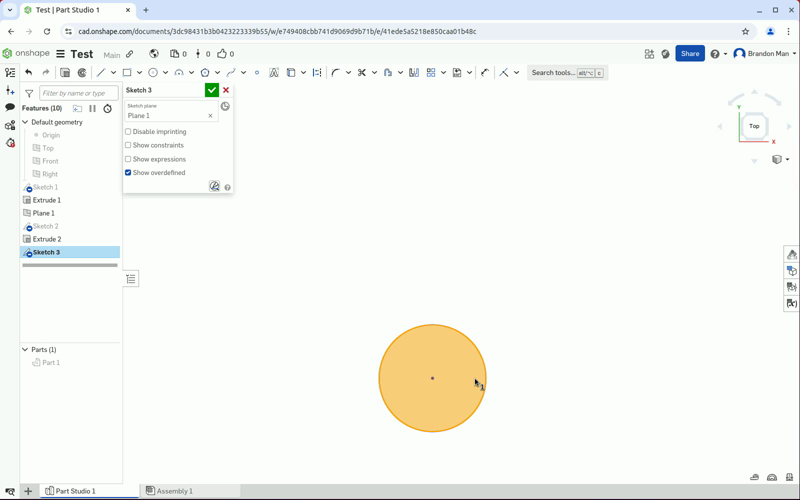
scroll(-6)
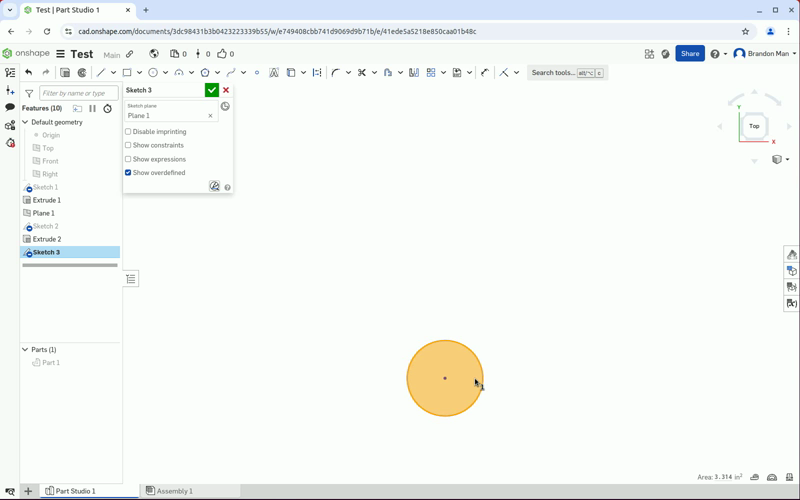
scroll(-6)
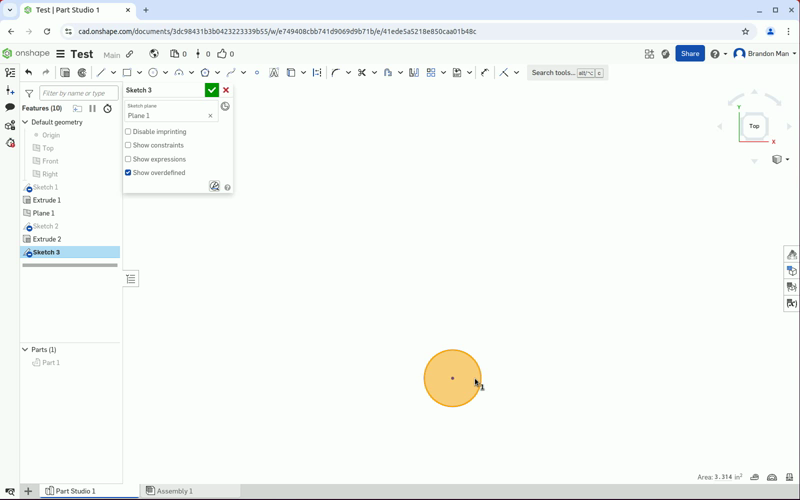
scroll(-6)
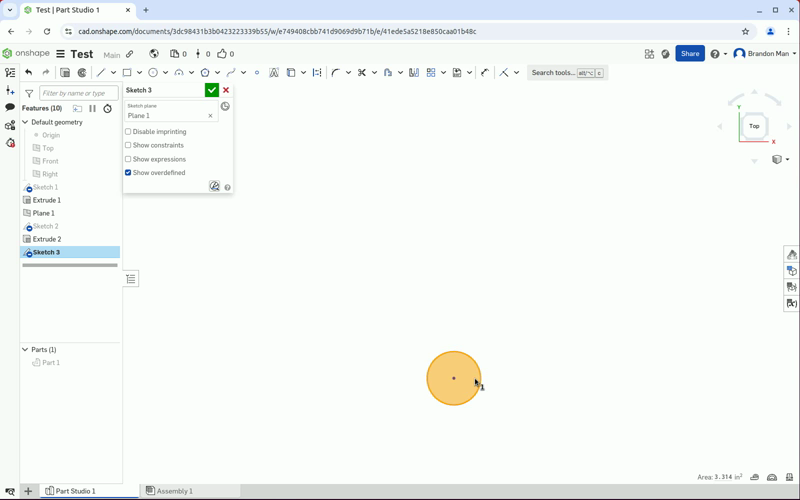
scroll(-6)
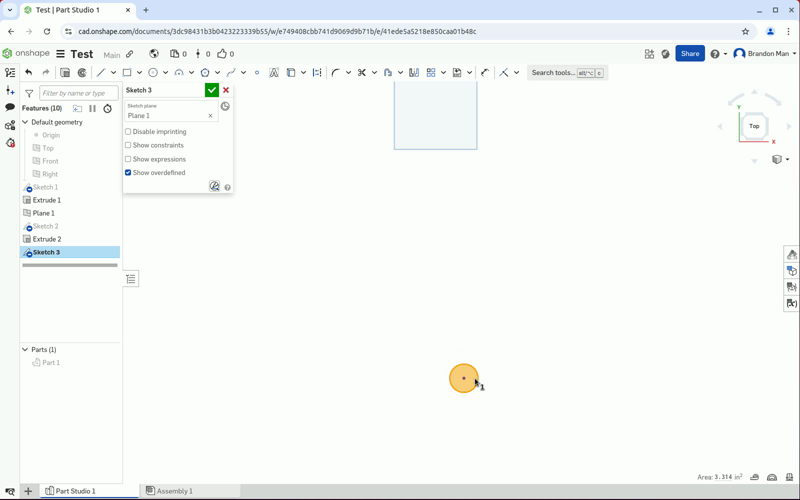
scroll(-6)
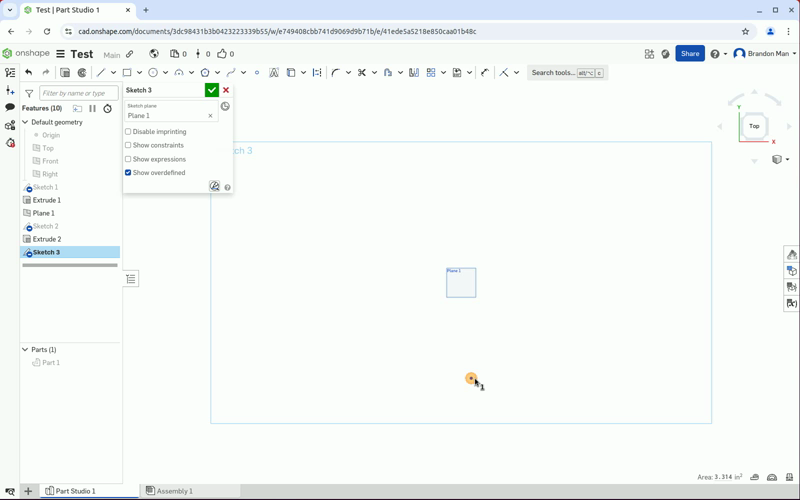
mouse_move(73, 352)
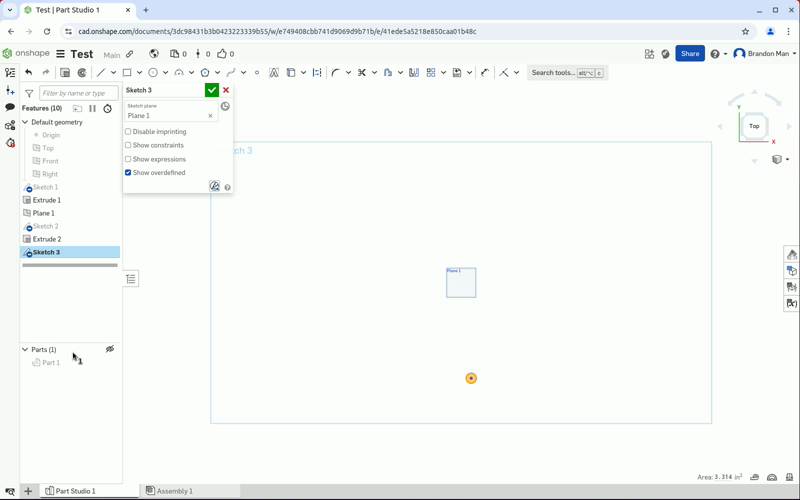
key(shift+y)
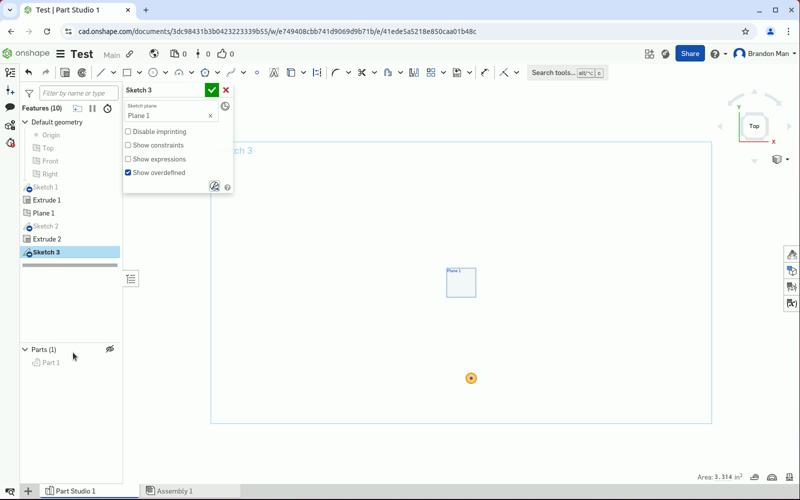
key(shift+e)
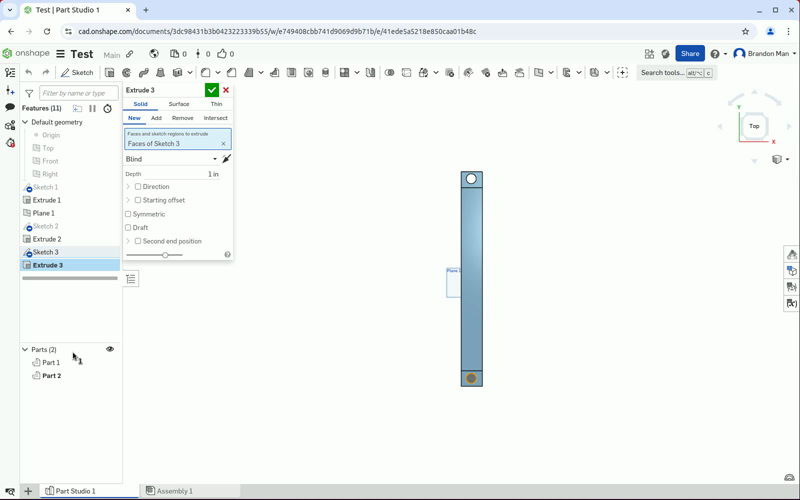
mouse_move(143, 106)
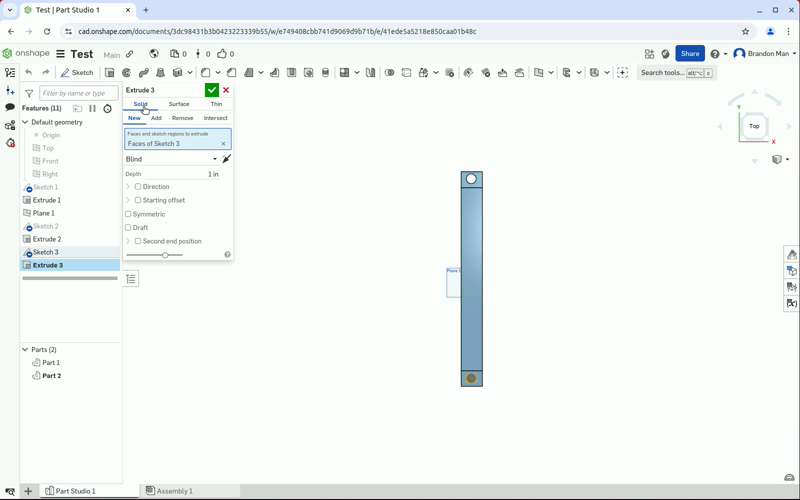
click(143, 106)
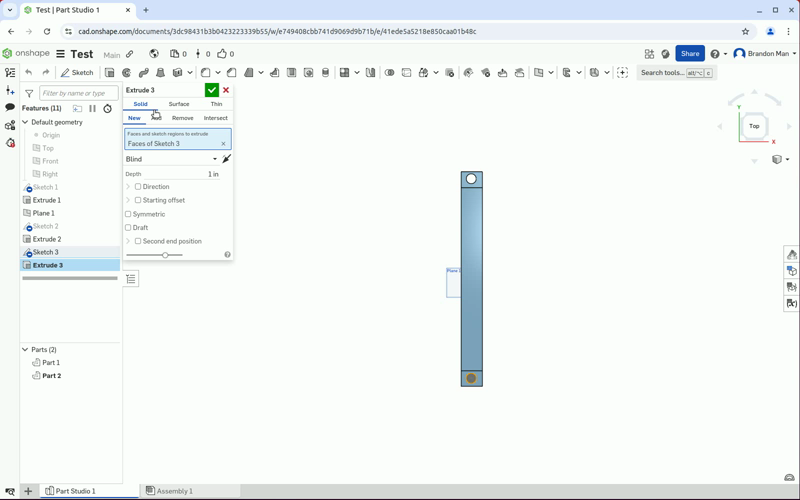
mouse_move(186, 120)
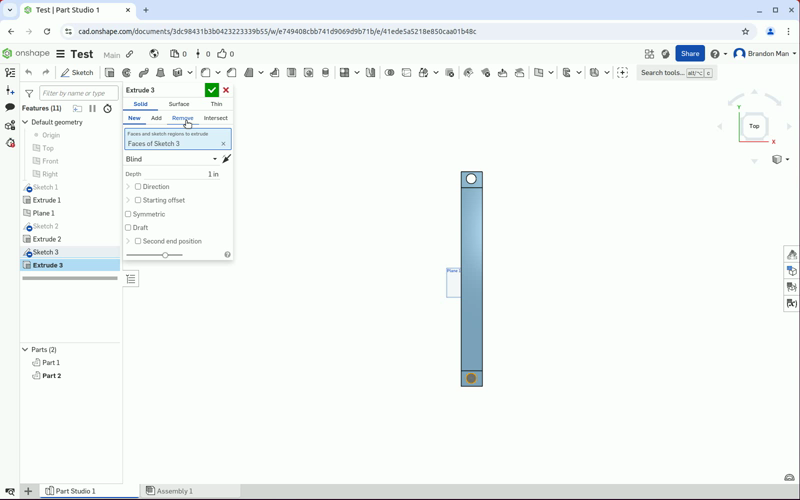
click(186, 120)
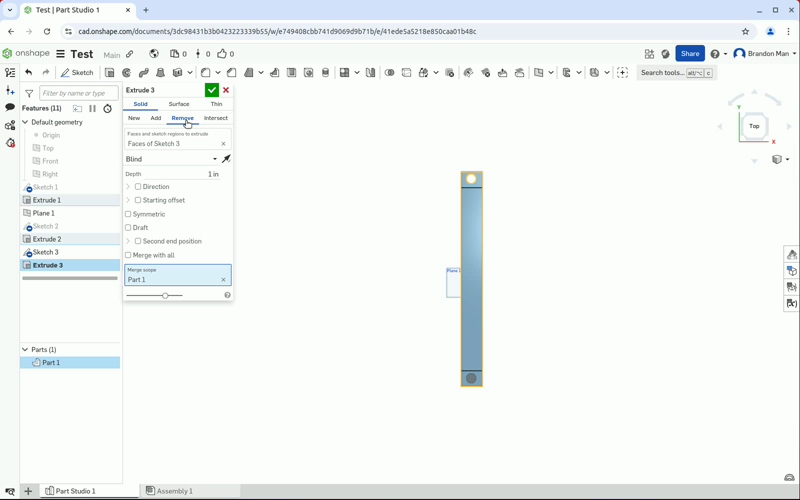
key(tab, 4)
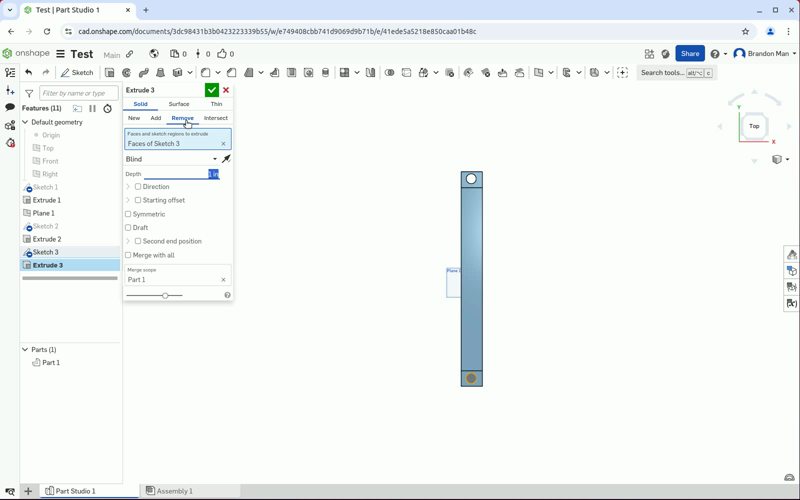
text(10.832)
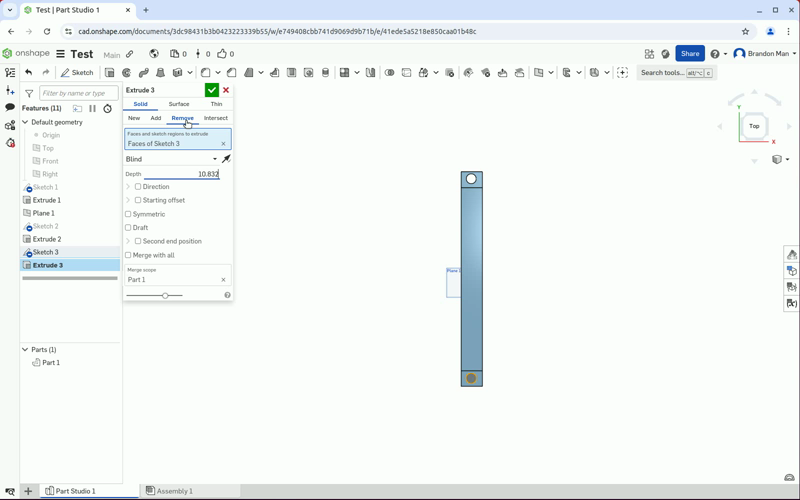
key(tab, 6)
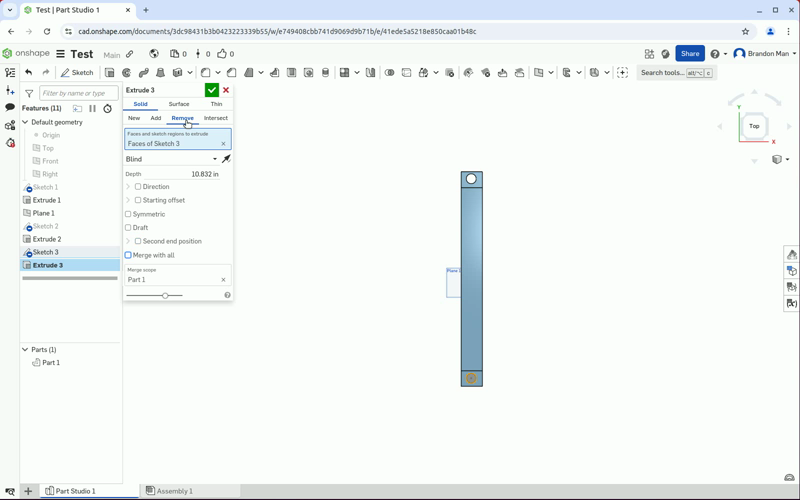
key(space)
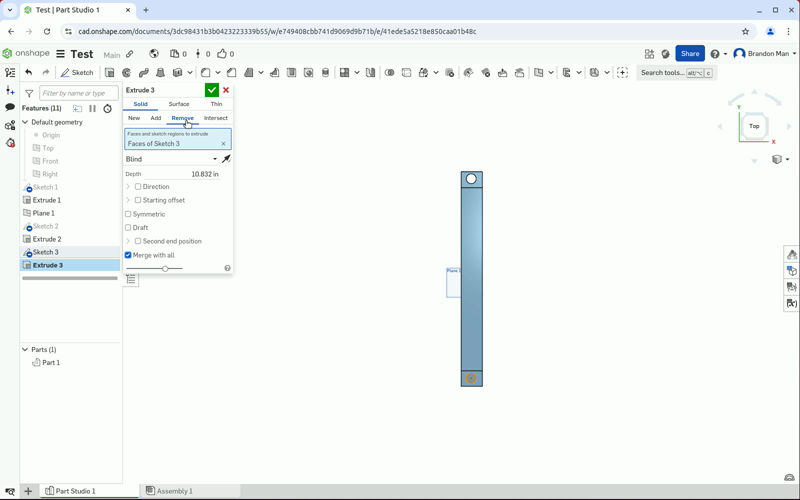
key(enter)
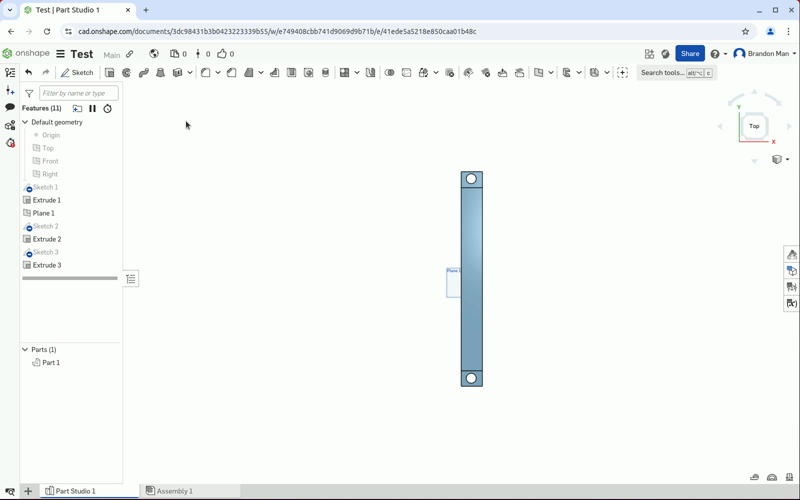
key(shift+h)
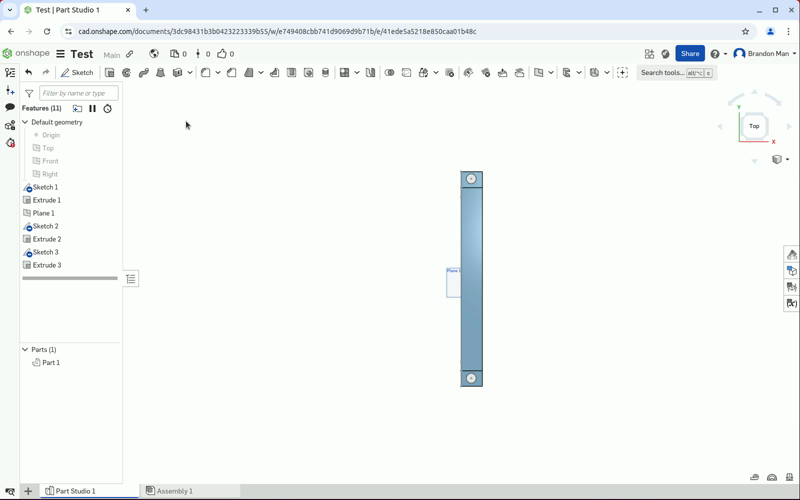
key(shift+h)
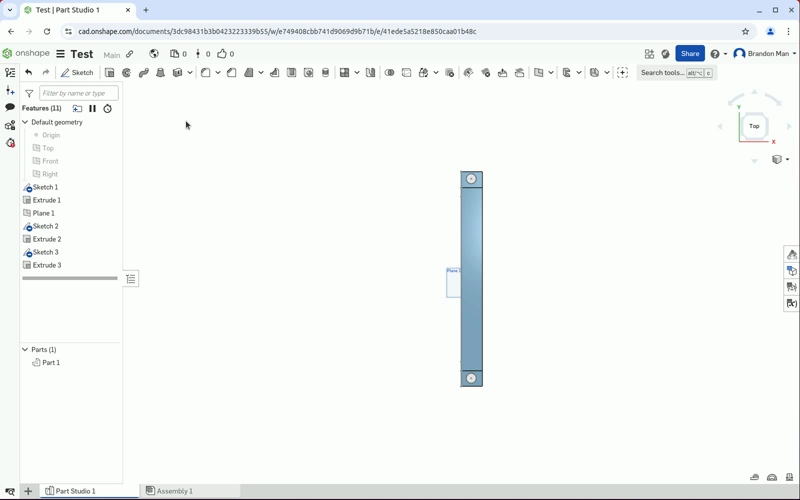
key(shift+7)
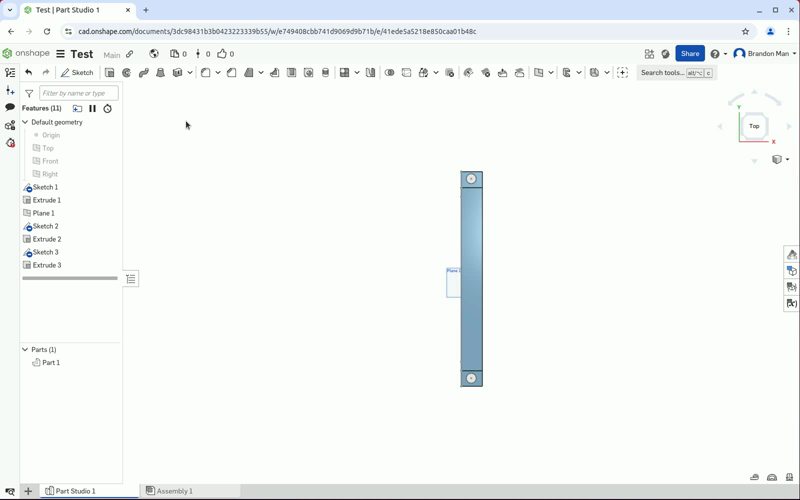
key(up, 3)
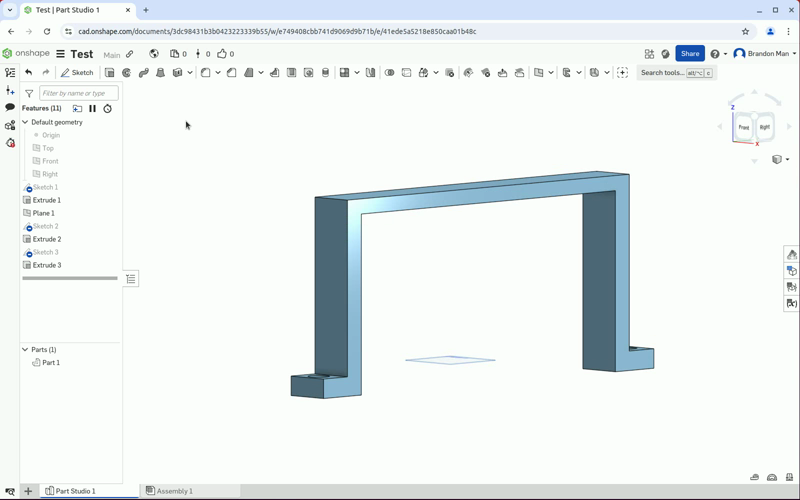
key(left, 3)
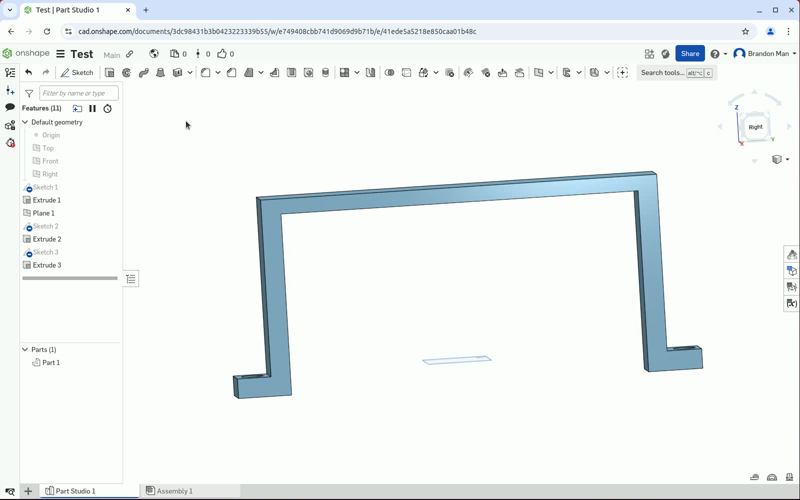
key(right, 3)
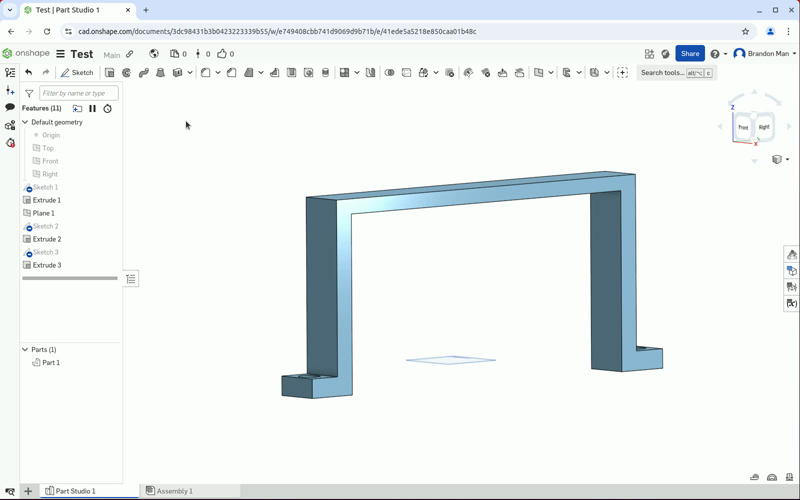
key(down, 3)
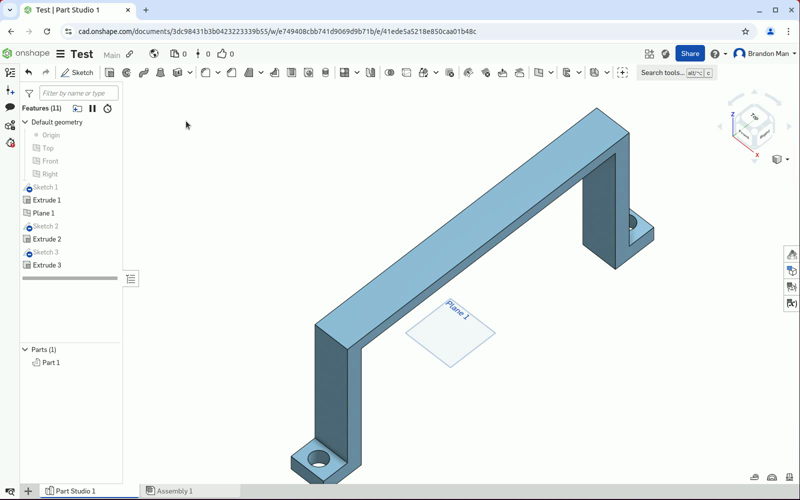
mouse_move(73, 189)
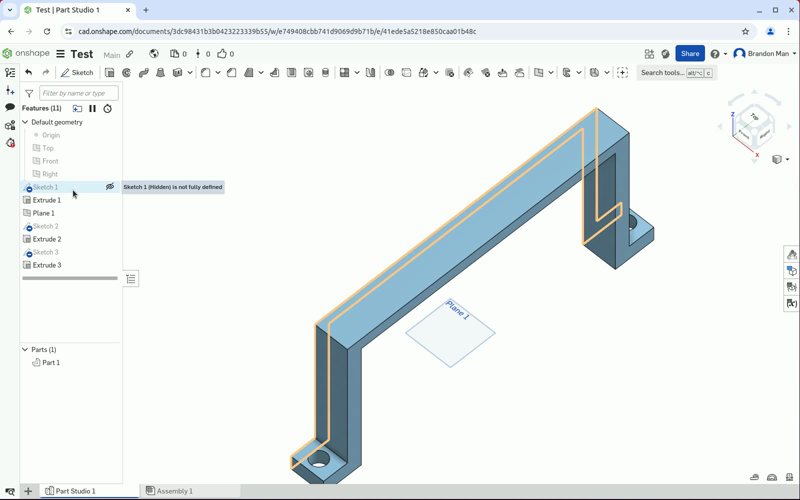
click(73, 189)